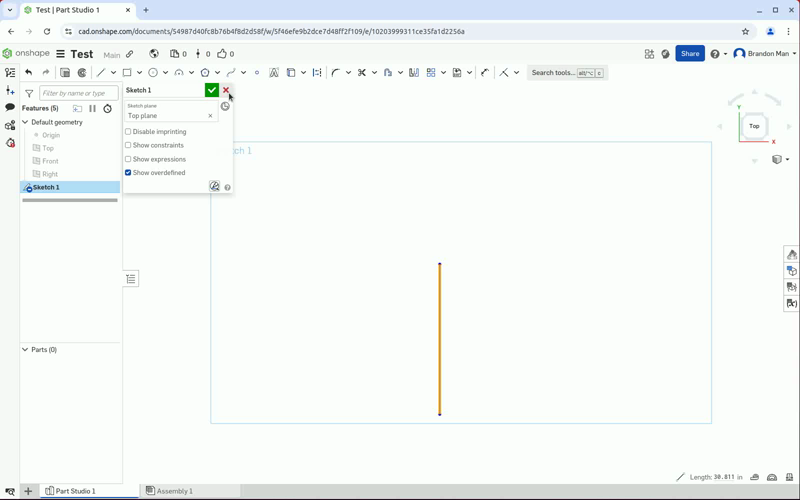
key(shift+h)
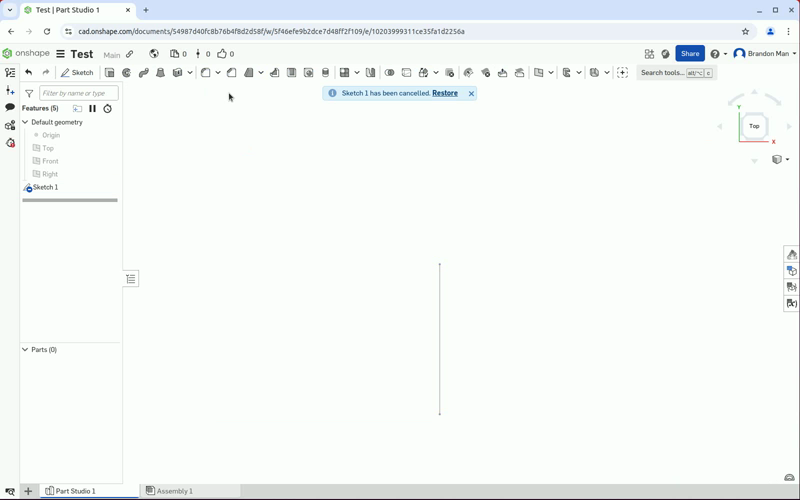
key(shift+s)
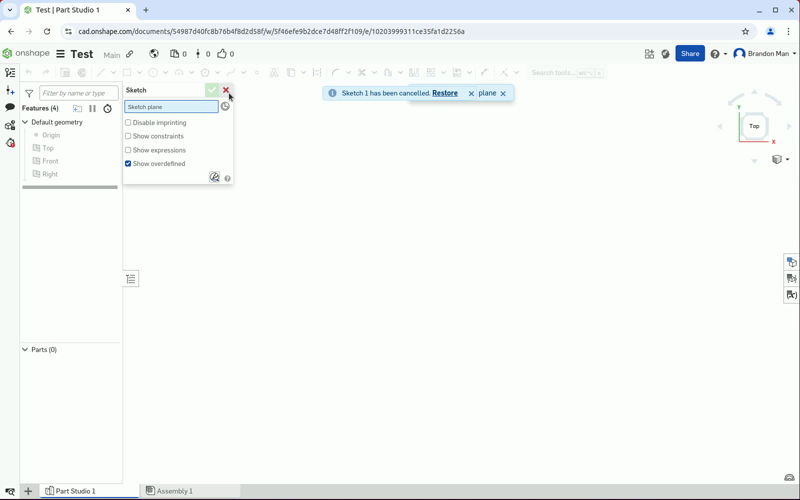
mouse_move(73, 150)
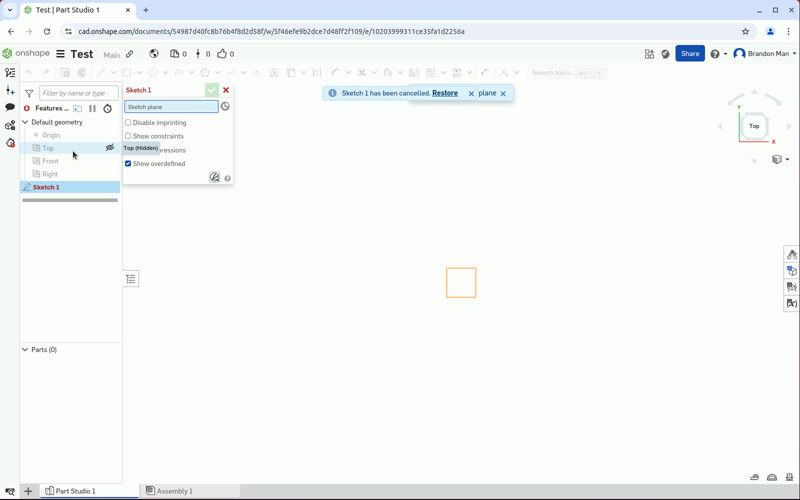
click(73, 150)
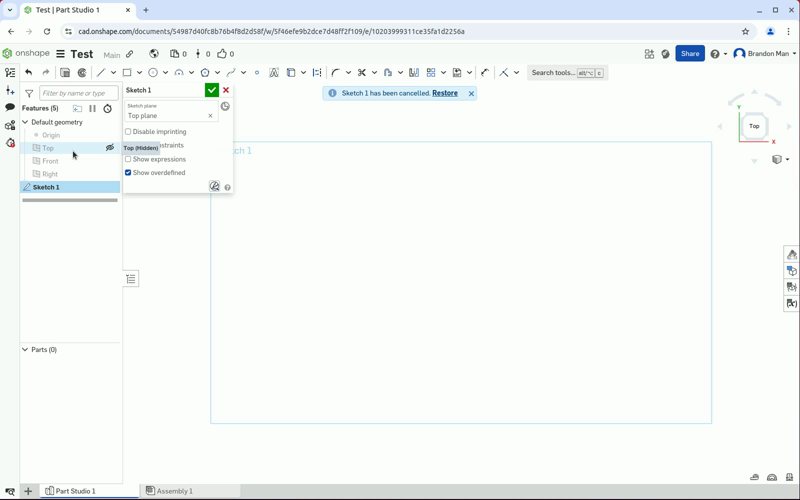
mouse_move(73, 352)
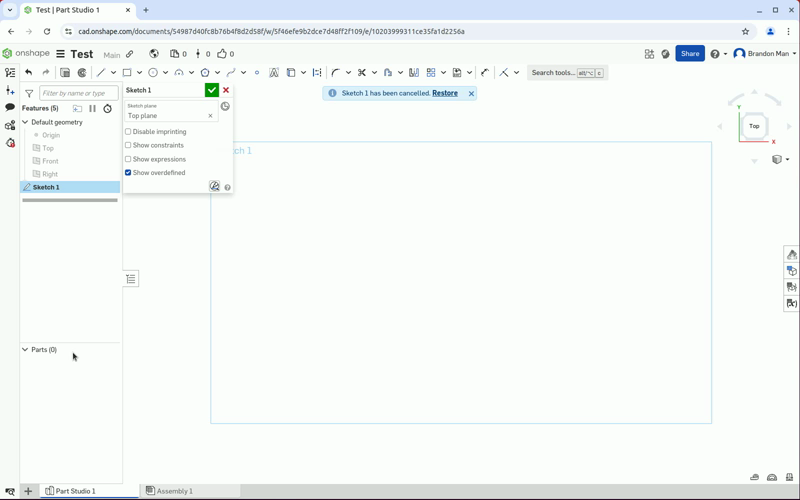
key(y)
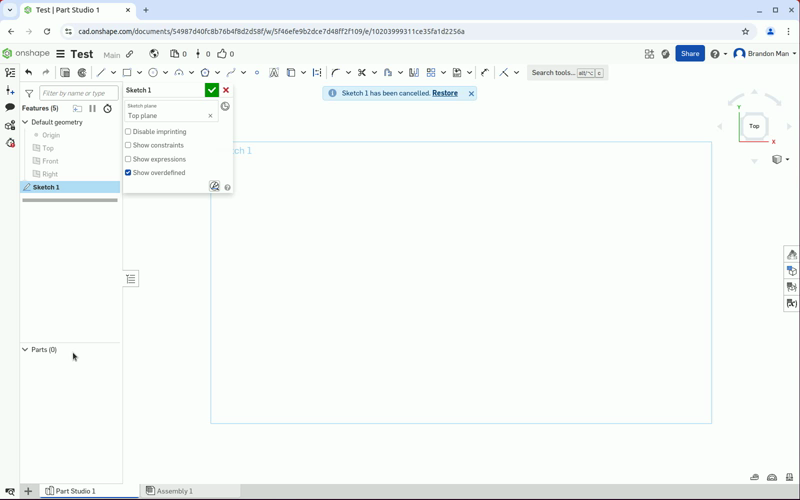
key(l)
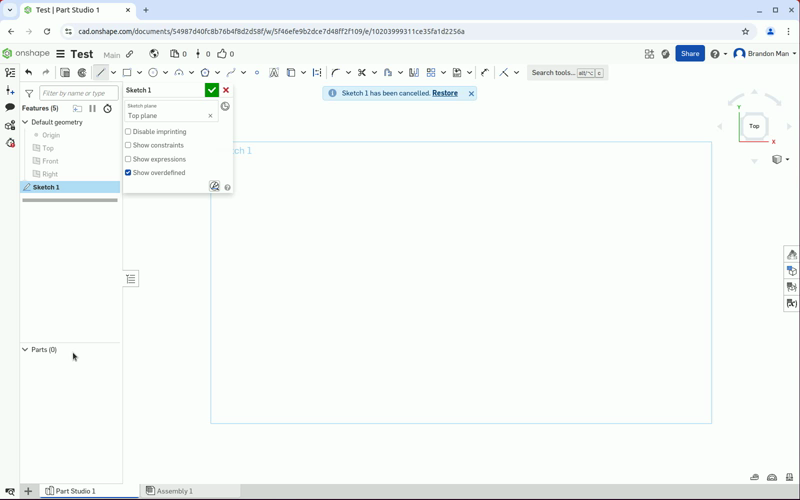
key_down(shift)
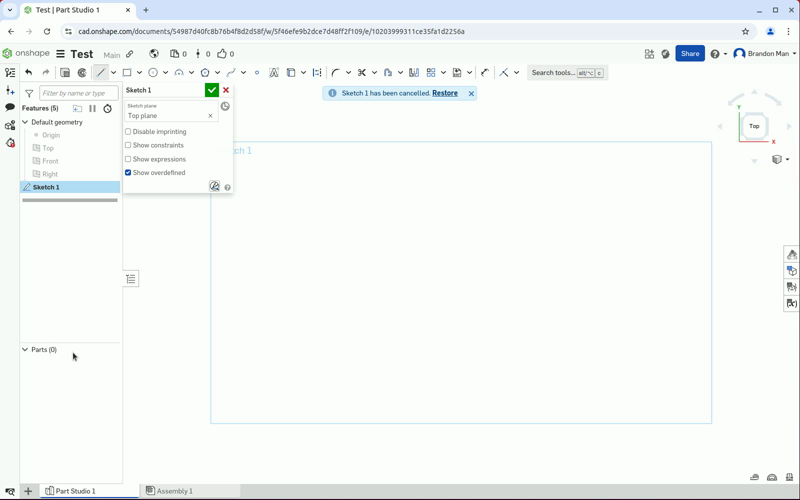
mouse_move(351, 293)
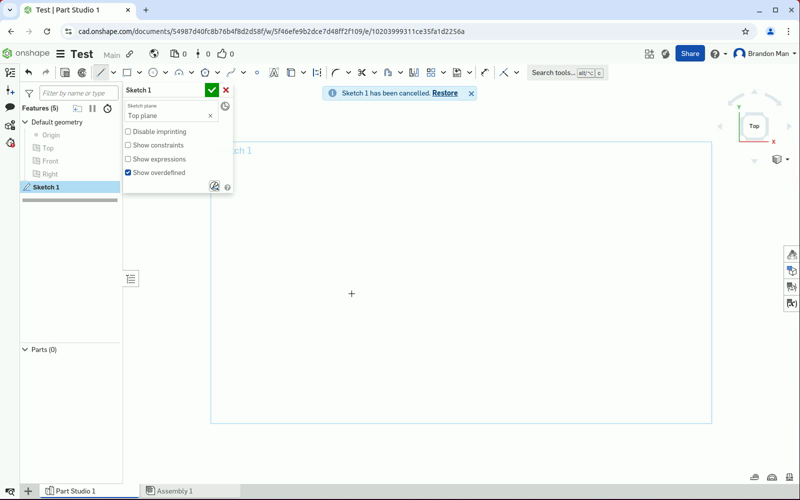
click(351, 293)
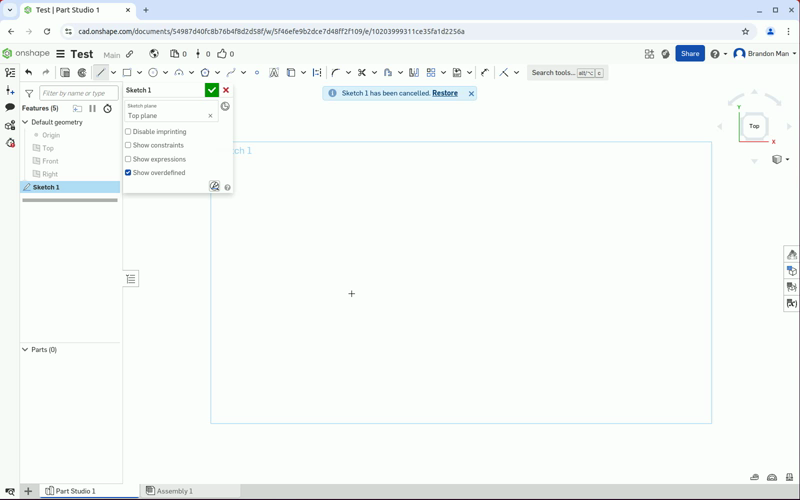
key_up(shift)
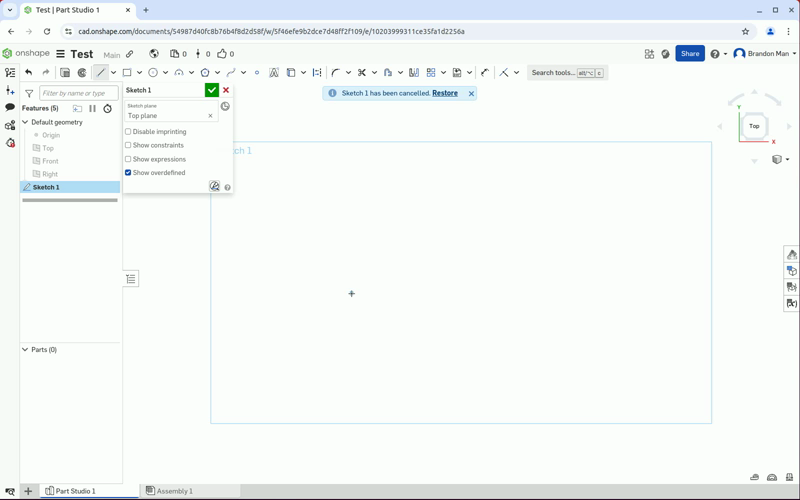
key_down(shift)
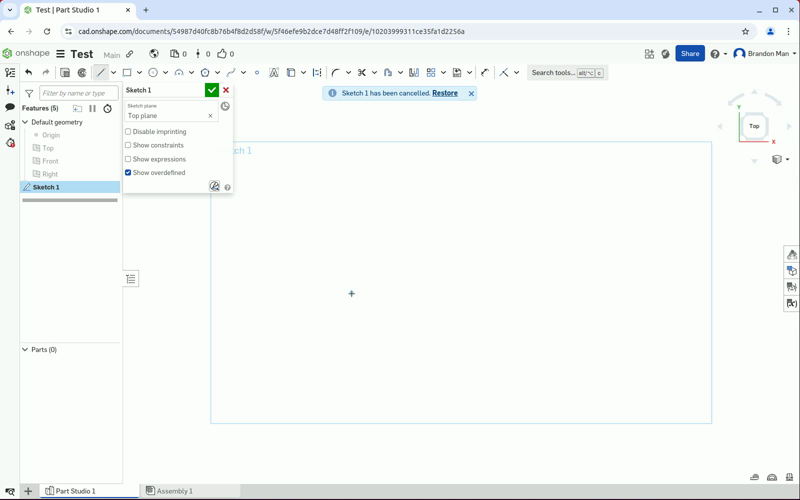
mouse_move(569, 293)
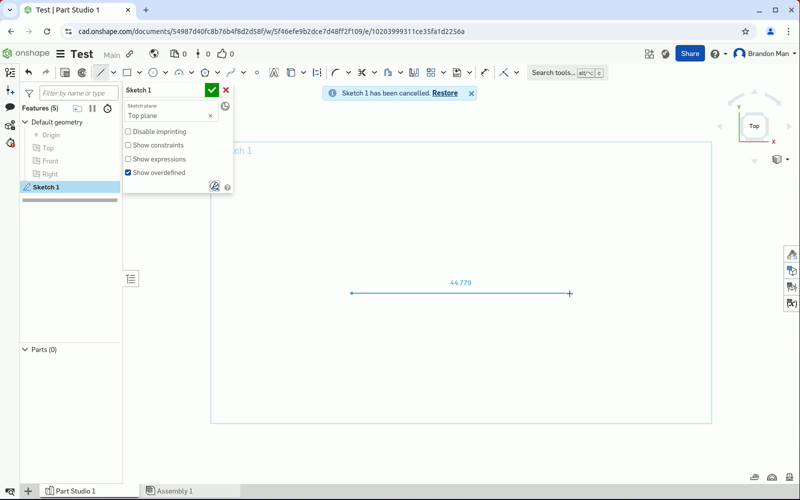
click(569, 293)
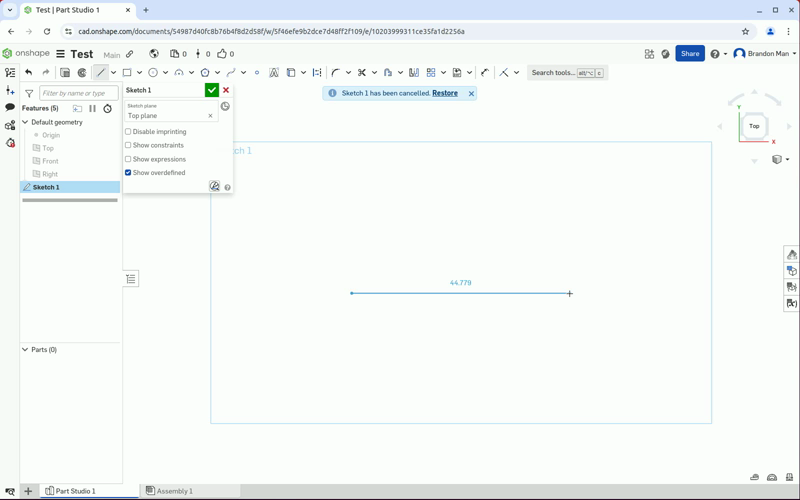
key_up(shift)
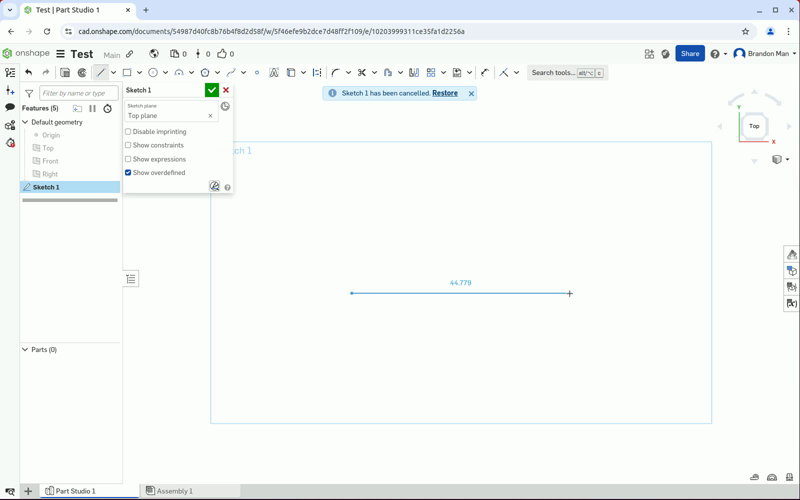
key_down(shift)
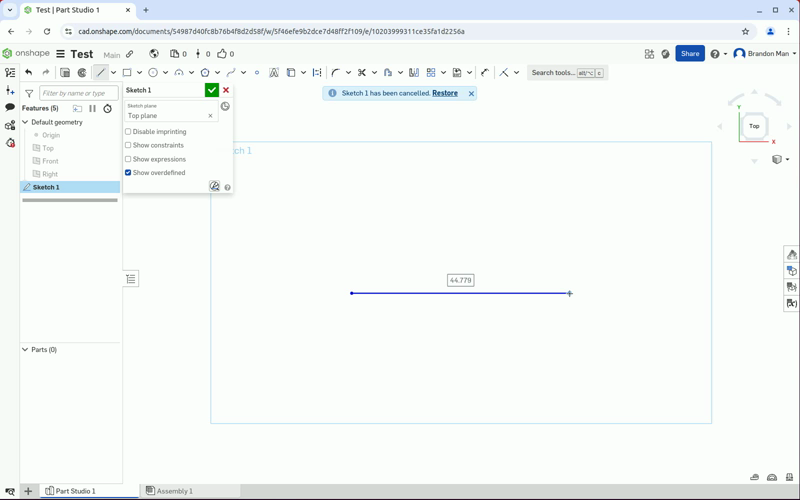
mouse_move(589, 293)
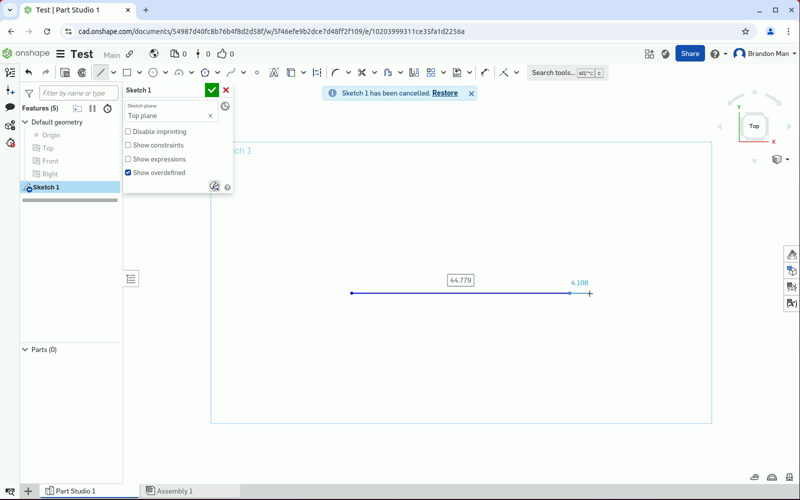
mouse_move(569, 272)
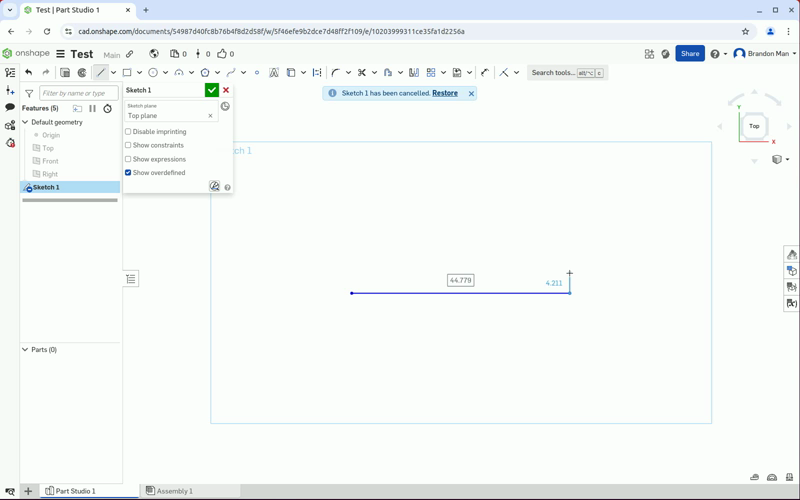
click(569, 272)
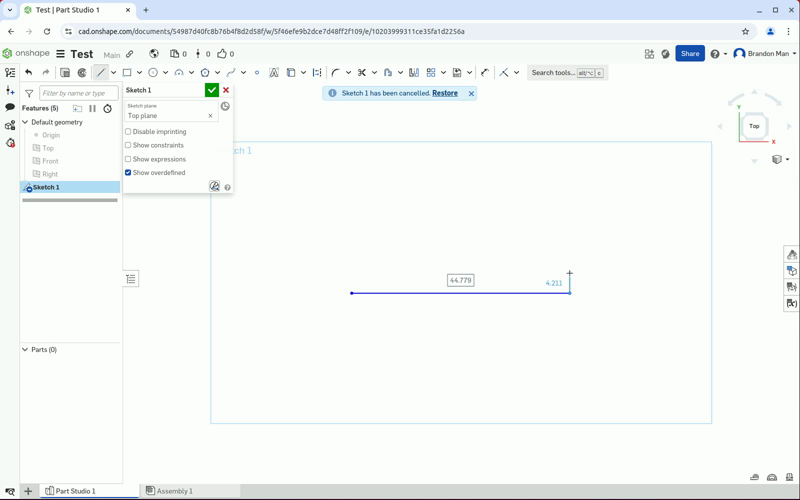
key_up(shift)
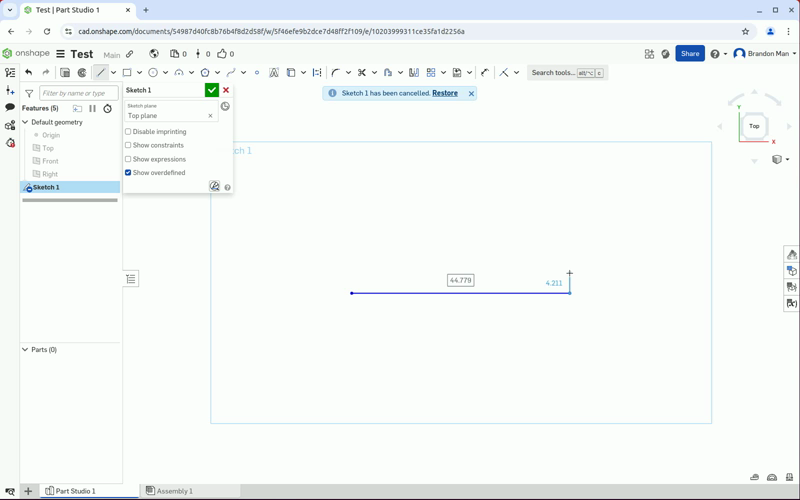
key_down(shift)
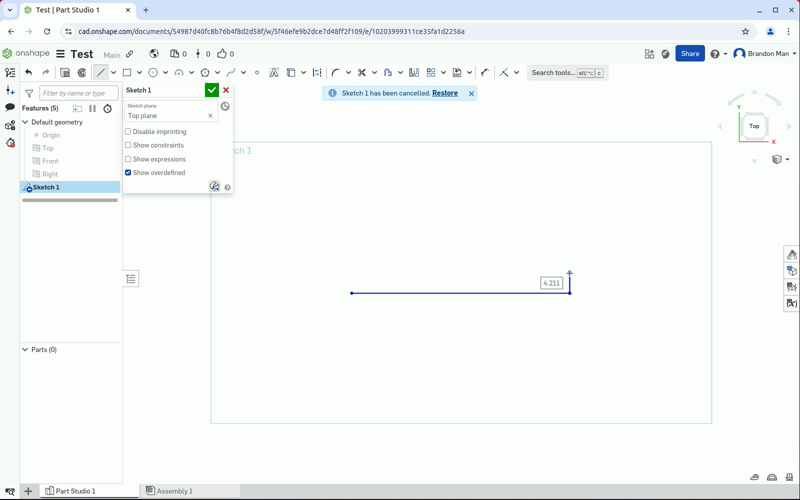
mouse_move(351, 272)
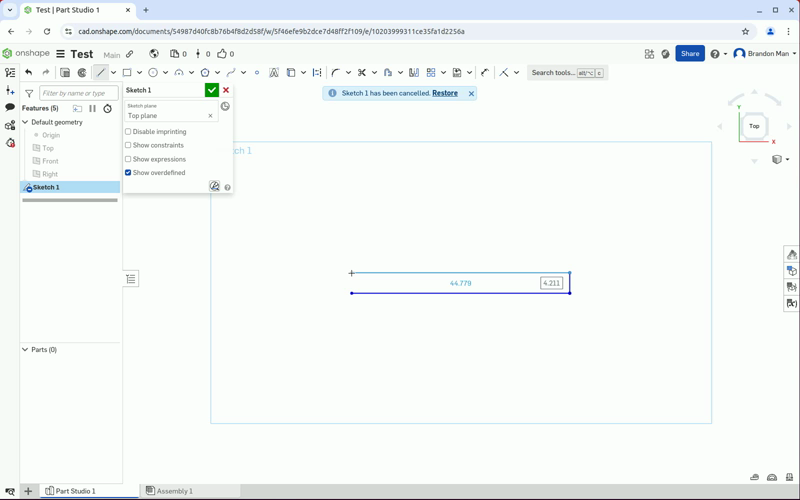
click(351, 272)
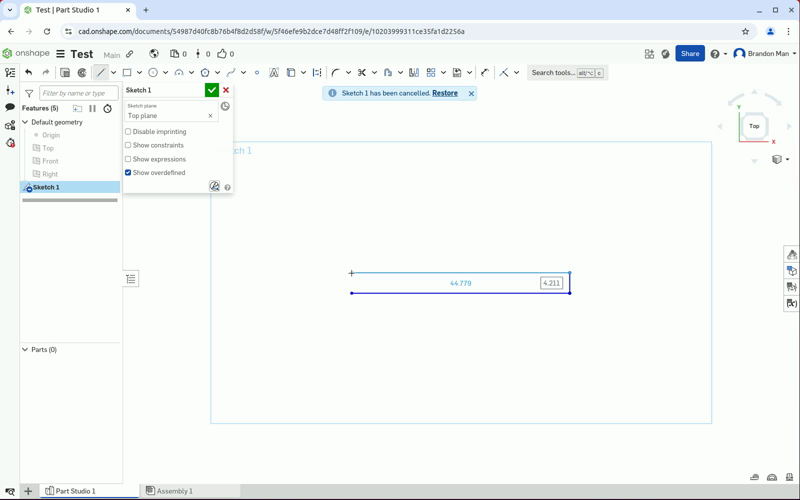
key_up(shift)
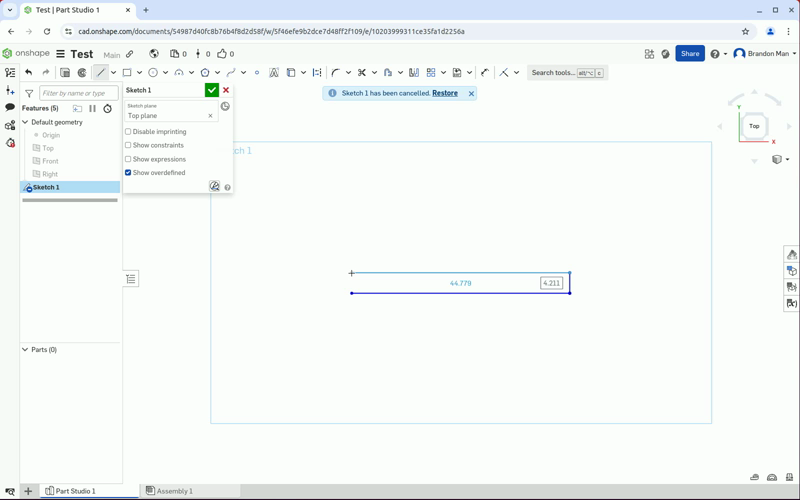
mouse_move(381, 272)
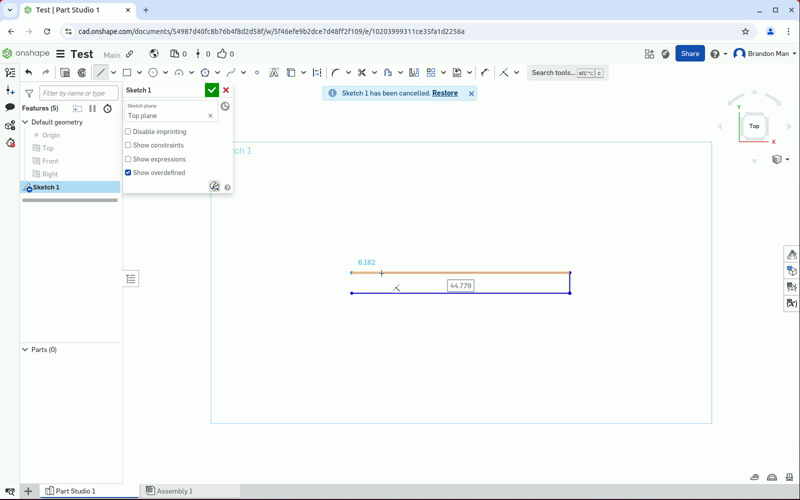
key_down(shift)
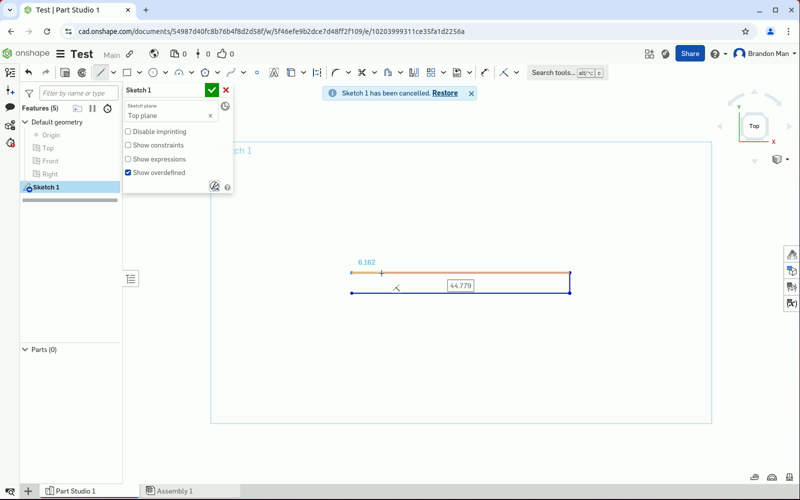
mouse_move(351, 293)
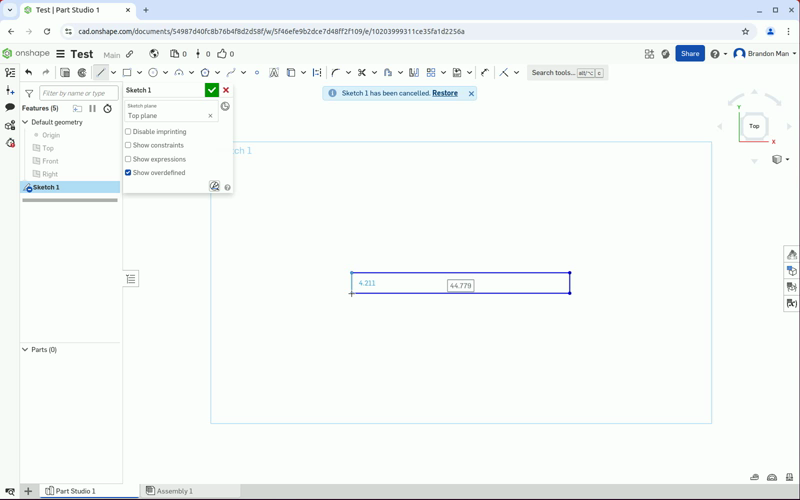
key_up(shift)
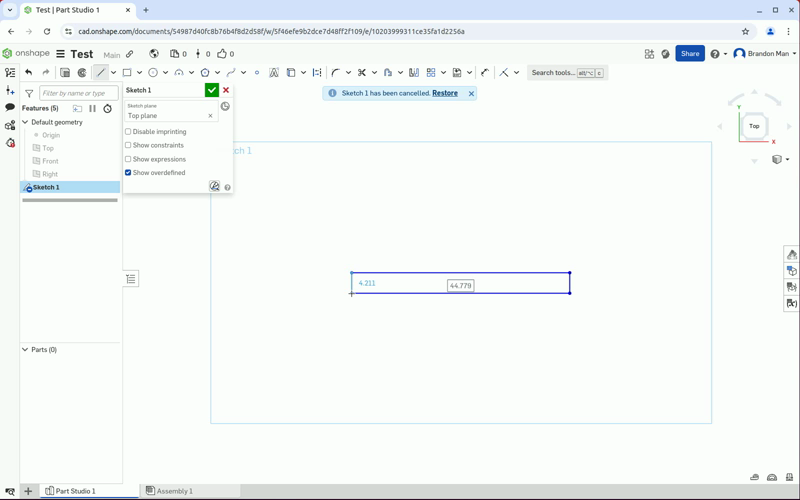
click(351, 293)
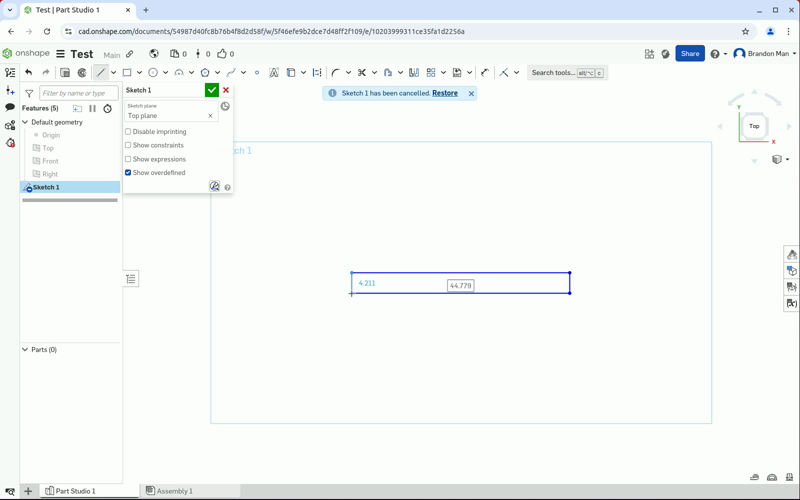
key(esc)
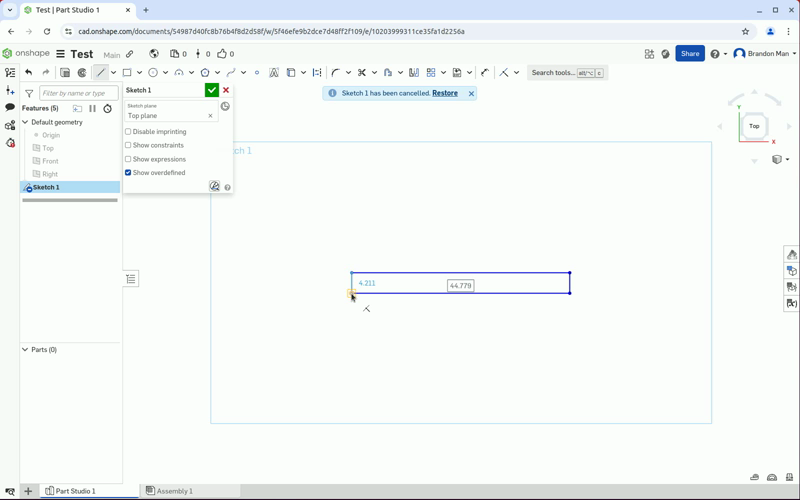
mouse_move(366, 284)
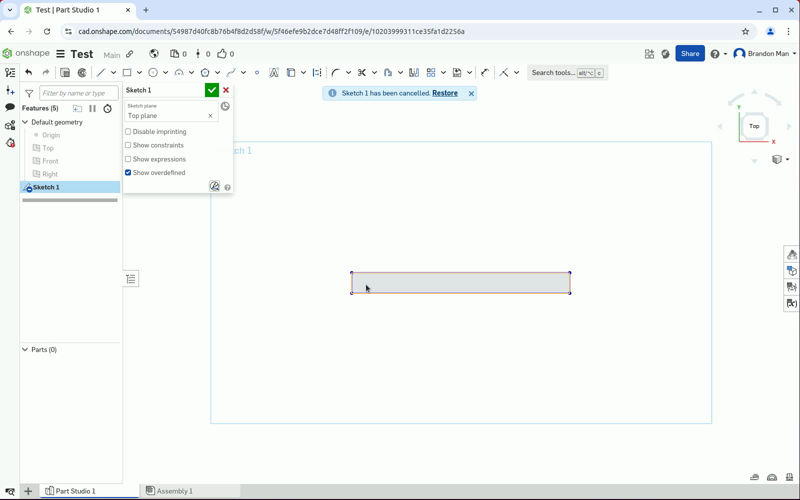
click(366, 284)
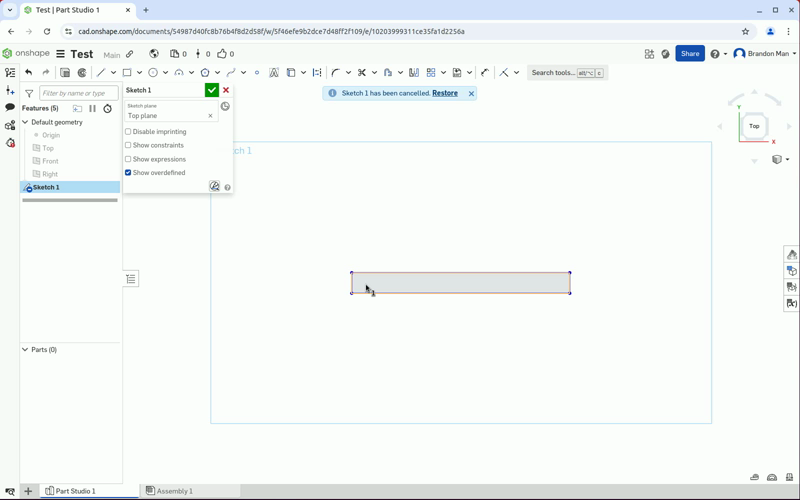
mouse_move(73, 352)
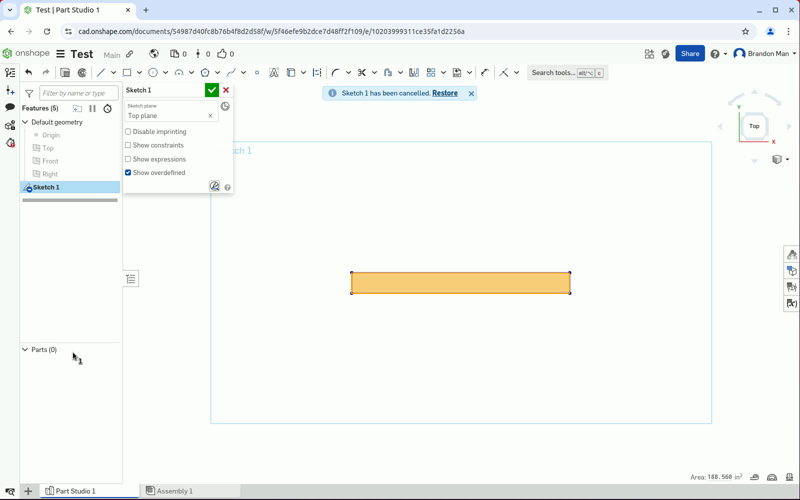
key(shift+y)
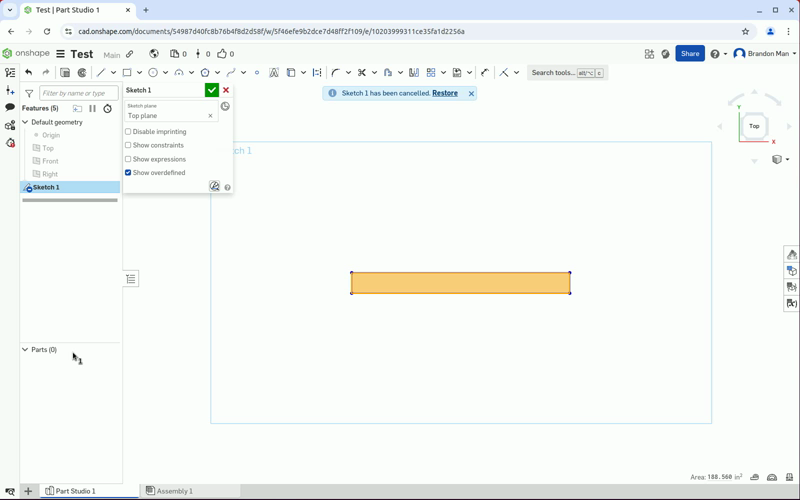
key(shift+e)
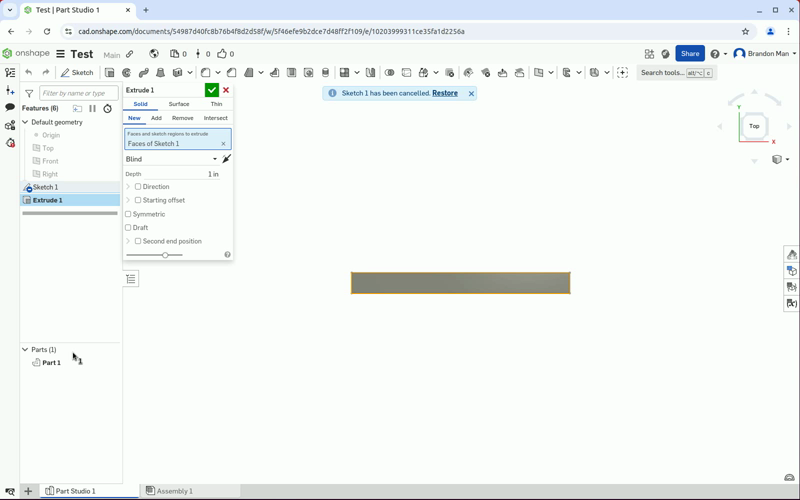
mouse_move(143, 106)
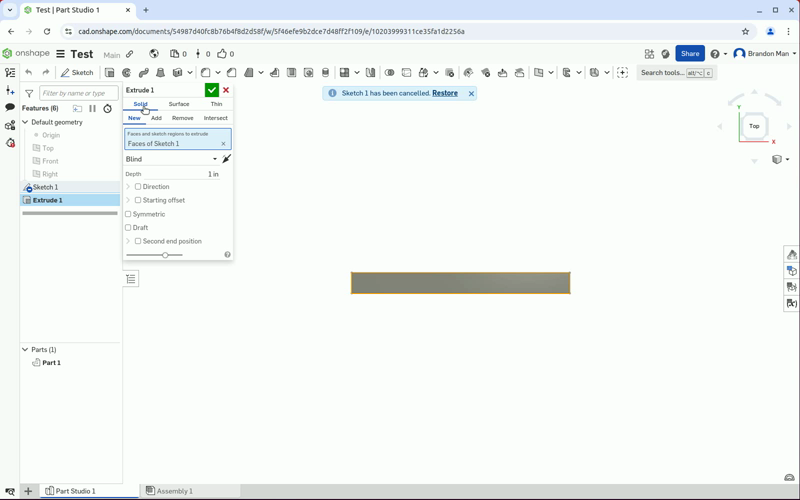
click(143, 106)
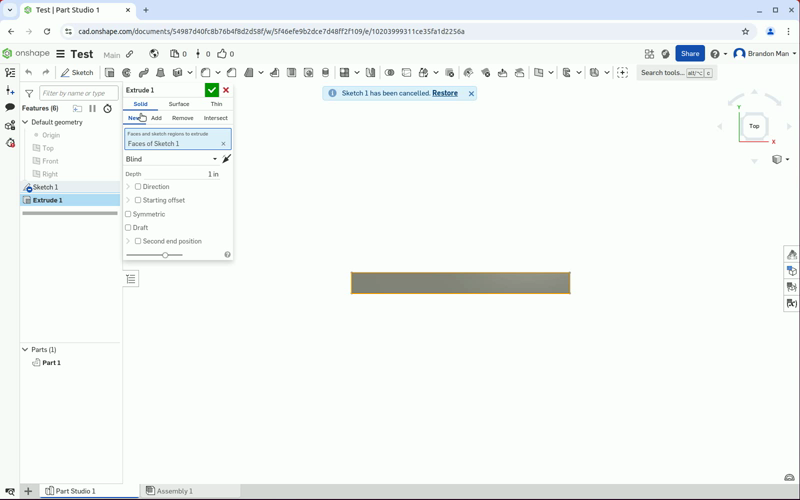
mouse_move(137, 120)
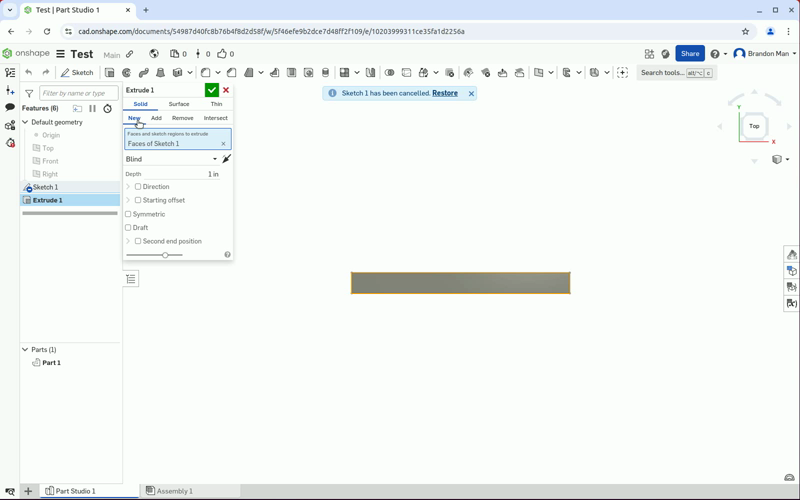
click(137, 120)
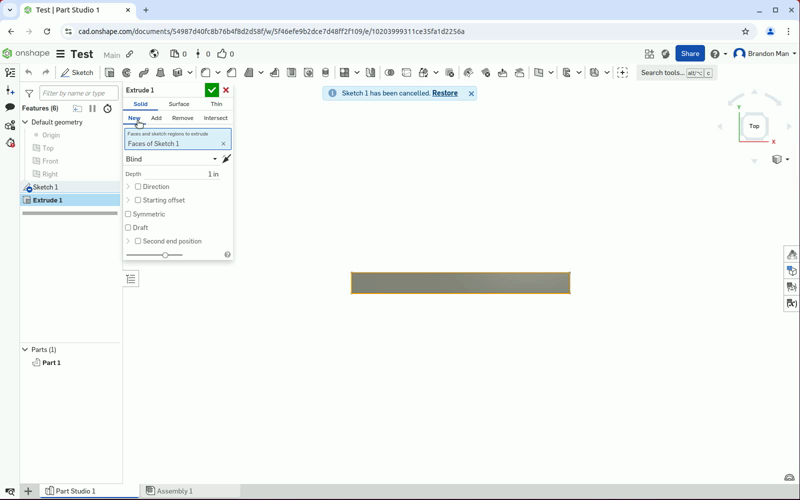
key(tab, 4)
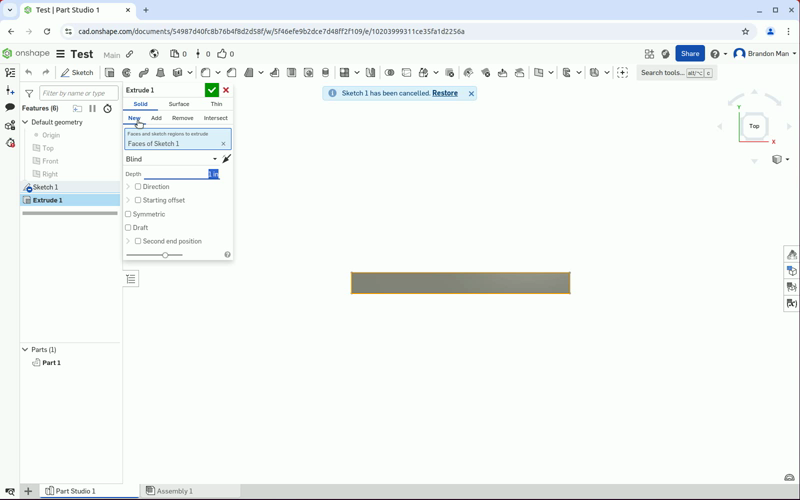
text(0.722)
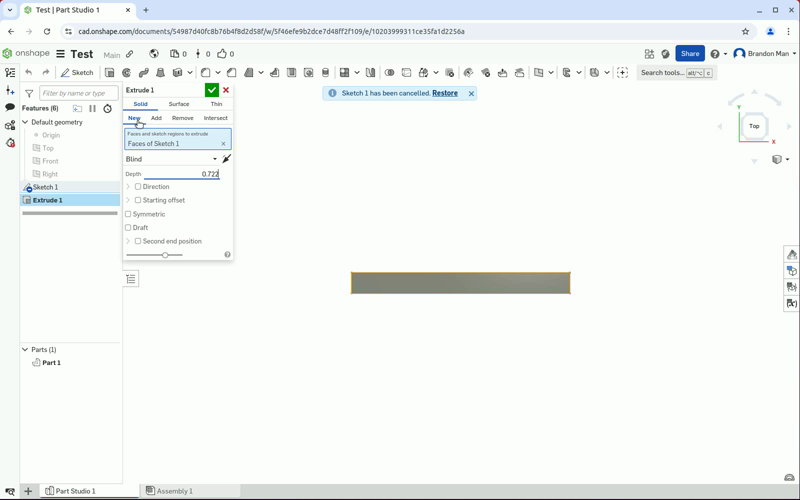
key(enter)
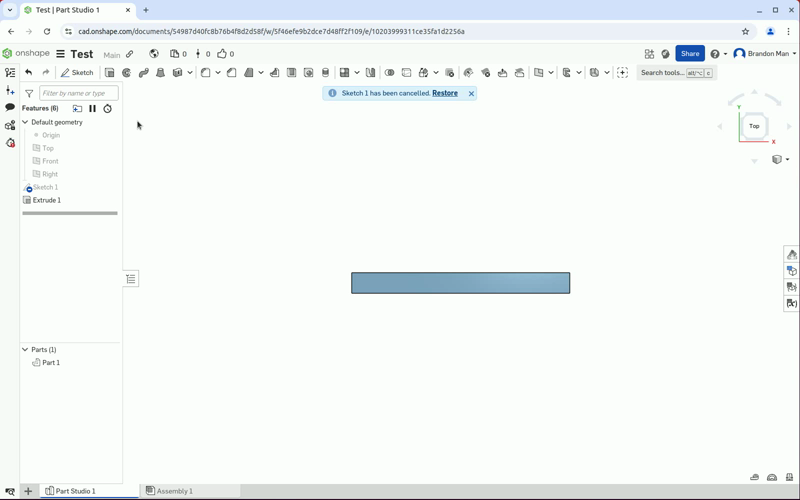
key(shift+h)
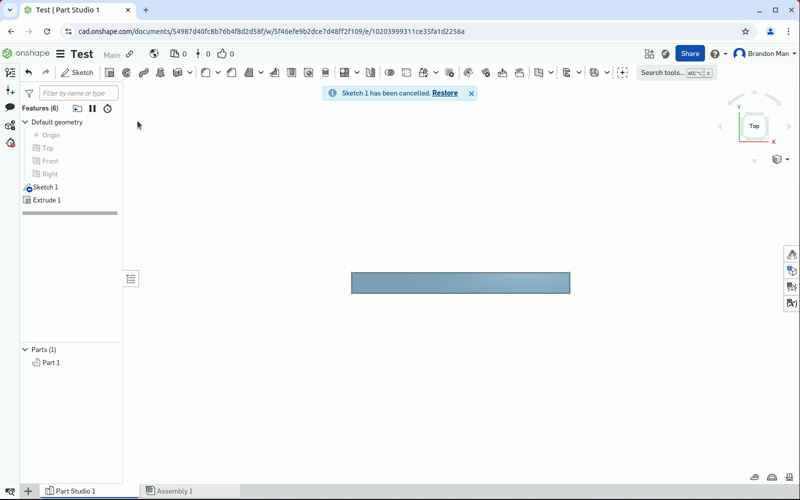
key(shift+h)
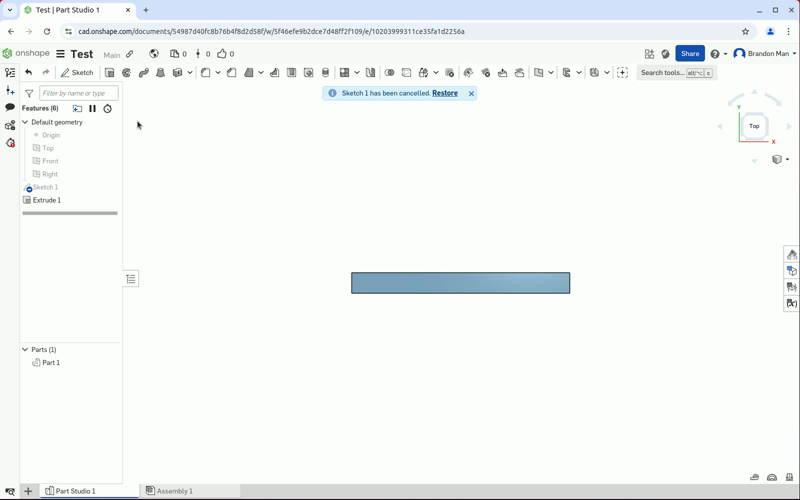
mouse_move(73, 189)
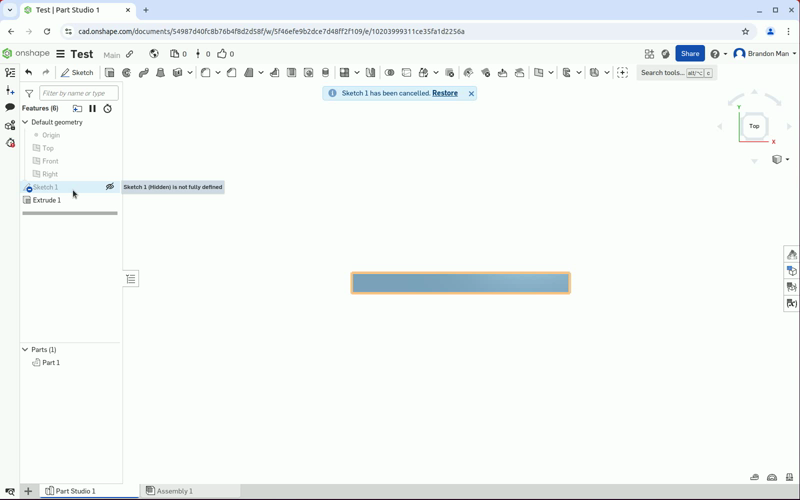
click(73, 189)
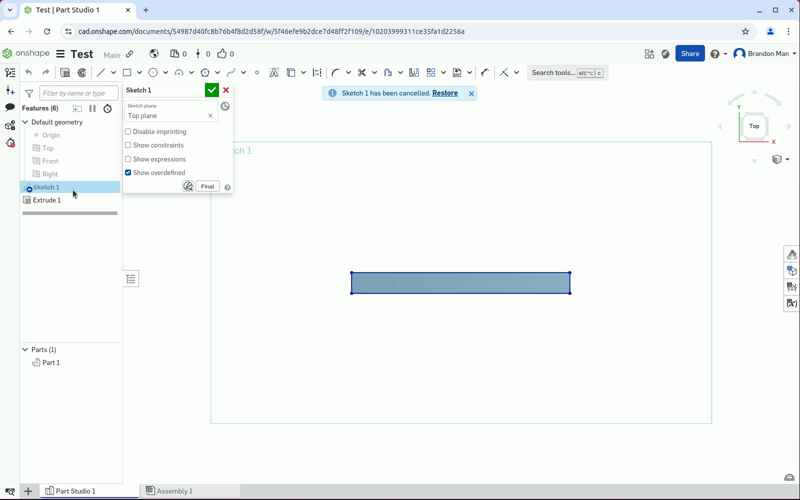
mouse_move(229, 92)
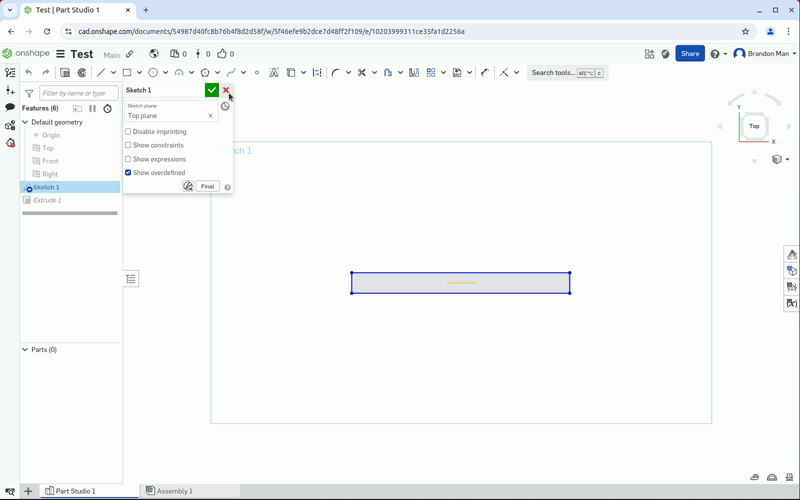
click(229, 92)
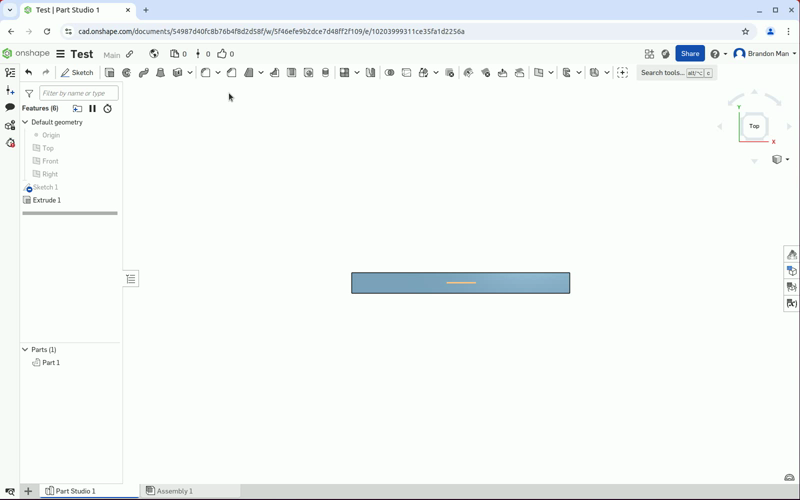
mouse_move(73, 352)
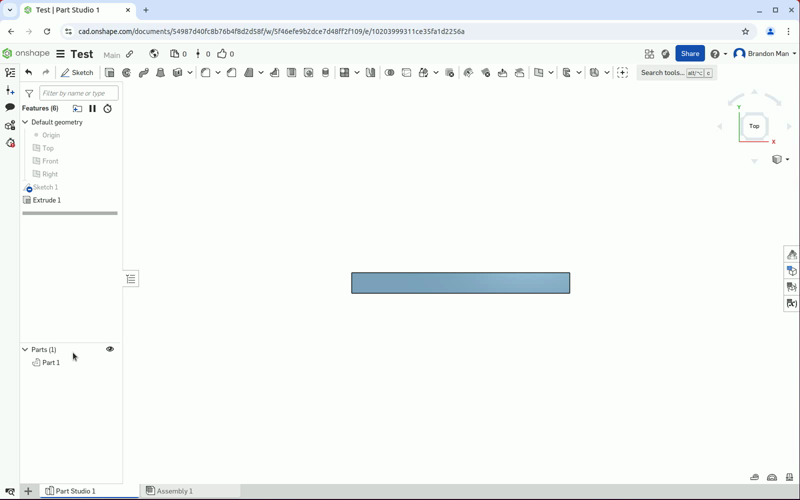
key(y)
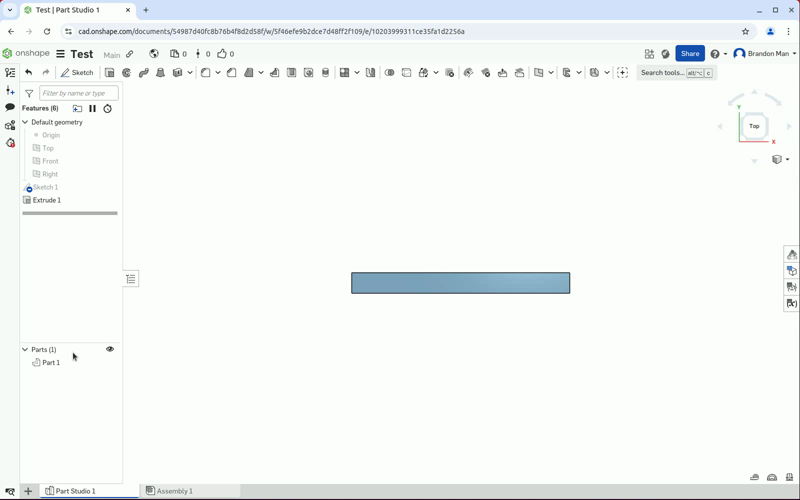
key(shift+p)
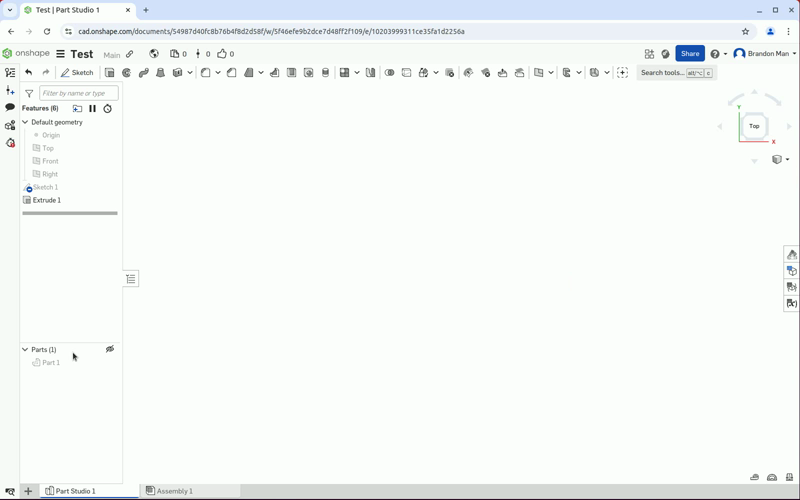
key(space)
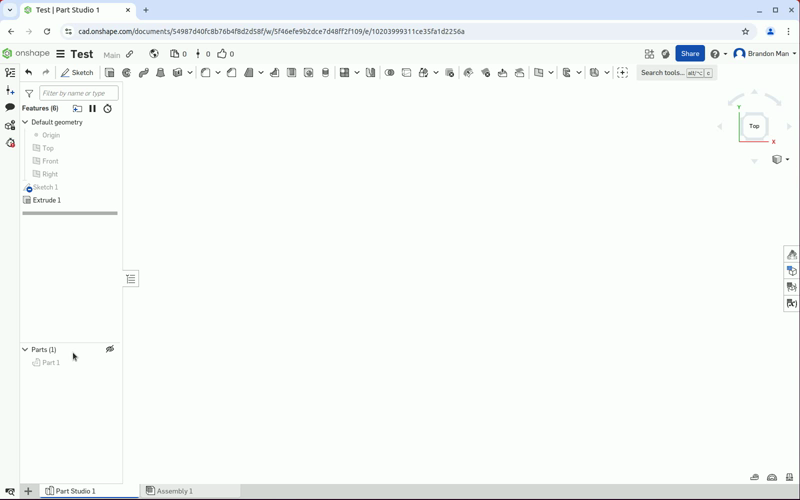
key_down(shift)
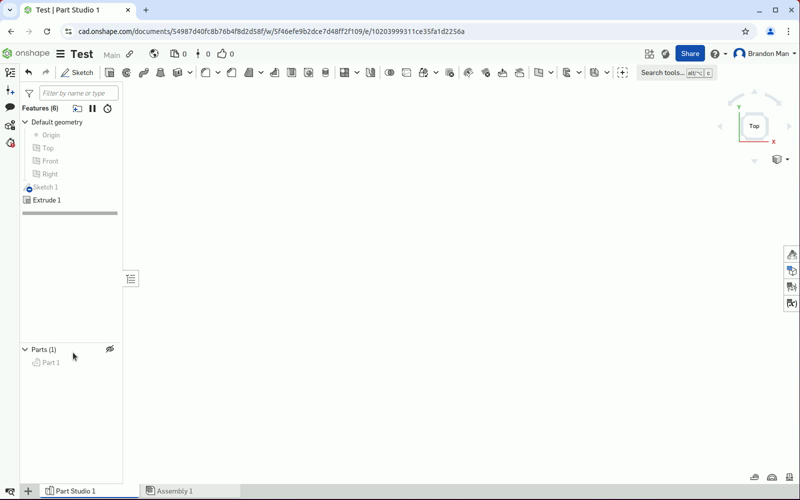
key(up)
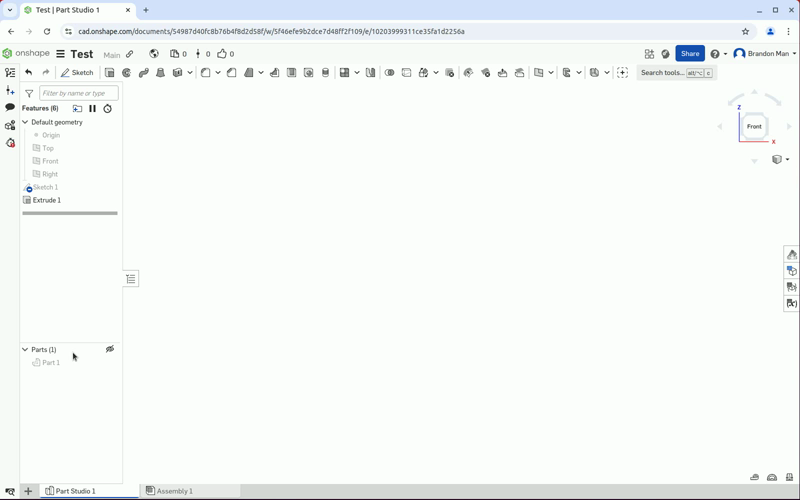
key_up(shift)
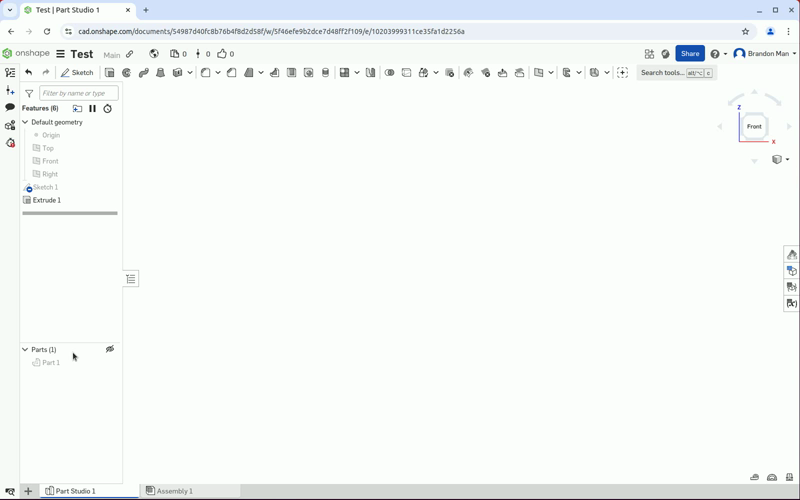
key(space)
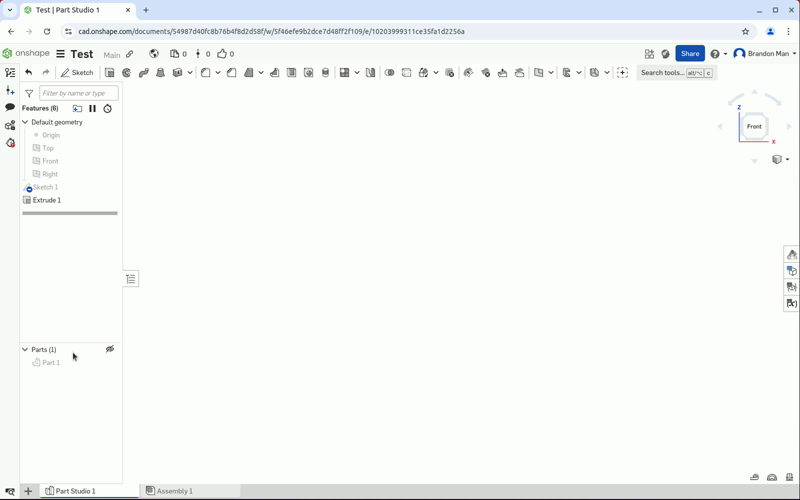
key_down(shift)
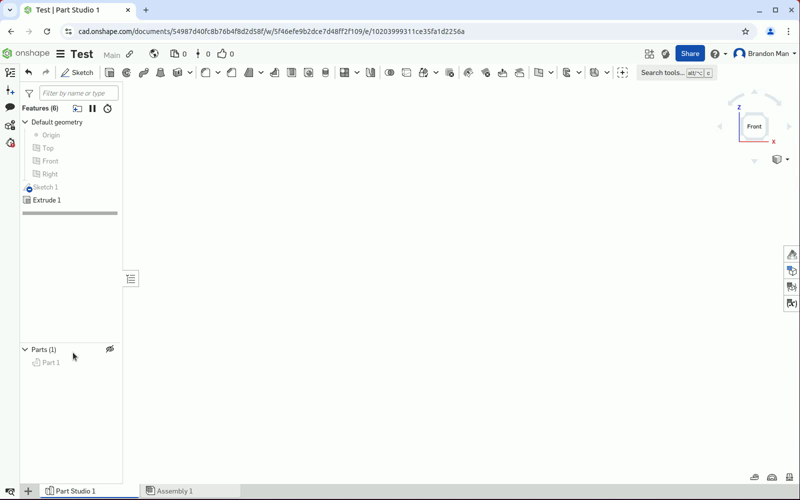
key(left)
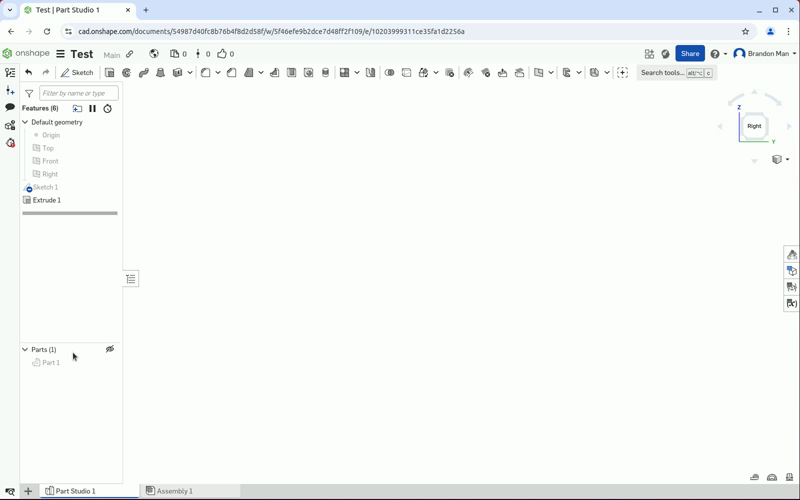
key_up(shift)
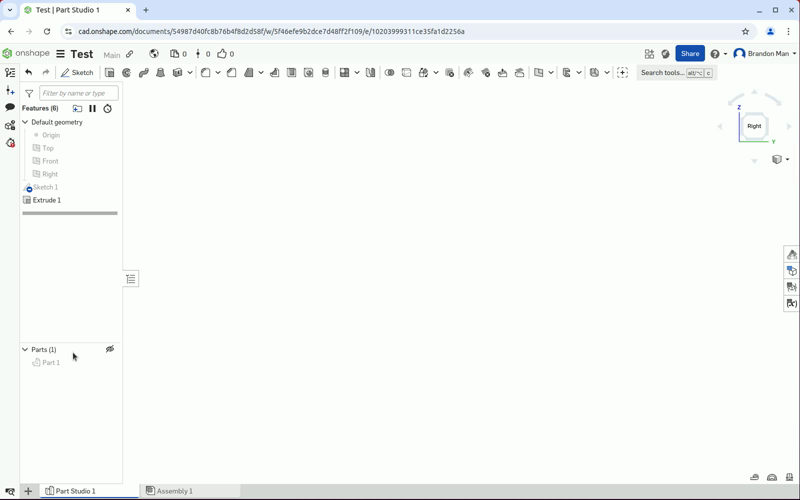
mouse_move(73, 352)
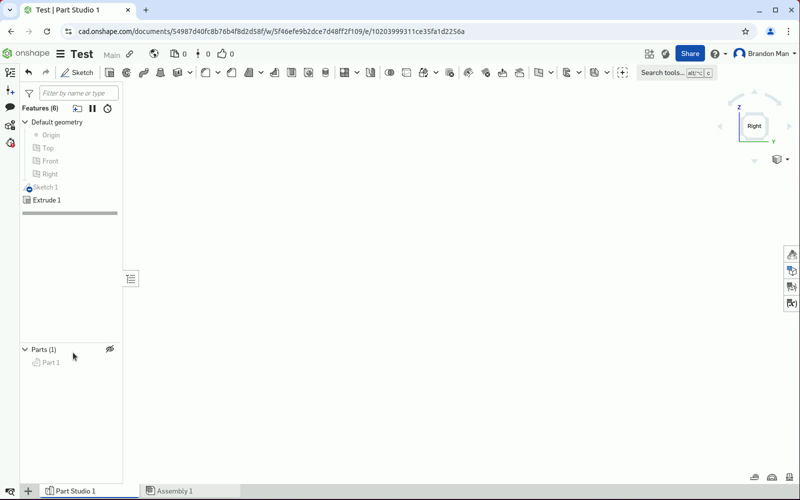
key(shift+y)
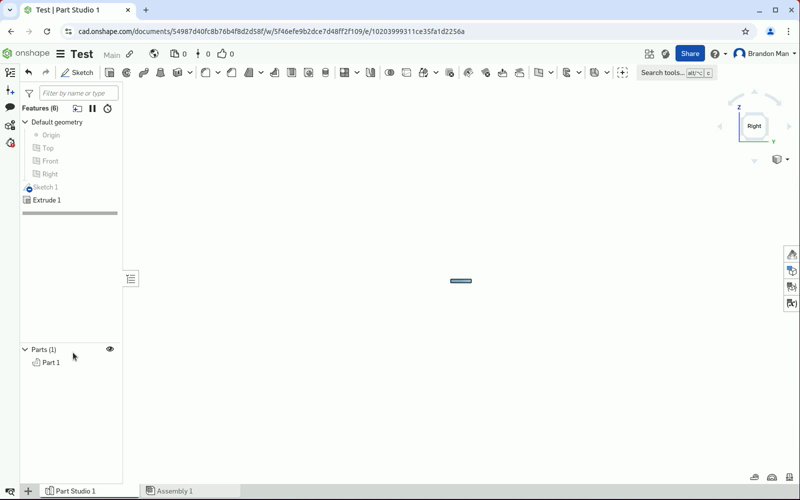
mouse_move(541, 75)
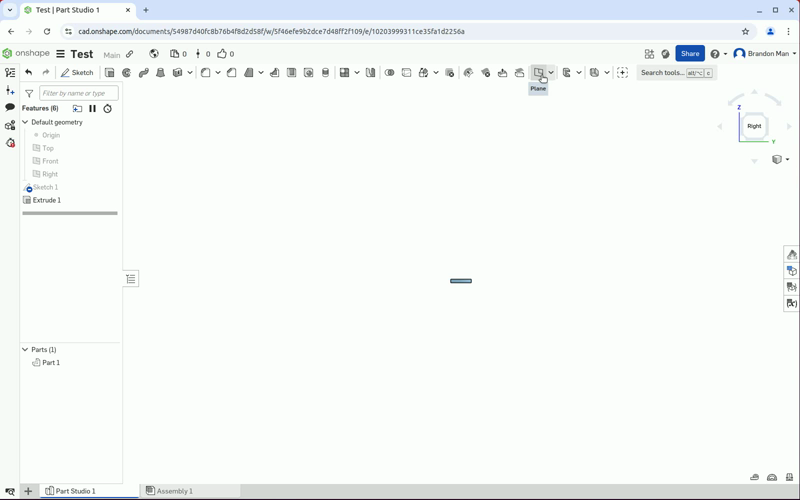
click(541, 75)
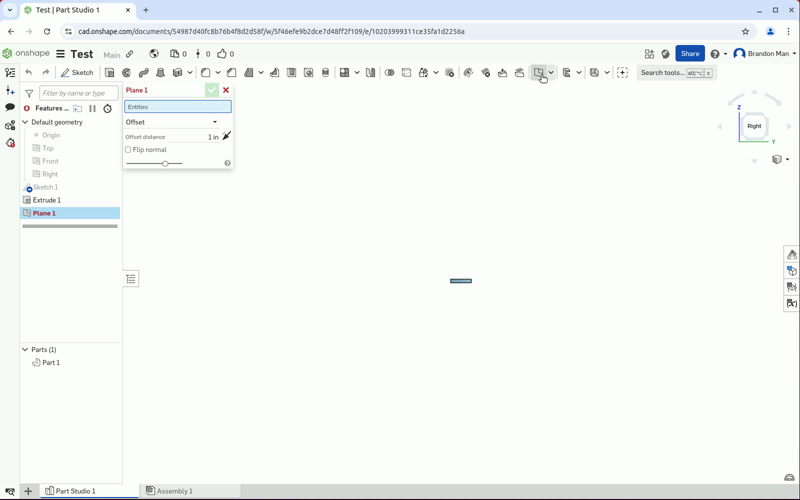
mouse_move(73, 176)
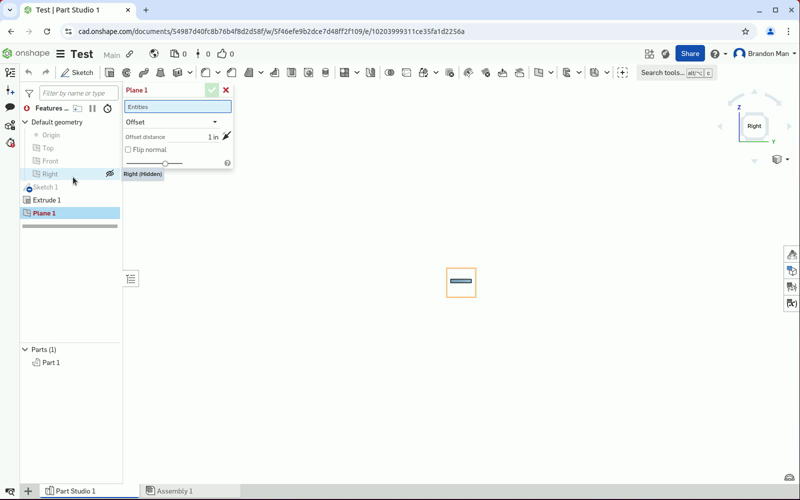
click(73, 176)
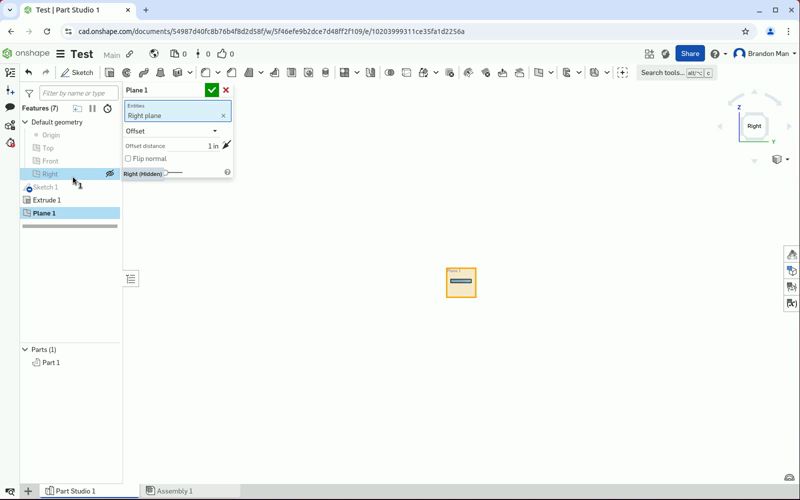
key(tab, 2)
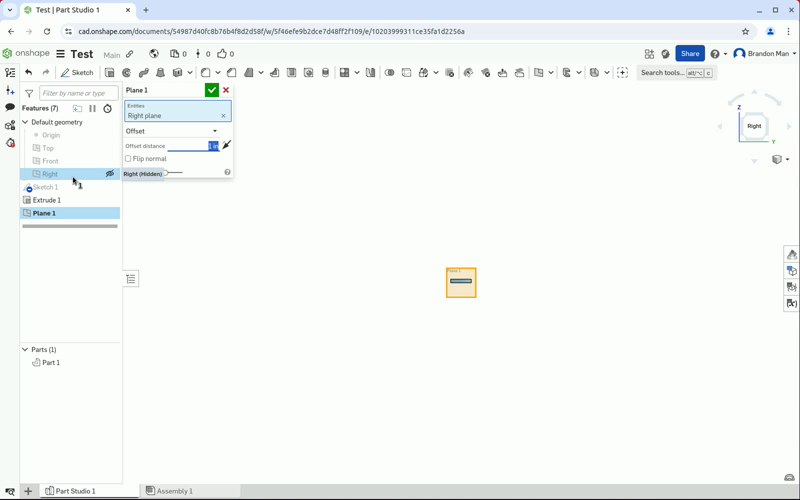
text(22.4)
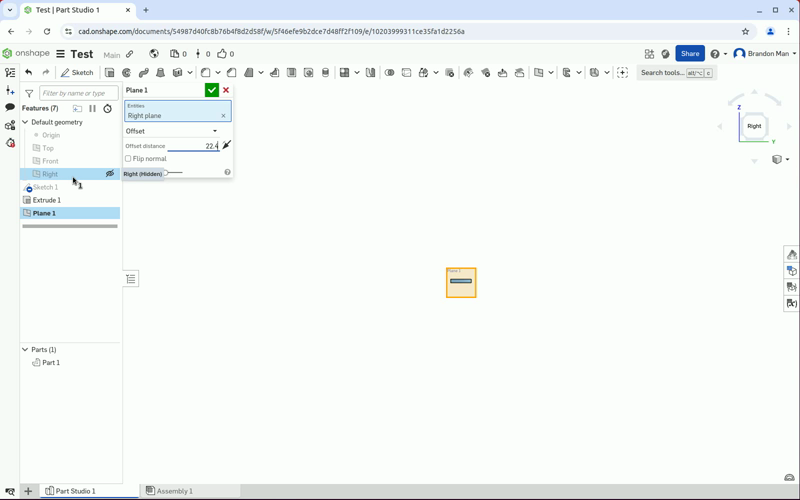
key(enter, 2)
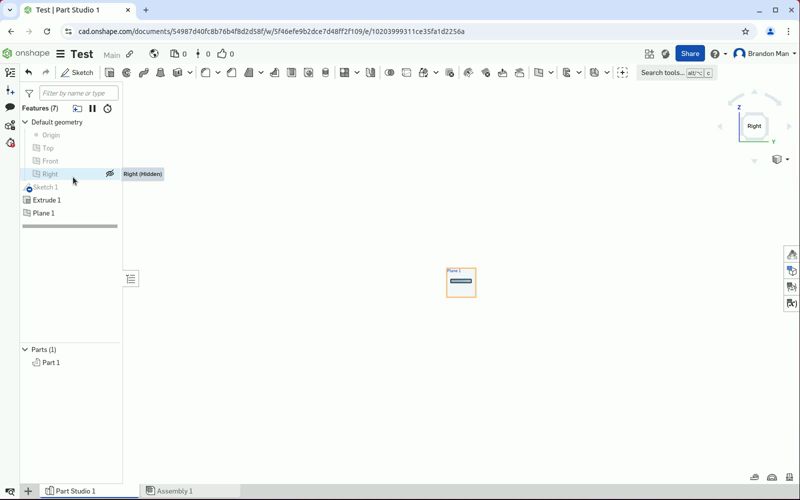
key(shift+s)
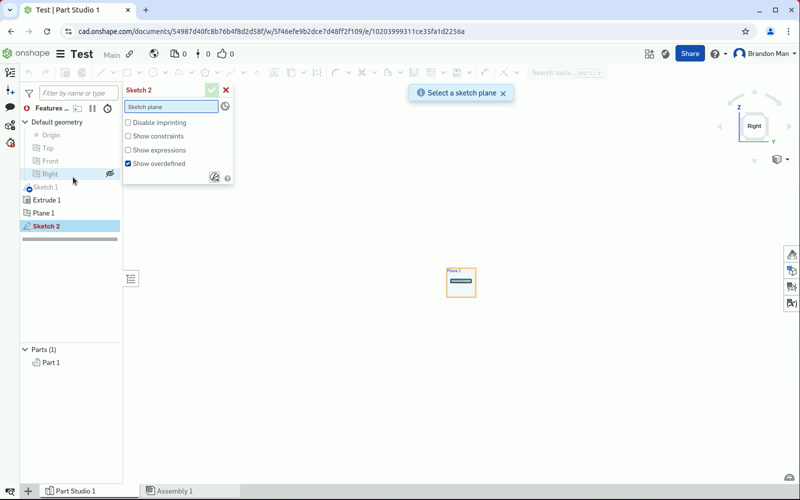
mouse_move(73, 215)
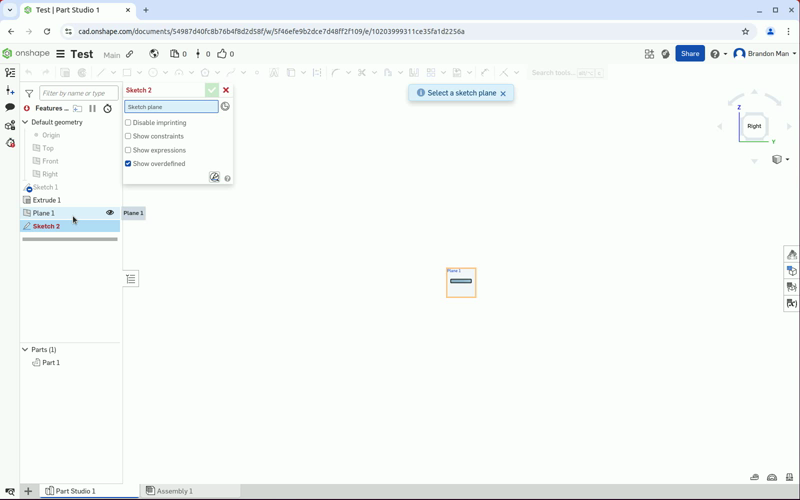
click(73, 215)
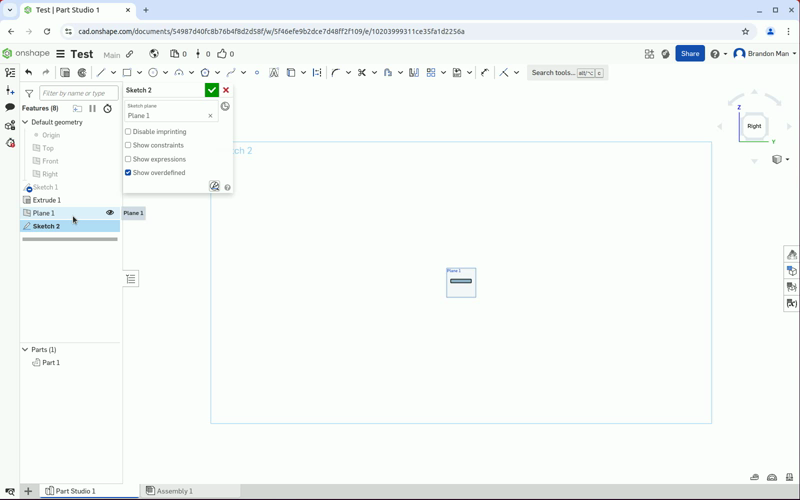
mouse_move(73, 352)
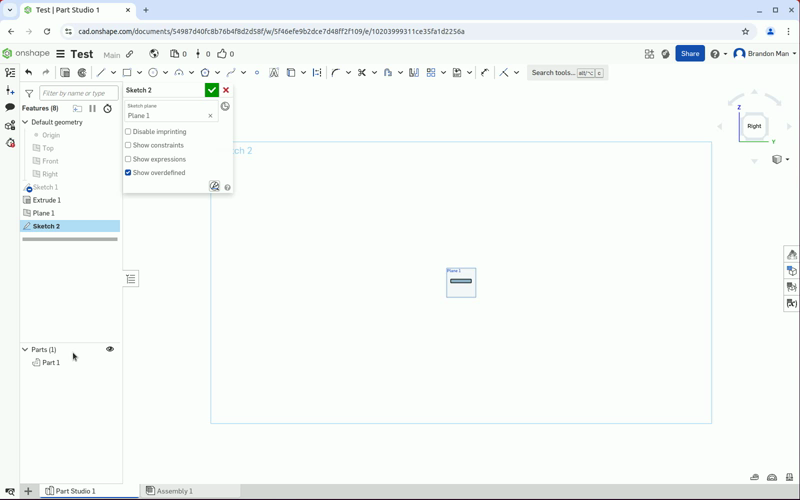
key(y)
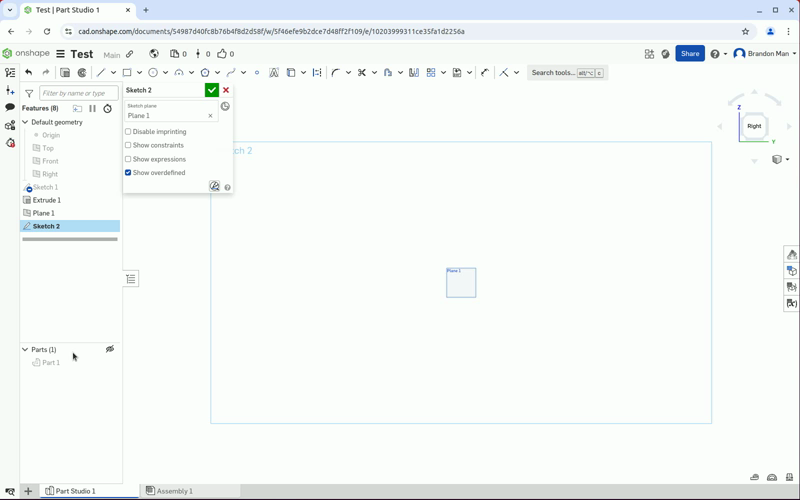
key(l)
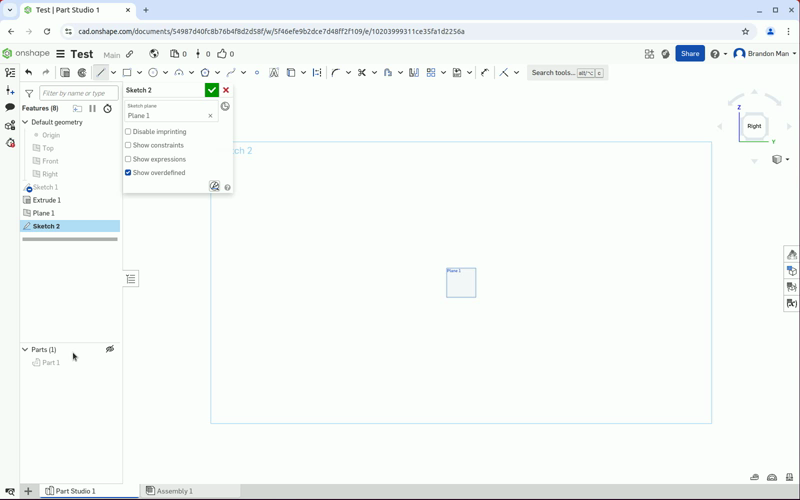
key_down(shift)
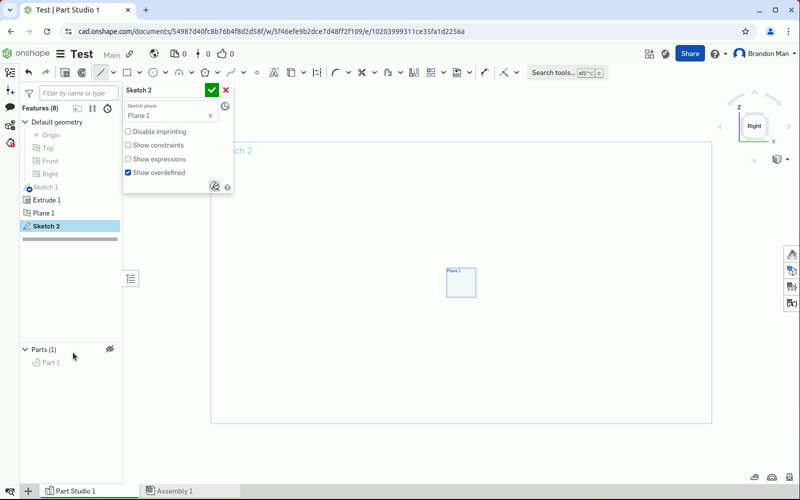
mouse_move(459, 282)
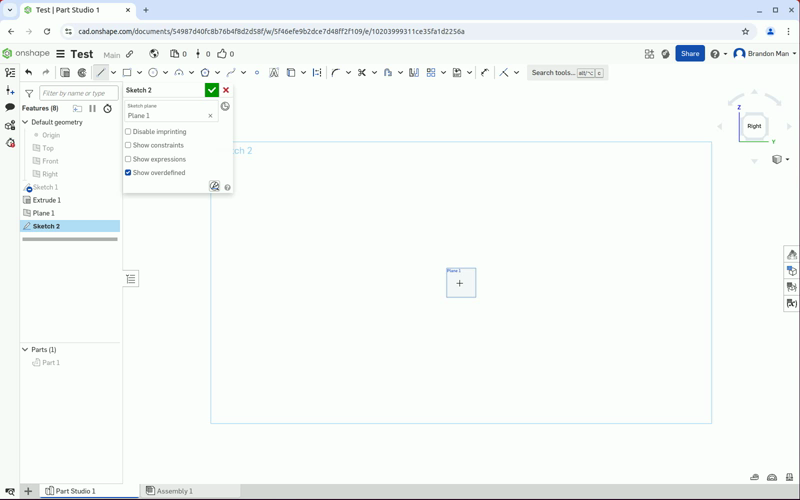
click(459, 282)
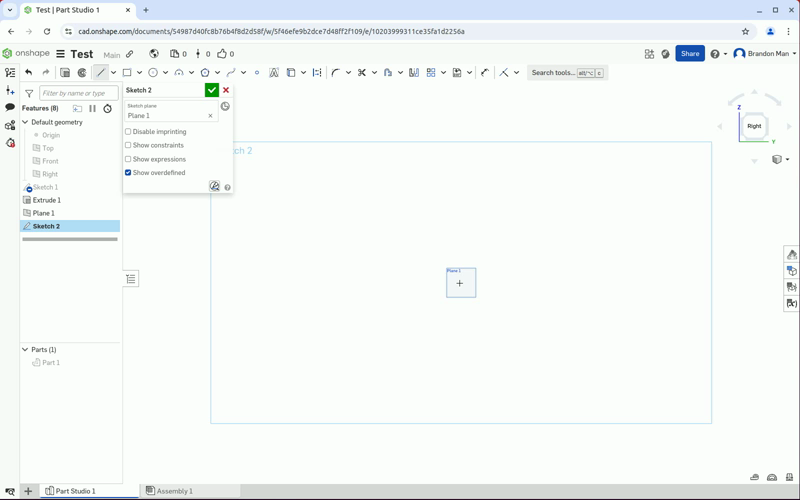
key_up(shift)
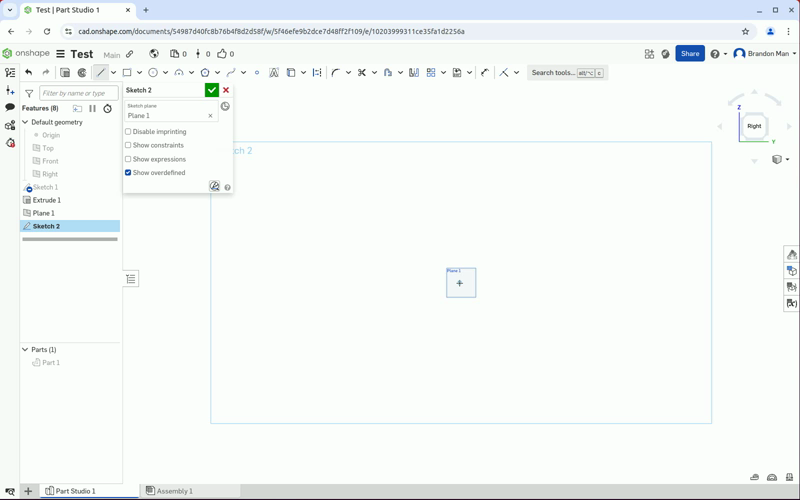
key_down(shift)
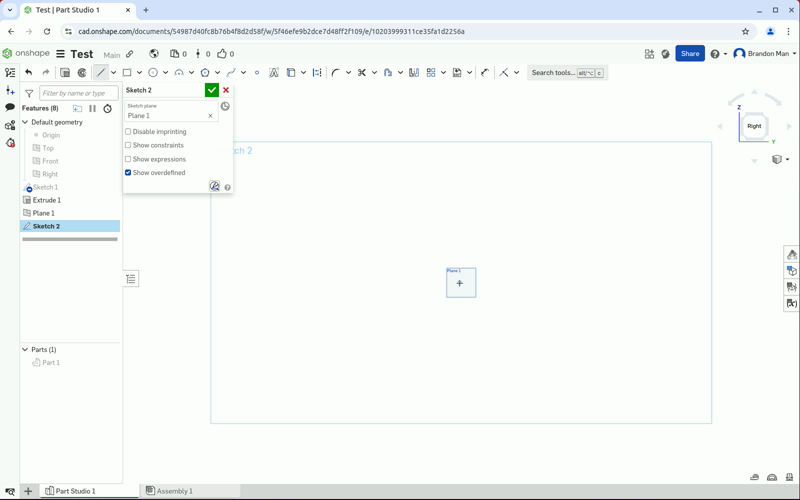
mouse_move(489, 282)
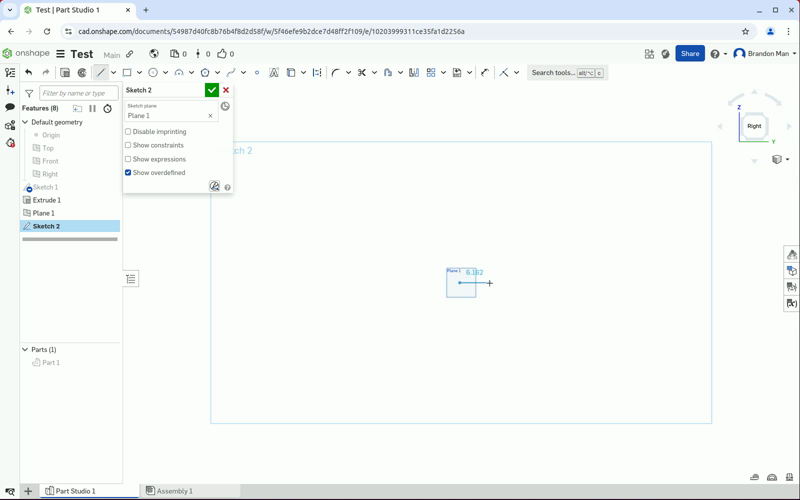
mouse_move(464, 282)
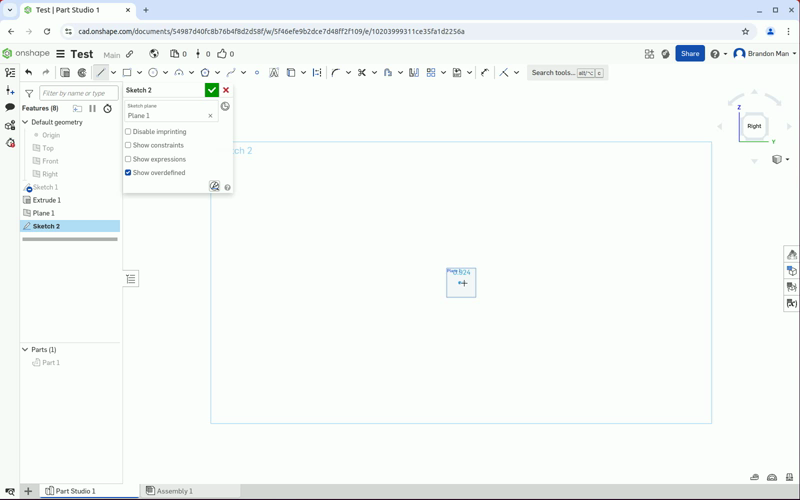
scroll(6)
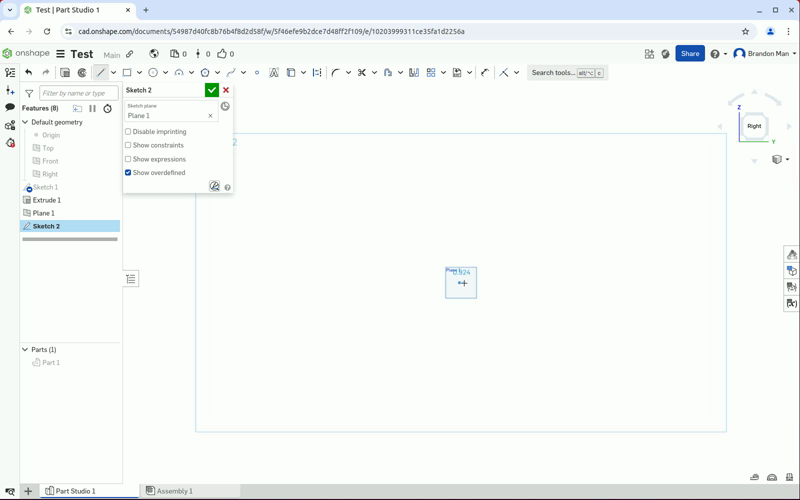
scroll(6)
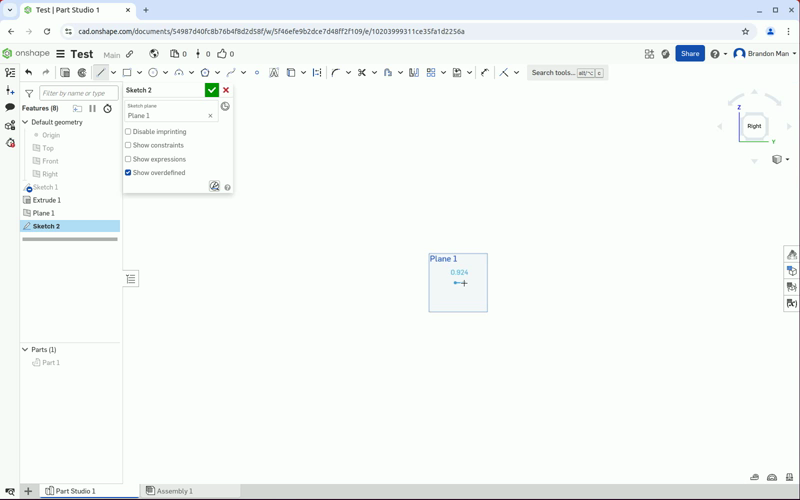
scroll(6)
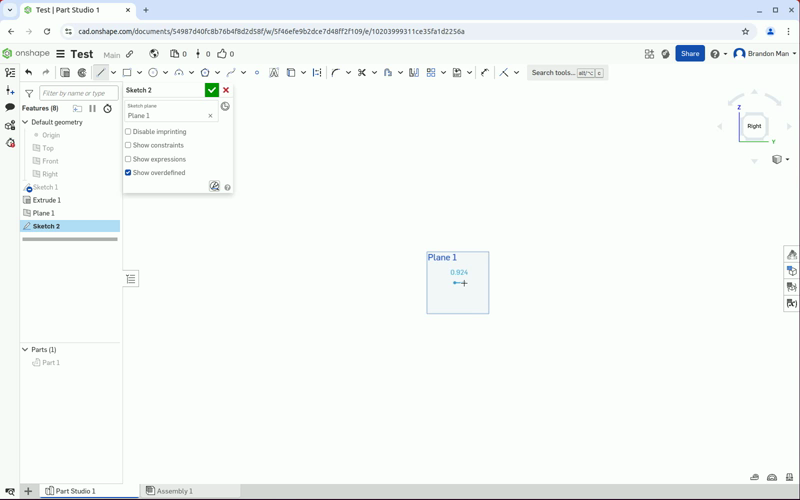
scroll(6)
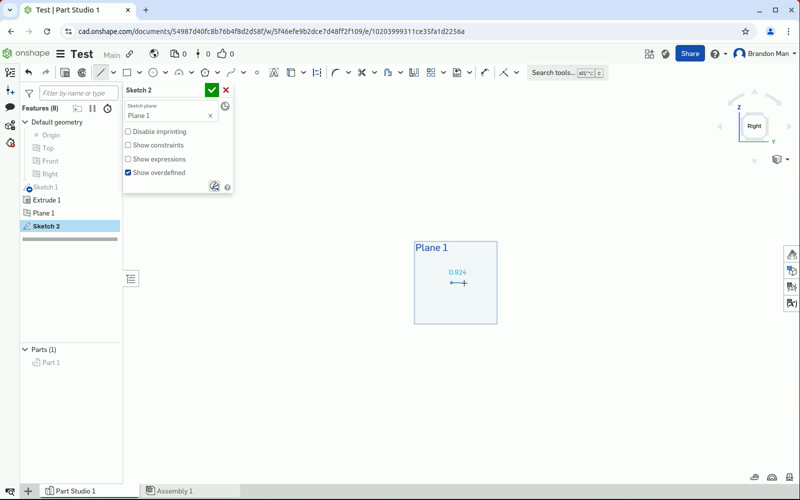
scroll(6)
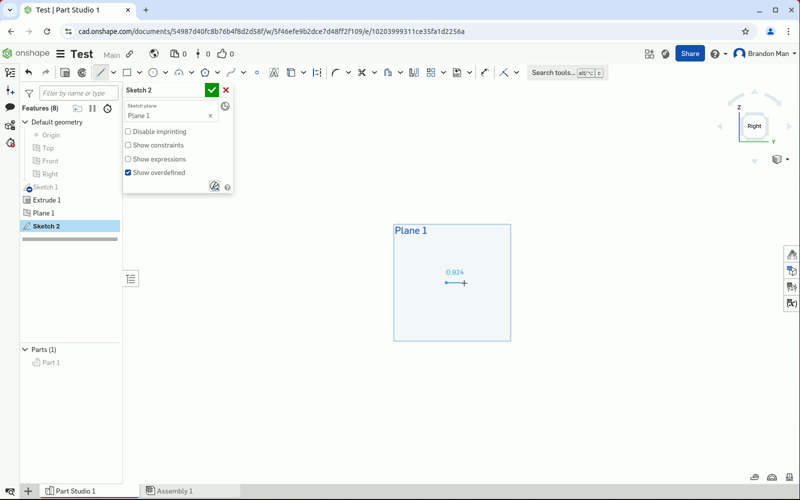
scroll(6)
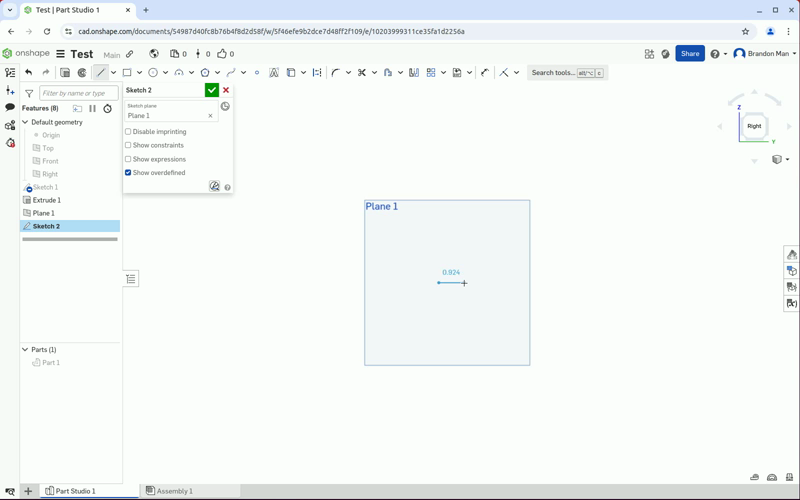
scroll(6)
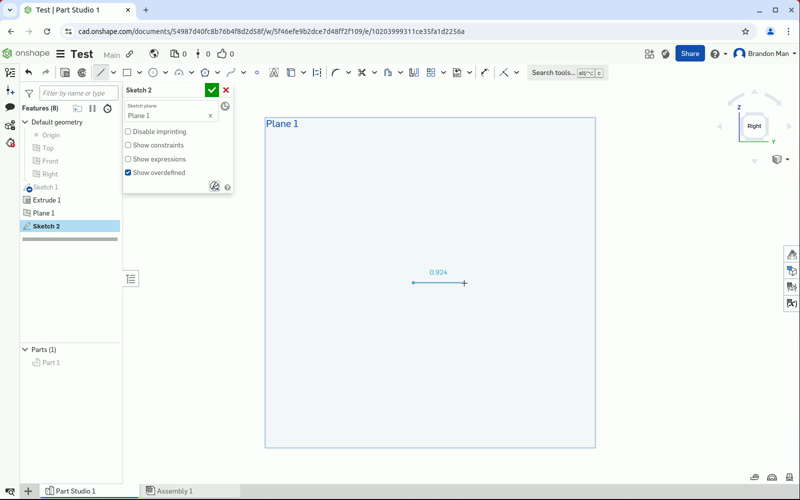
click(464, 282)
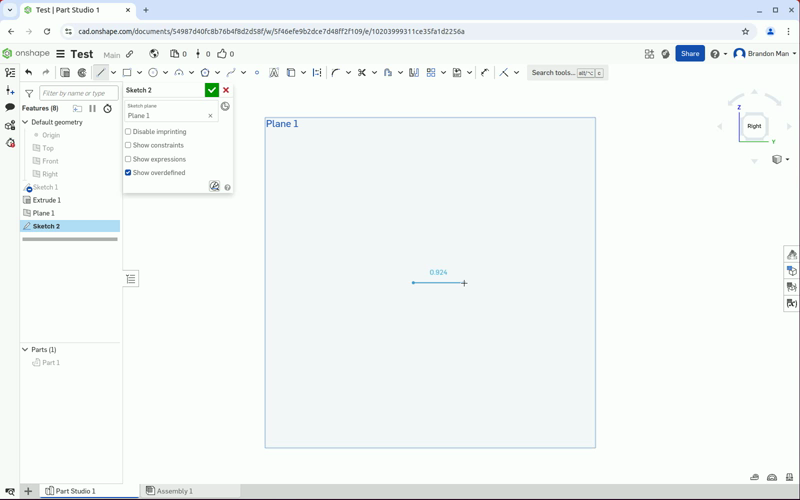
scroll(-6)
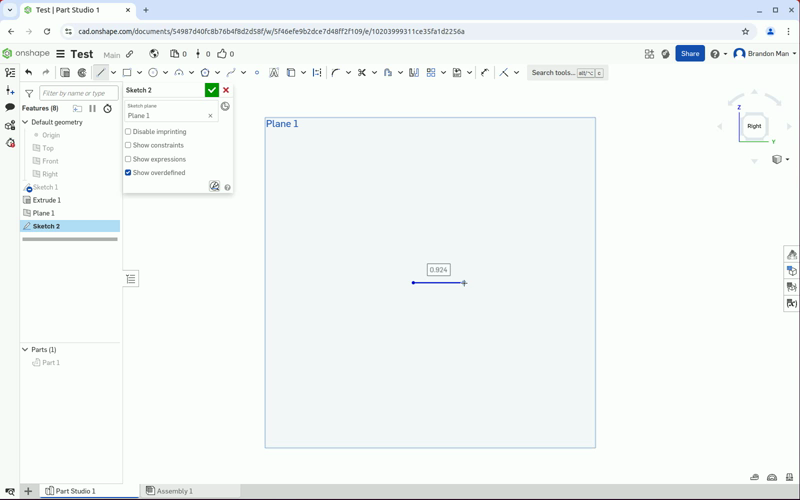
scroll(-6)
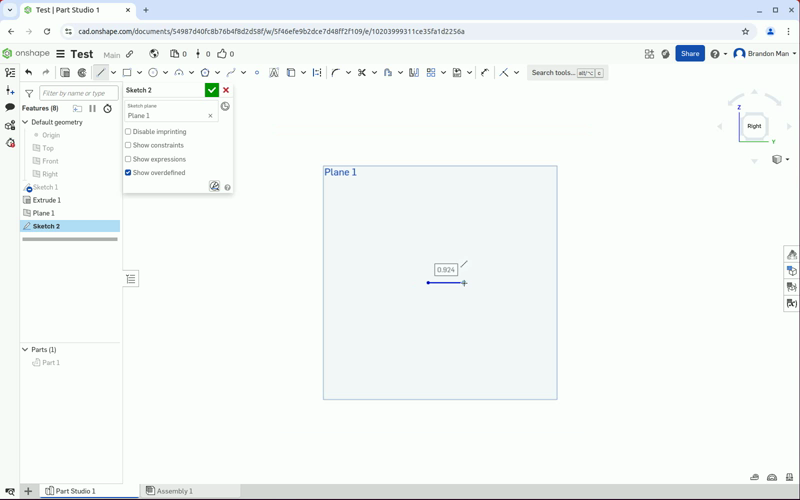
scroll(-6)
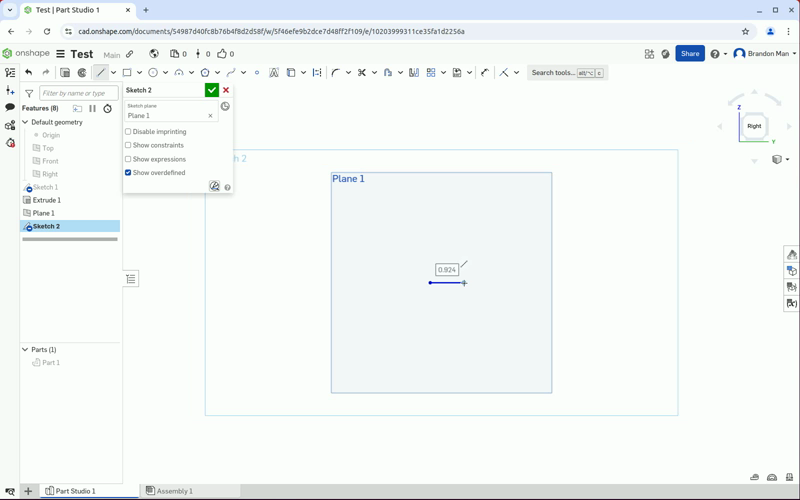
scroll(-6)
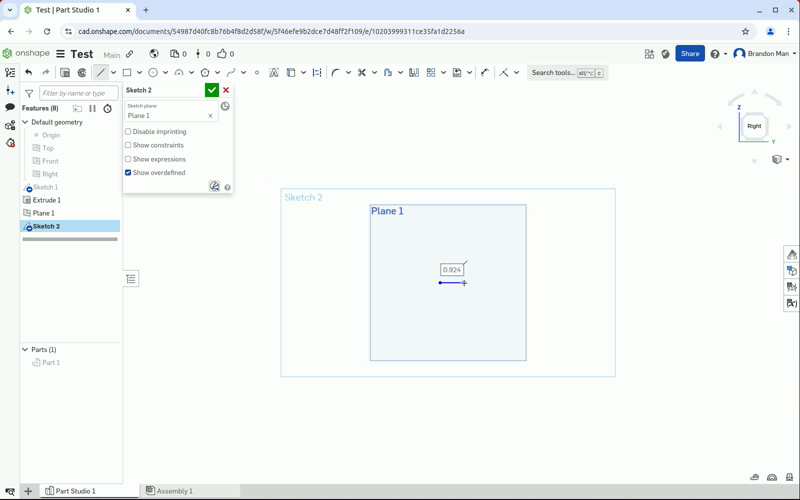
scroll(-6)
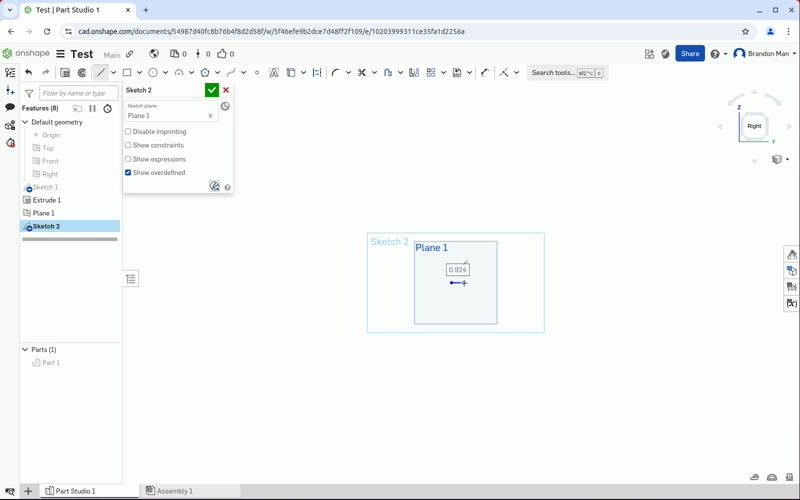
scroll(-6)
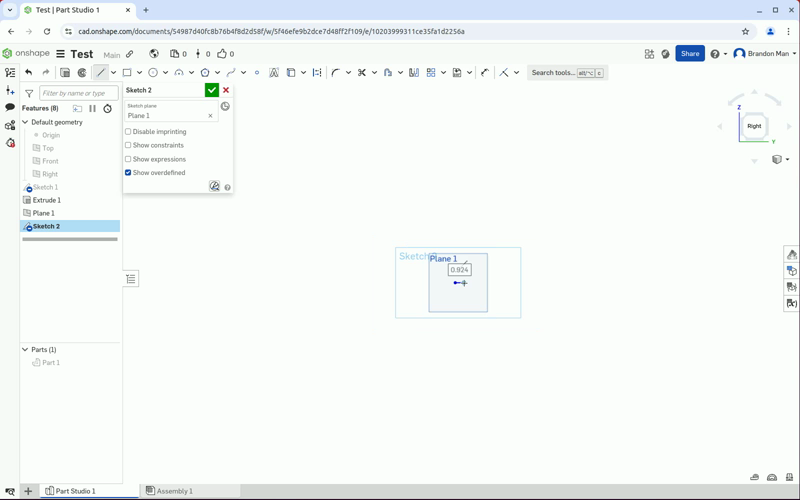
scroll(-6)
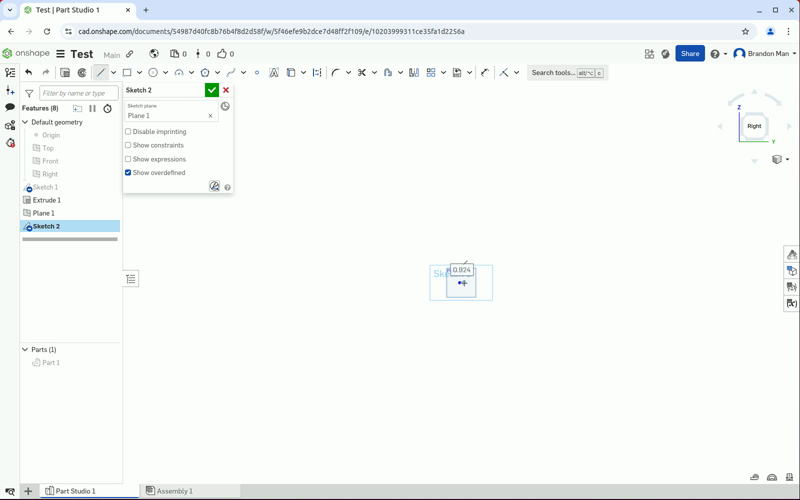
key_up(shift)
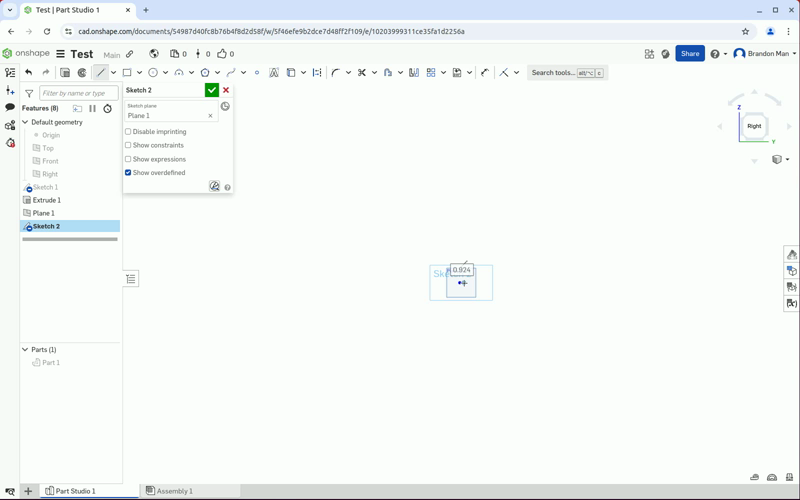
key_down(shift)
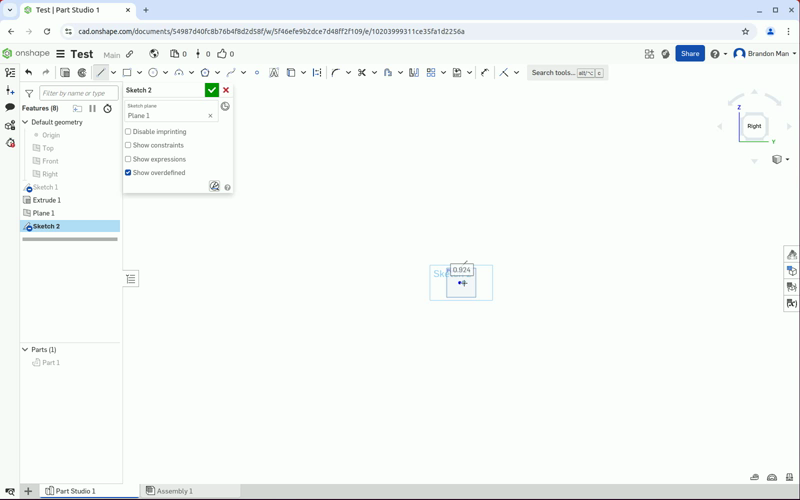
mouse_move(494, 282)
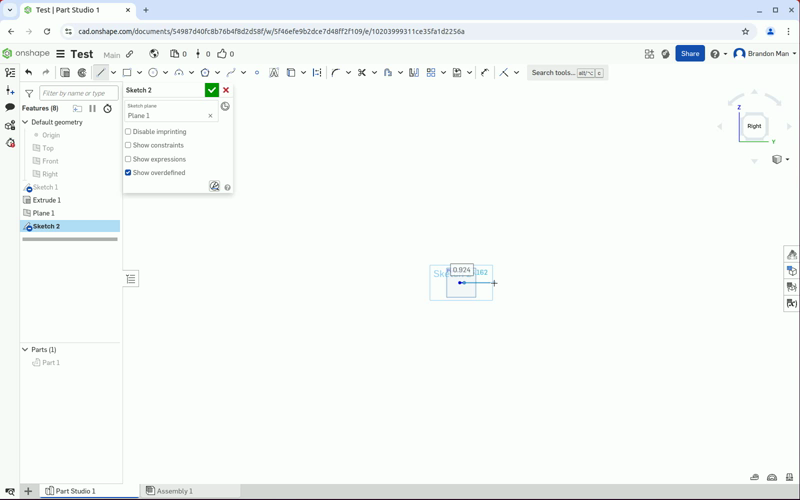
mouse_move(464, 280)
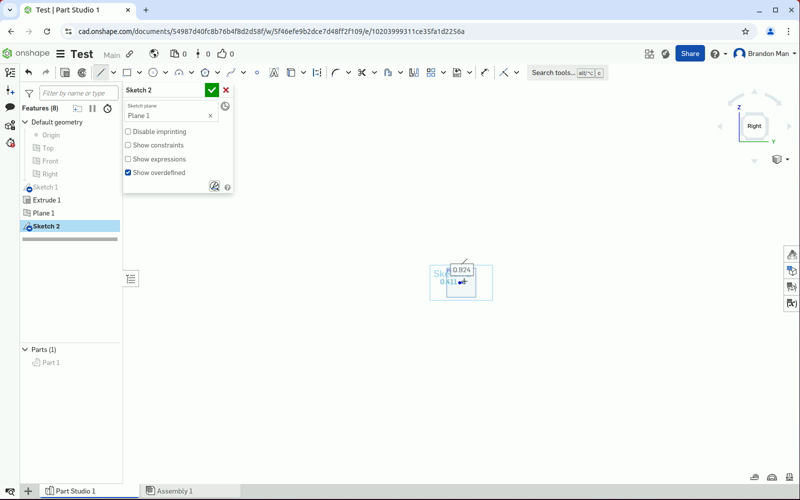
scroll(6)
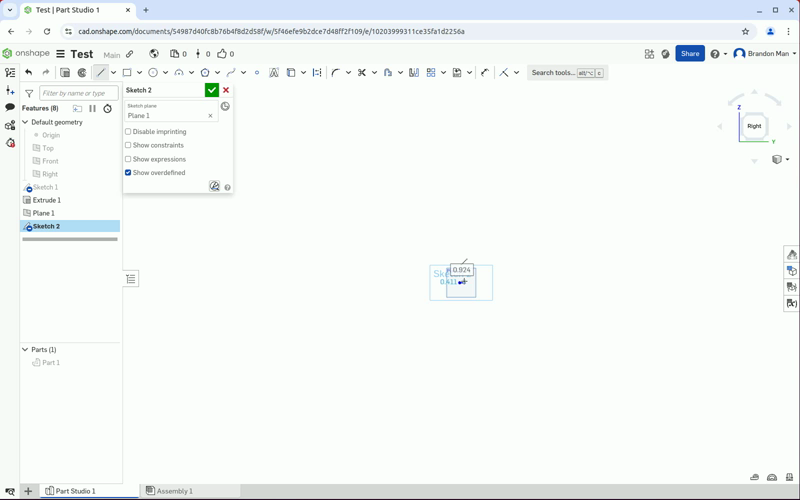
scroll(6)
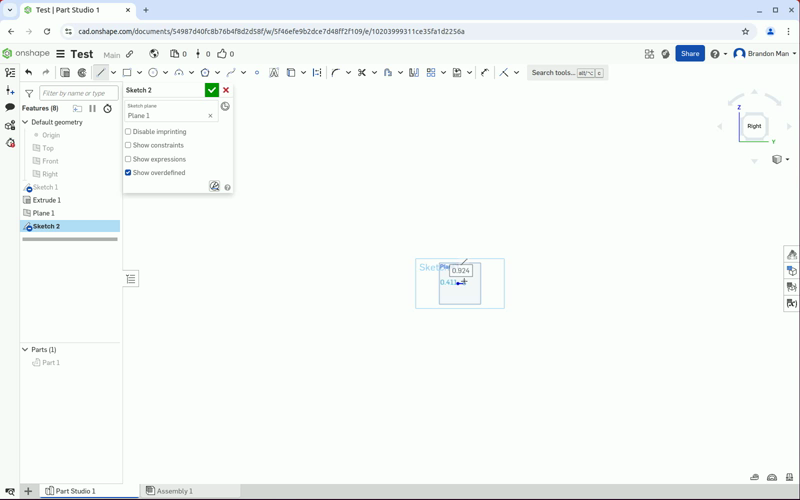
scroll(6)
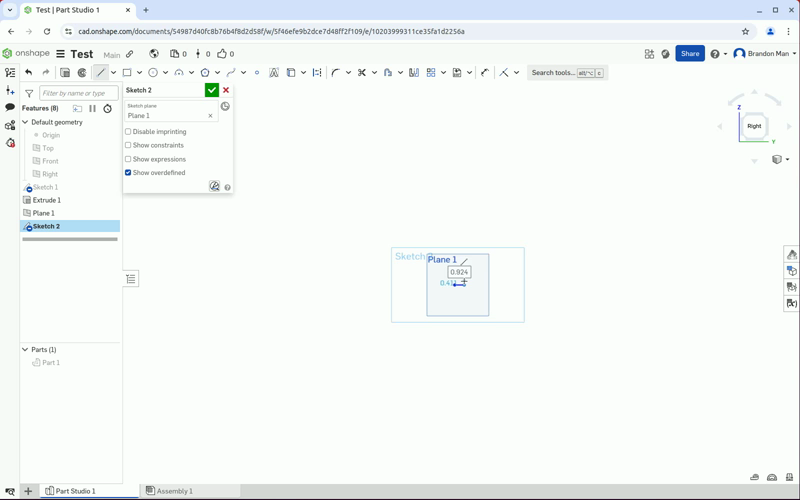
scroll(6)
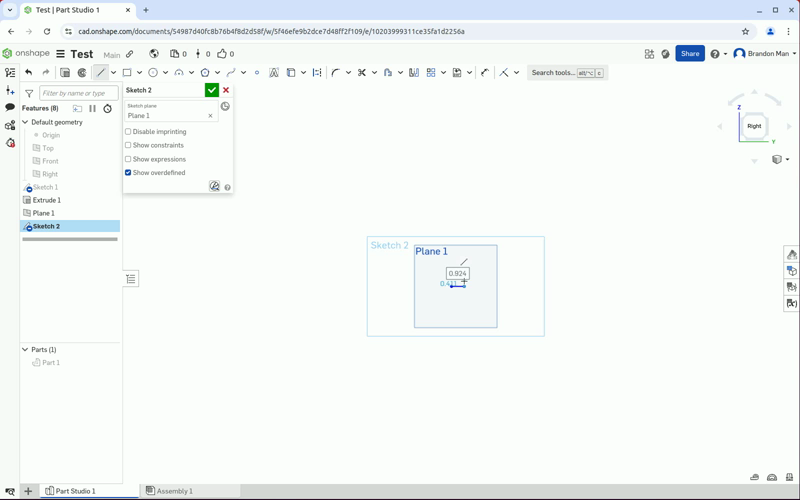
scroll(6)
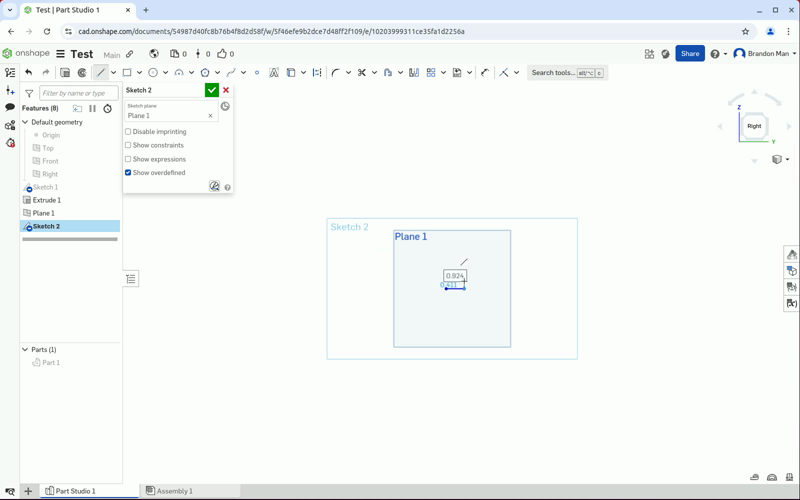
scroll(6)
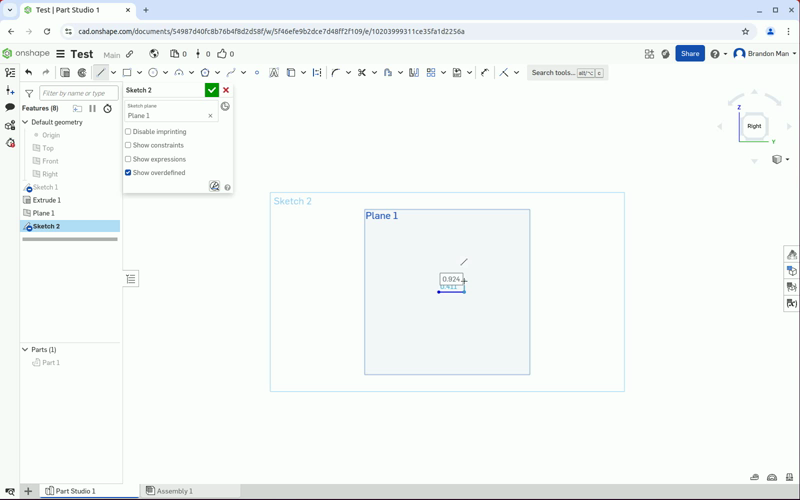
scroll(6)
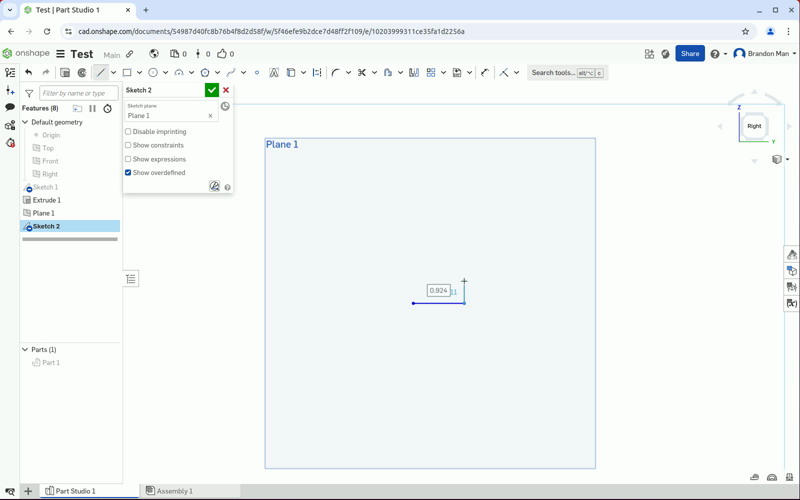
click(464, 280)
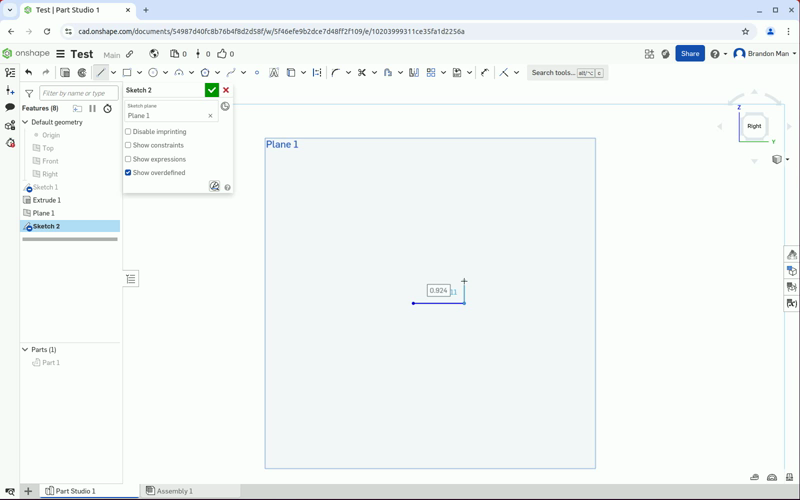
scroll(-6)
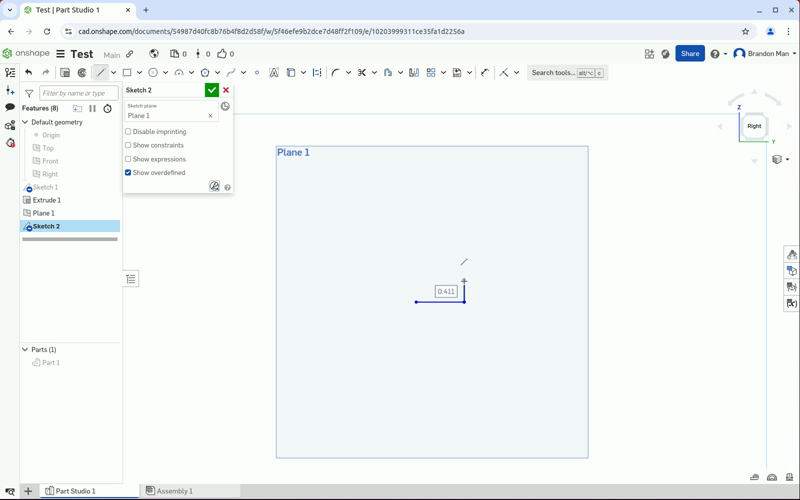
scroll(-6)
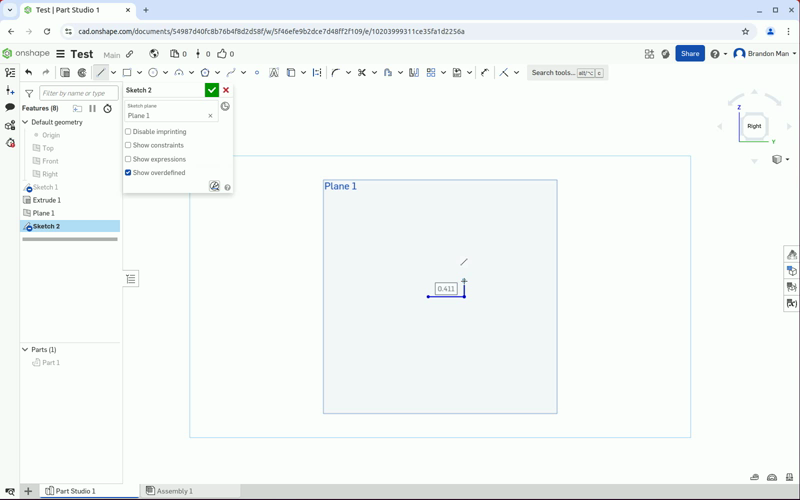
scroll(-6)
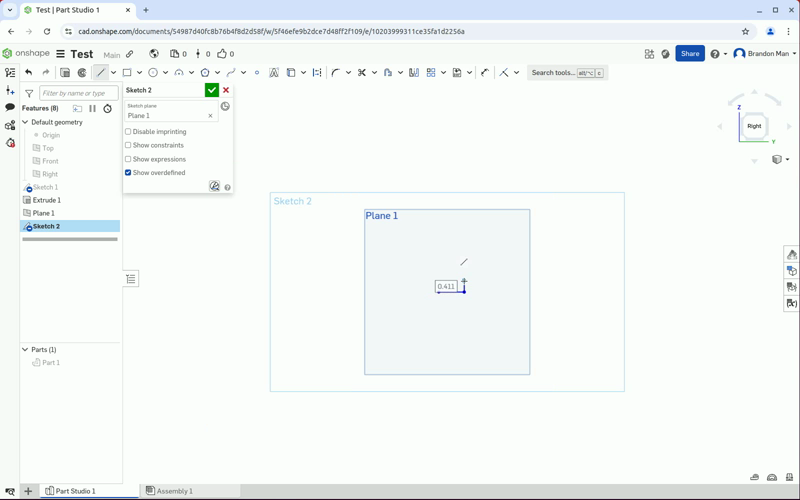
scroll(-6)
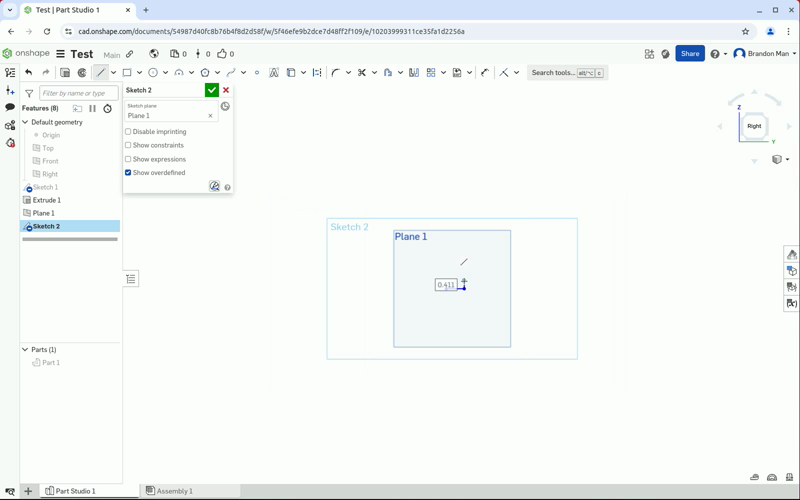
scroll(-6)
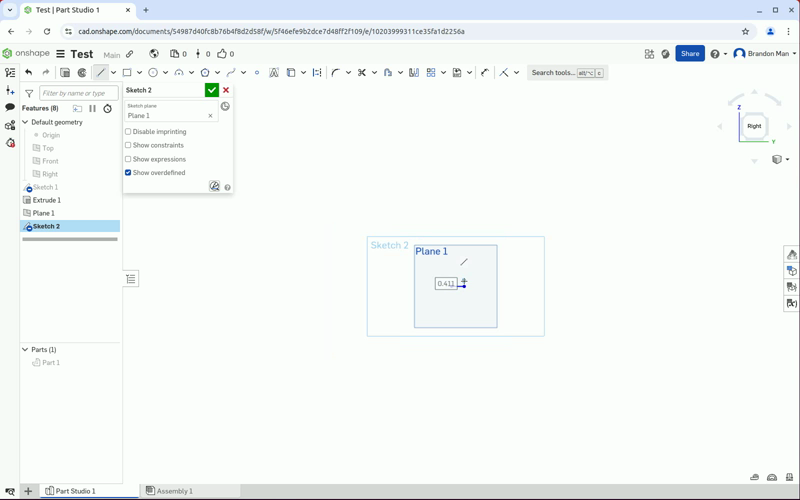
scroll(-6)
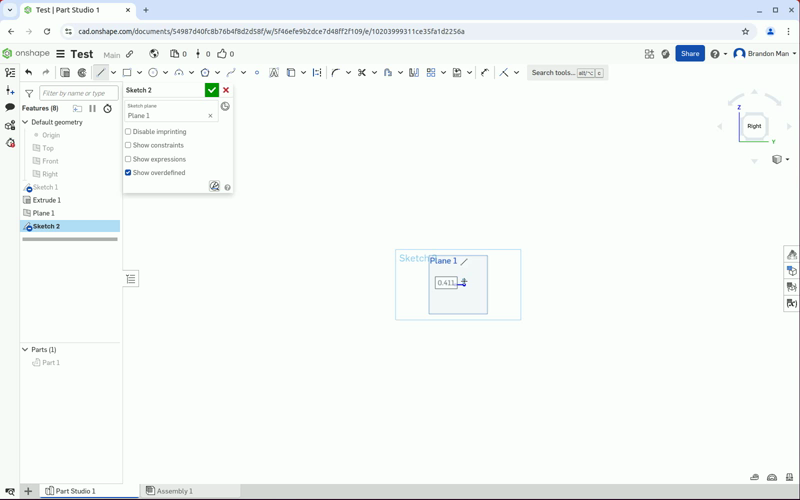
scroll(-6)
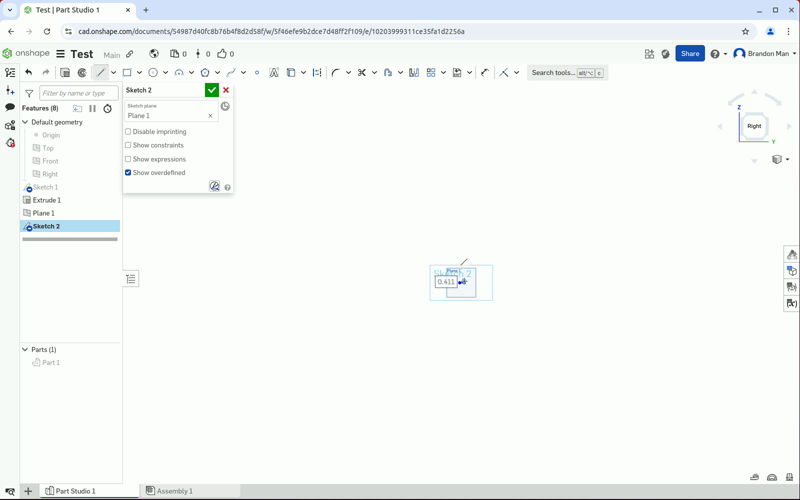
key_up(shift)
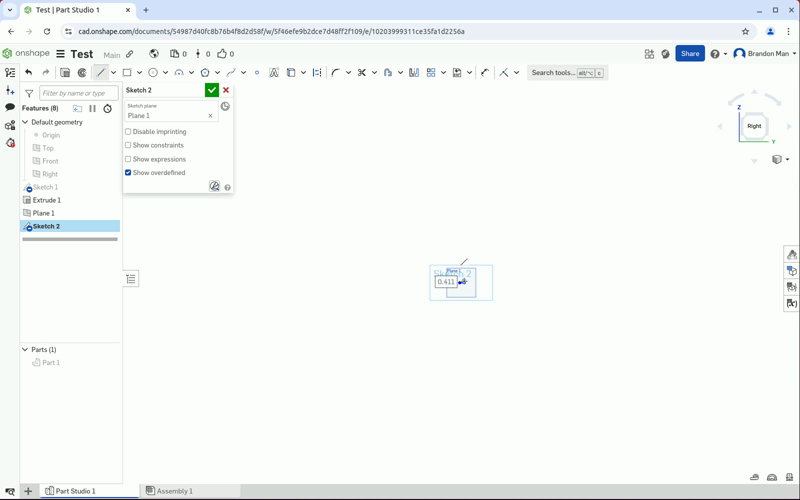
key_down(shift)
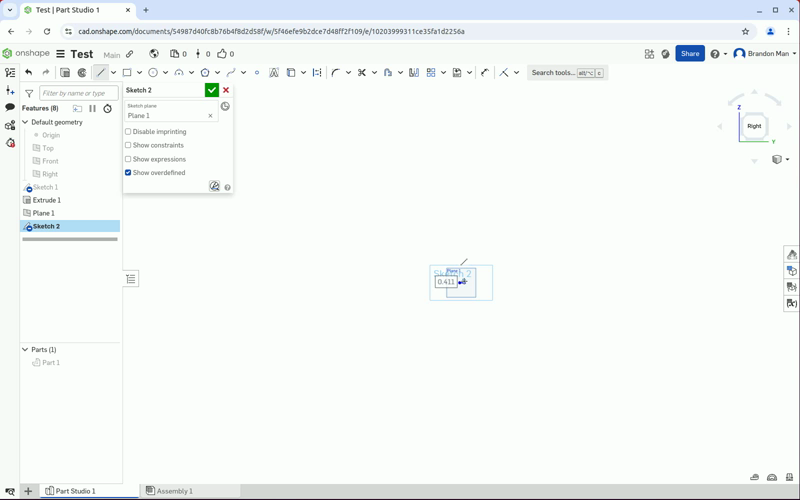
mouse_move(494, 280)
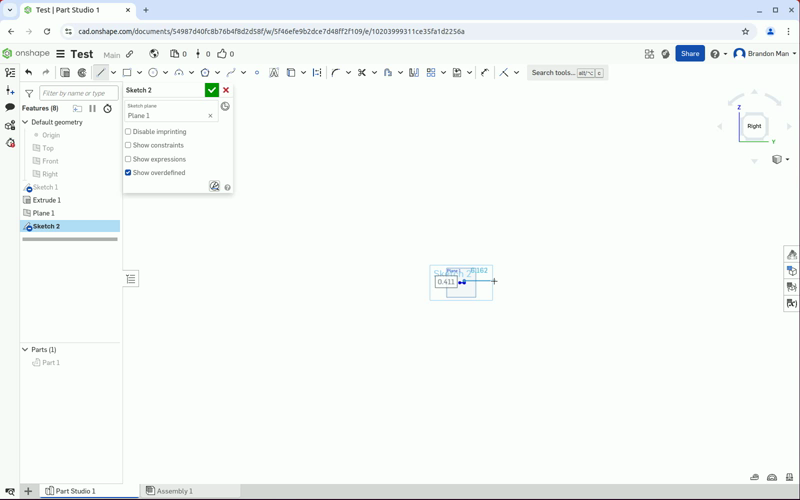
mouse_move(459, 280)
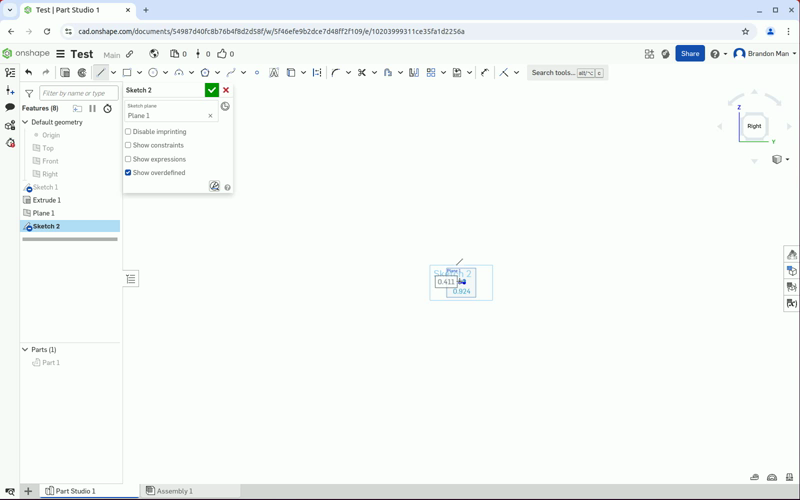
scroll(6)
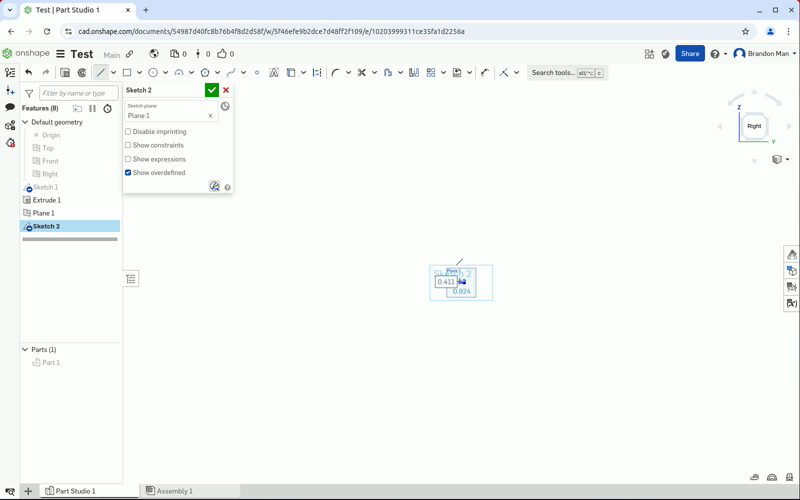
scroll(6)
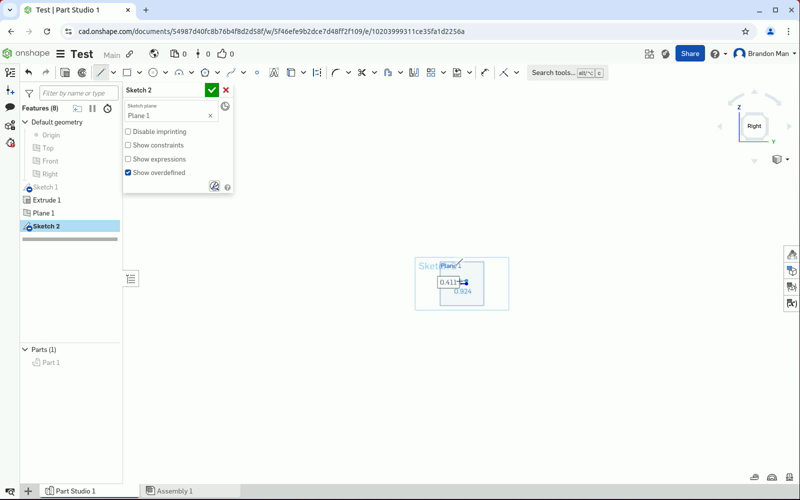
scroll(6)
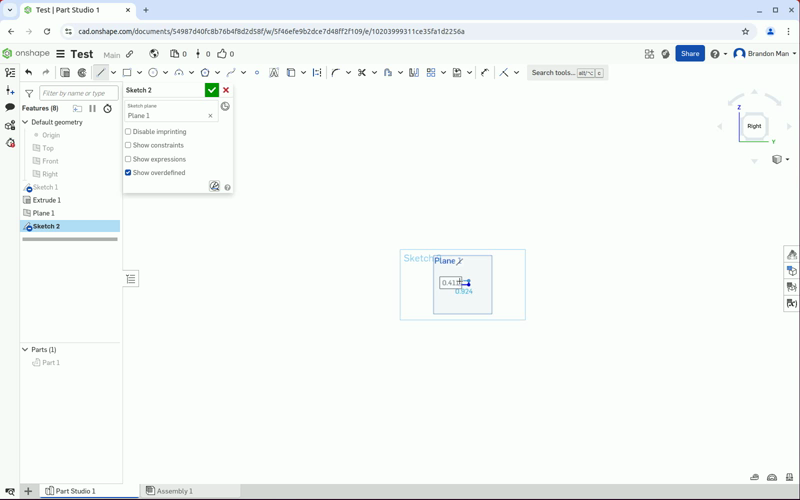
scroll(6)
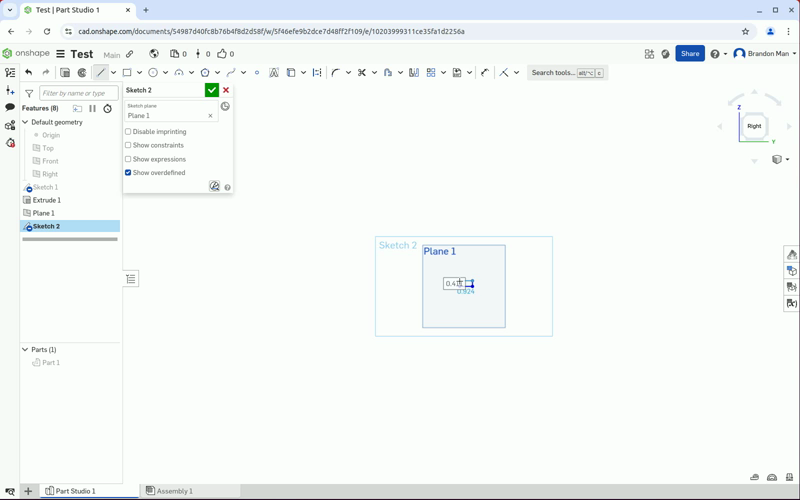
scroll(6)
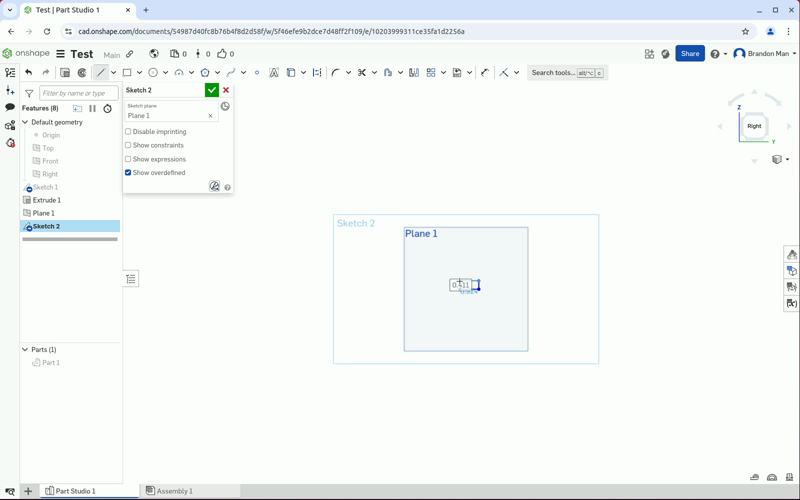
scroll(6)
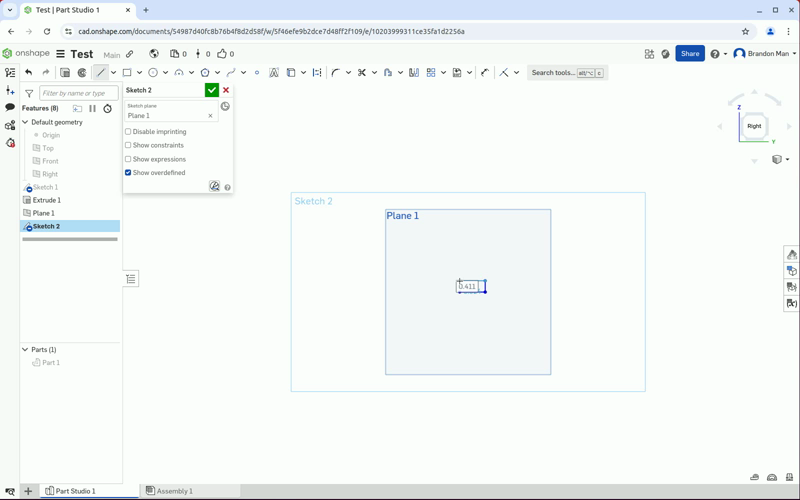
scroll(6)
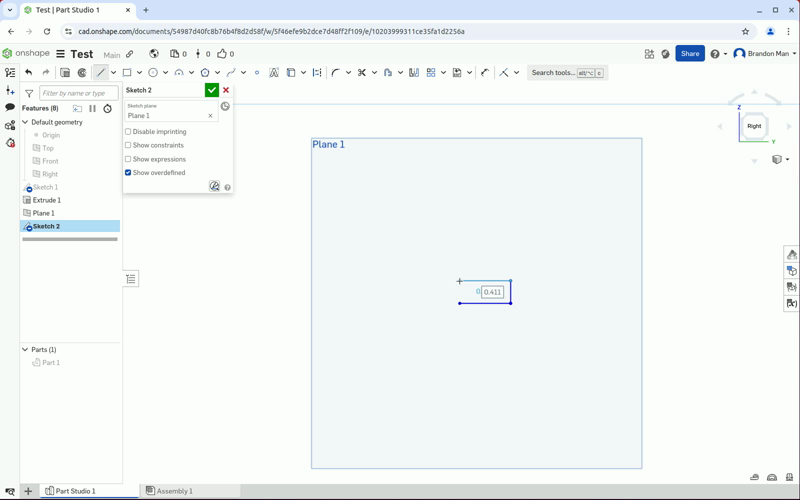
click(459, 280)
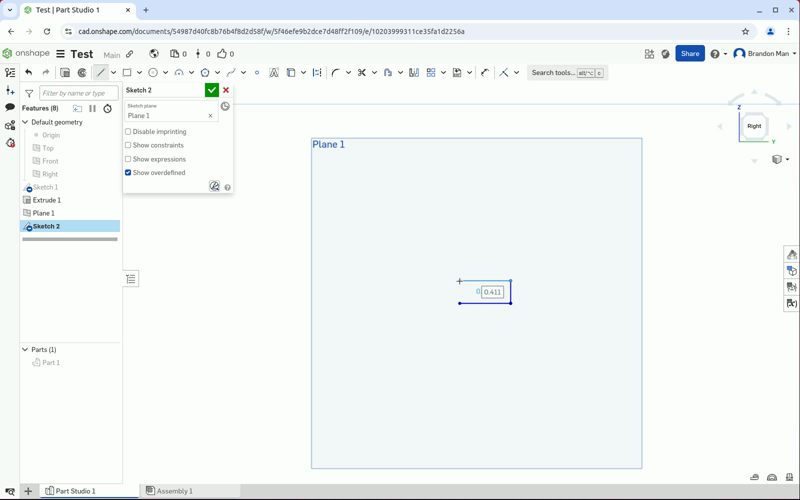
scroll(-6)
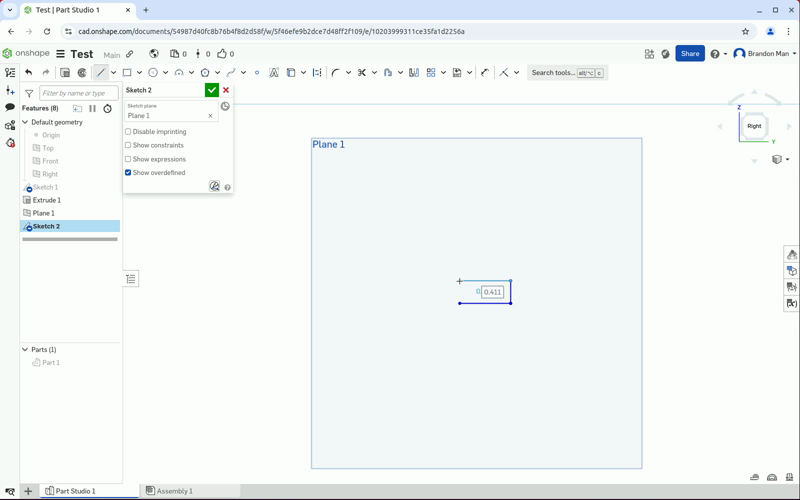
scroll(-6)
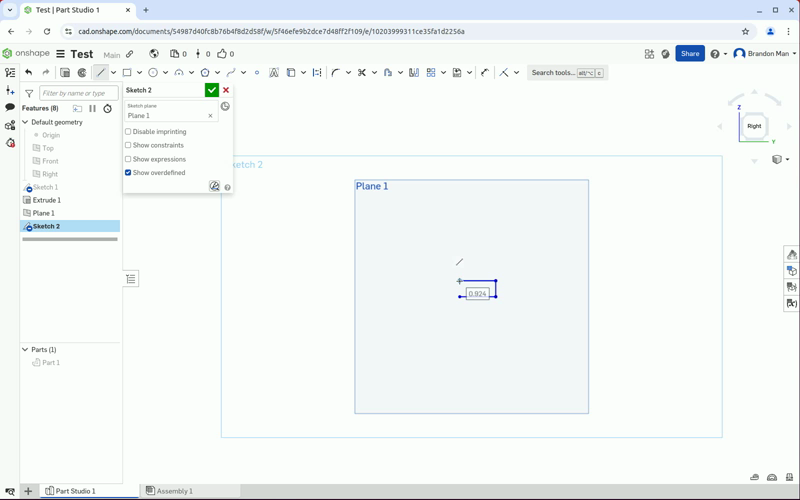
scroll(-6)
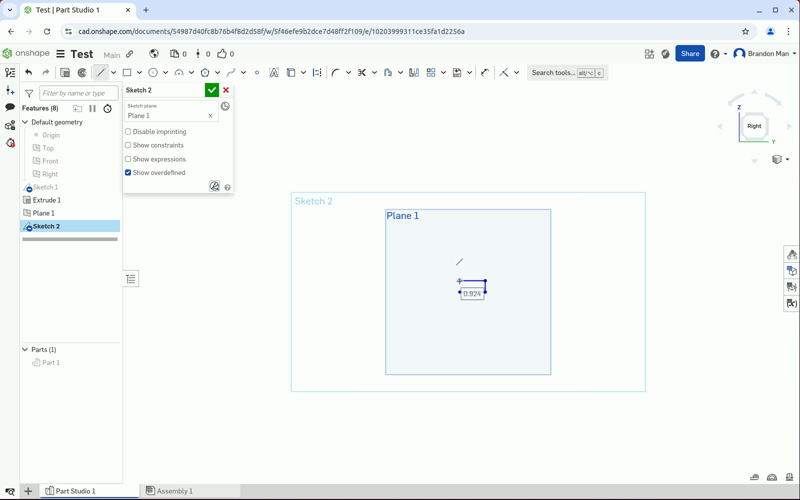
scroll(-6)
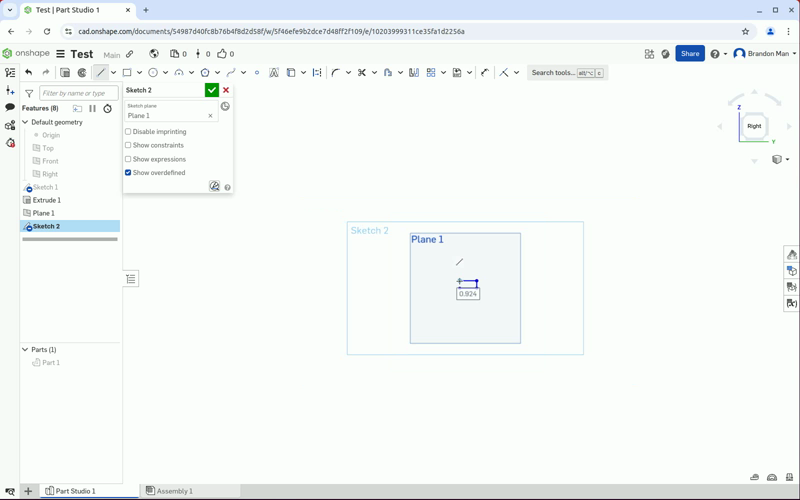
scroll(-6)
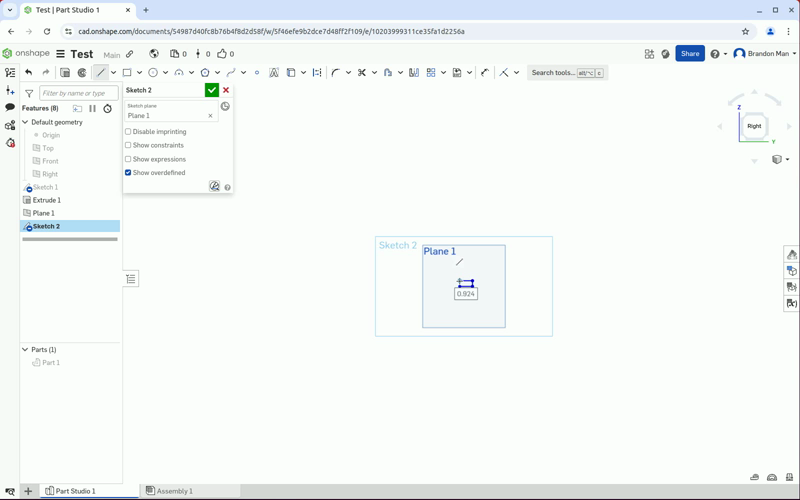
scroll(-6)
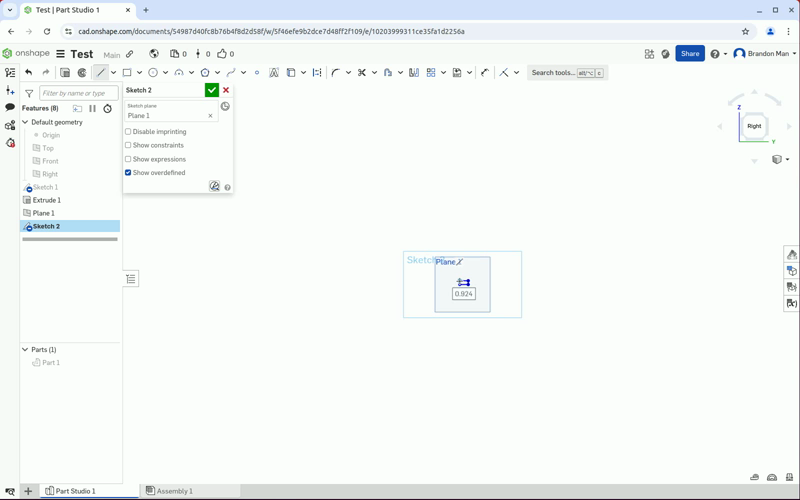
scroll(-6)
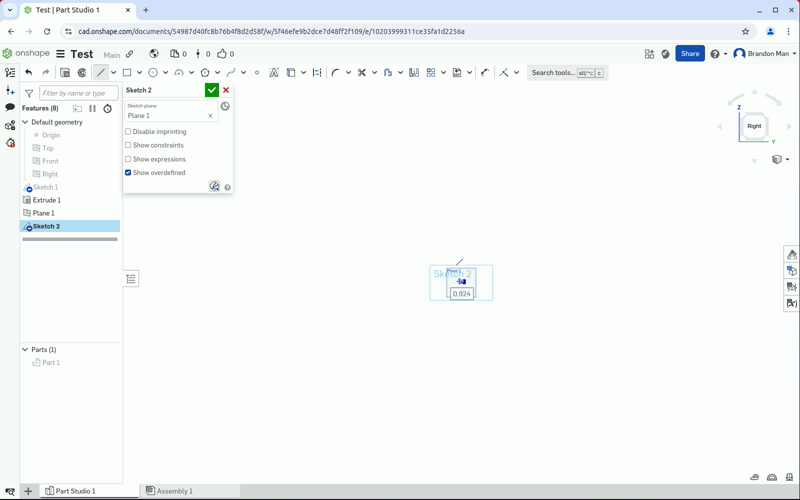
key_up(shift)
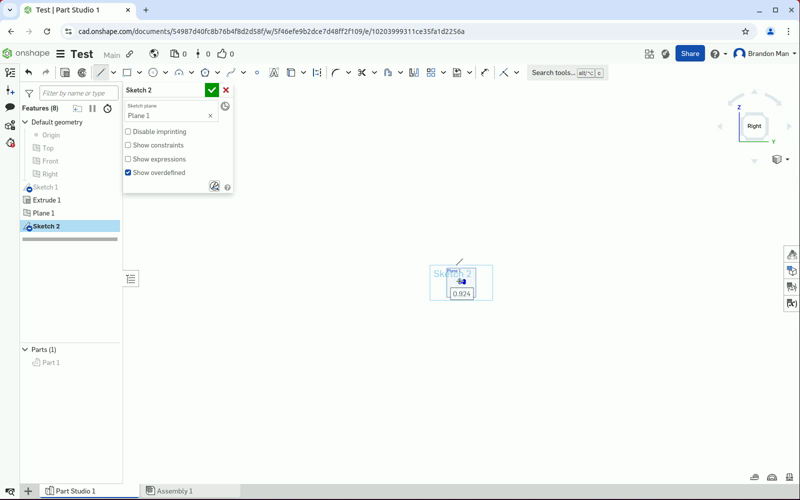
mouse_move(489, 280)
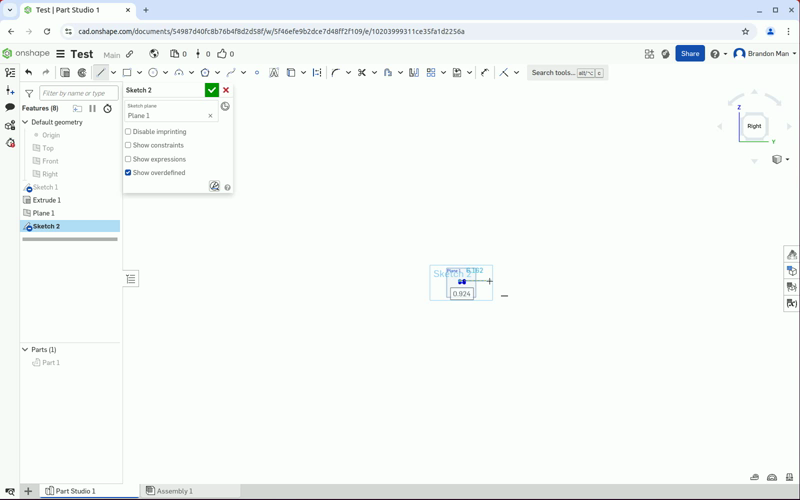
key_down(shift)
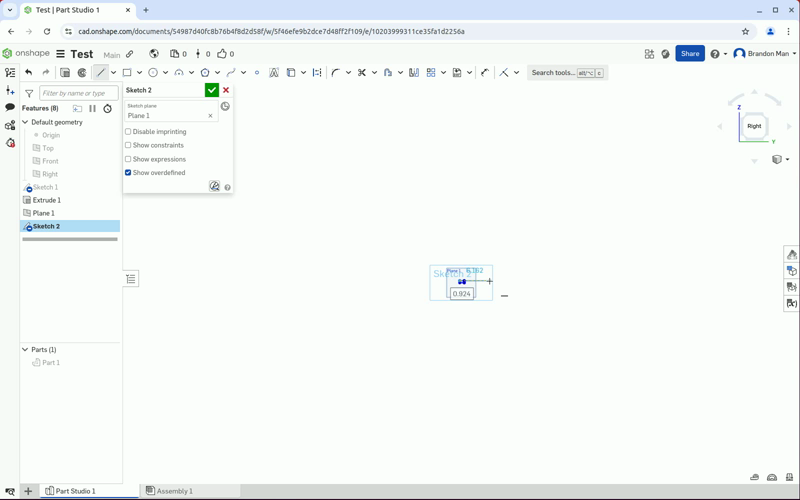
mouse_move(459, 282)
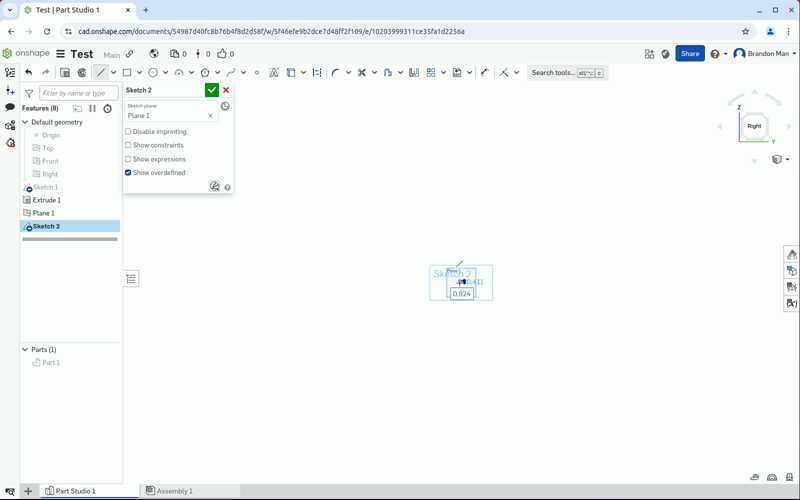
scroll(6)
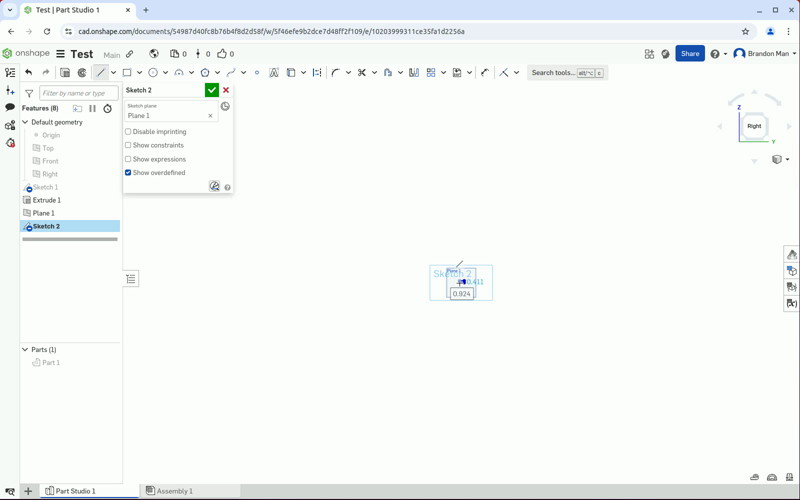
scroll(6)
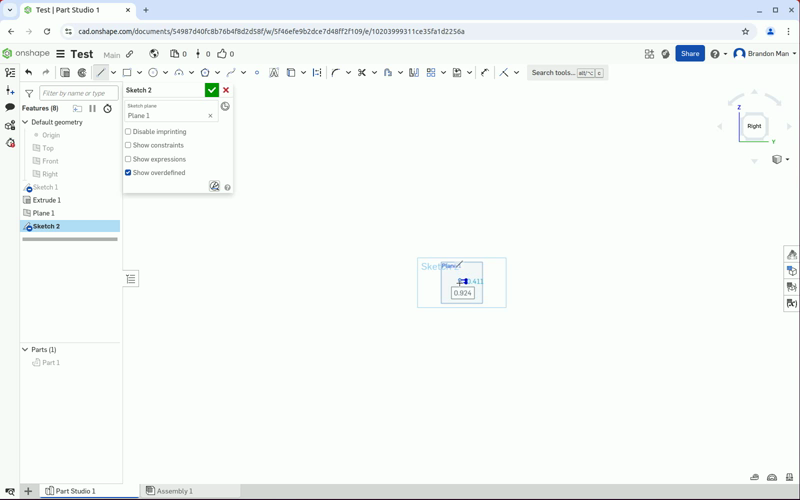
scroll(6)
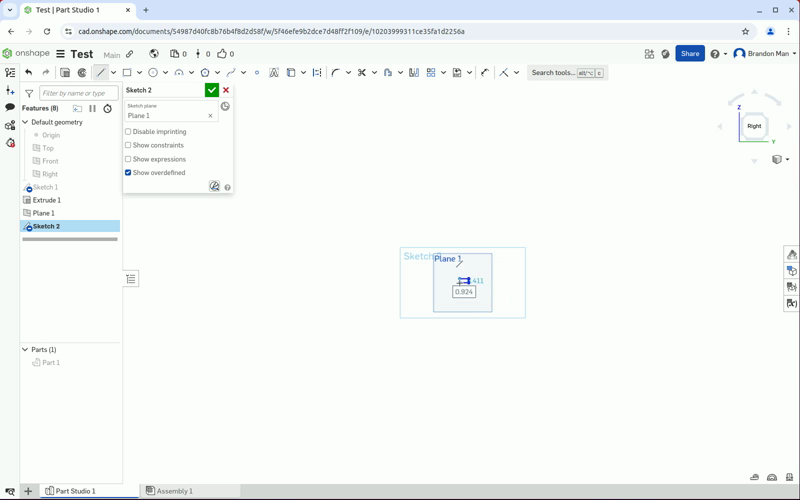
scroll(6)
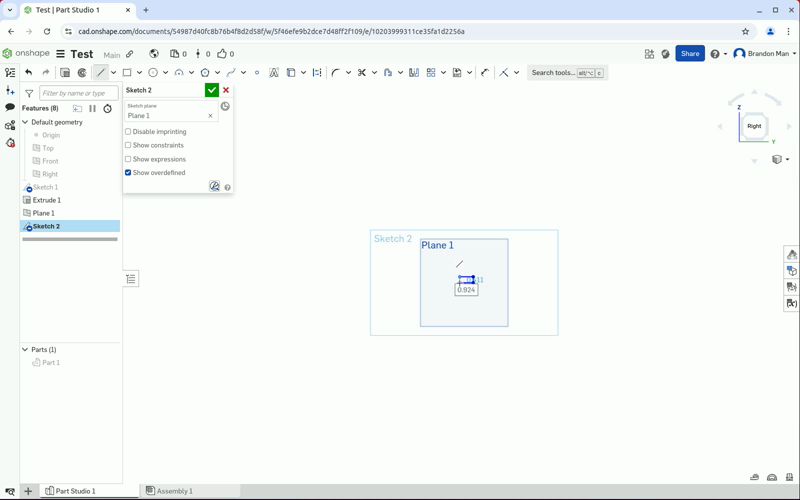
scroll(6)
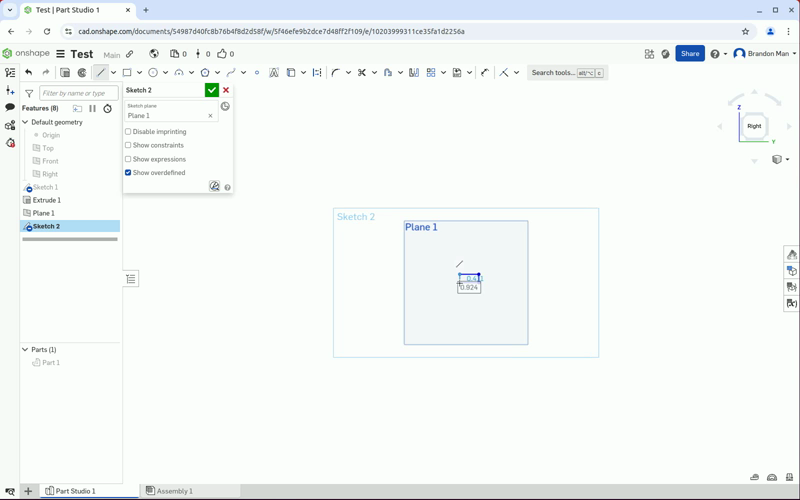
scroll(6)
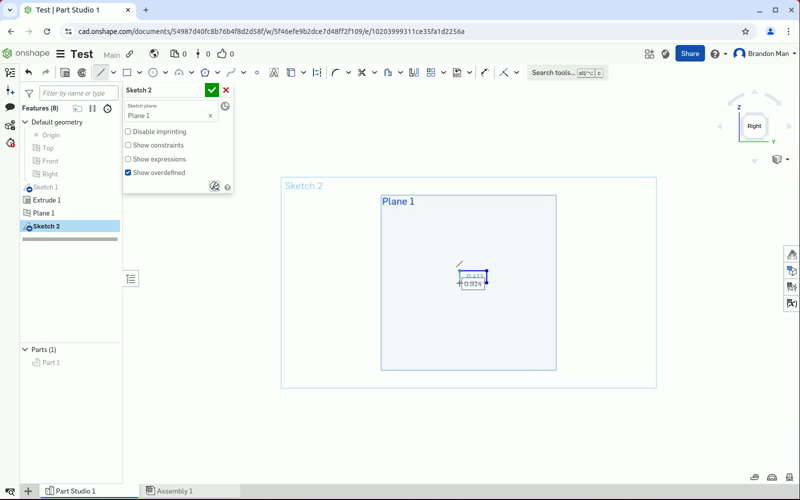
scroll(6)
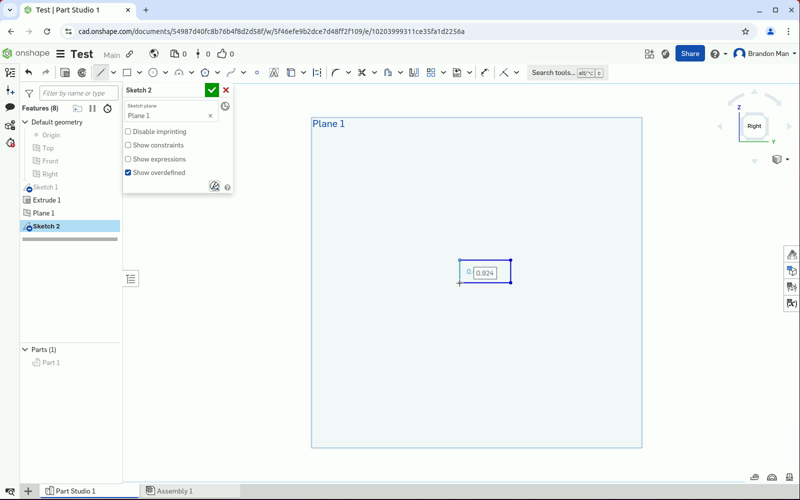
key_up(shift)
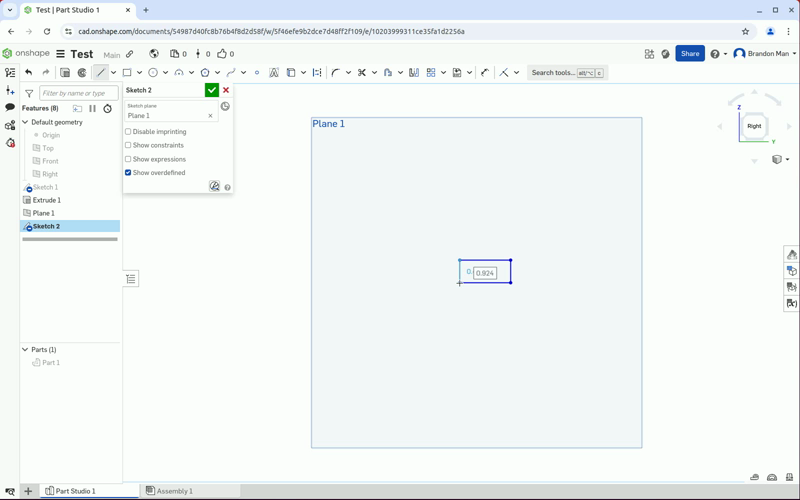
click(459, 282)
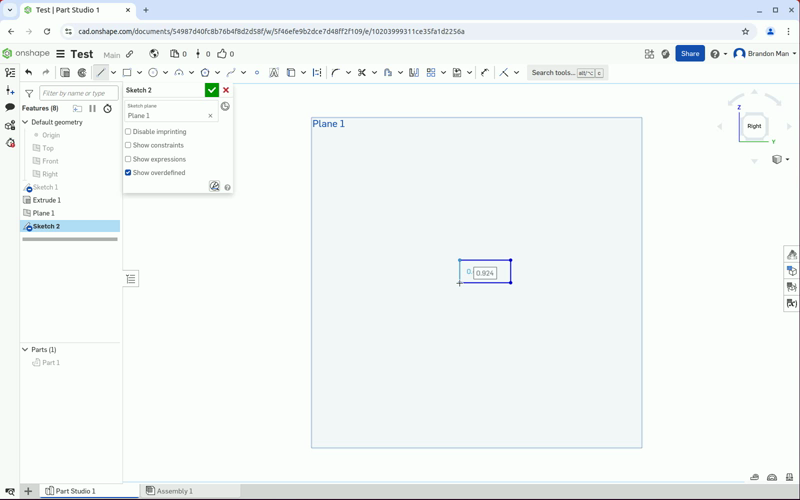
scroll(-6)
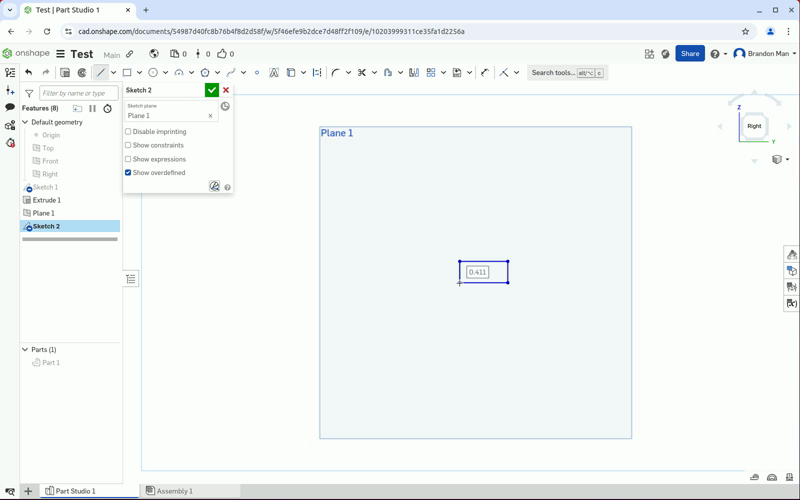
scroll(-6)
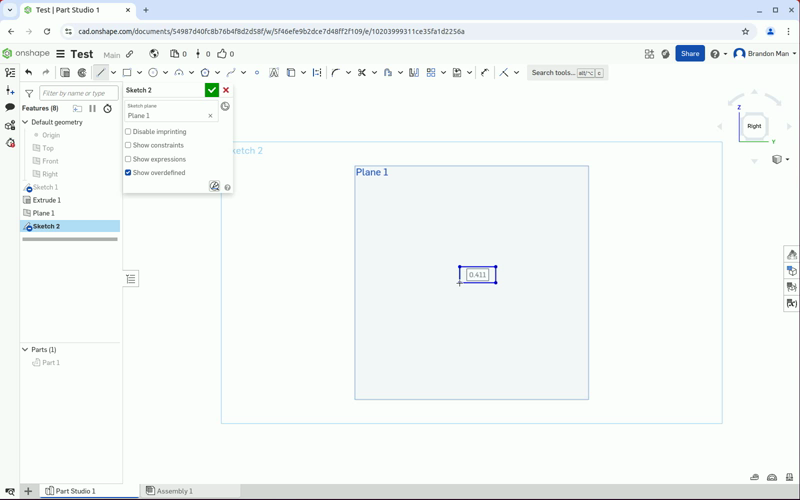
scroll(-6)
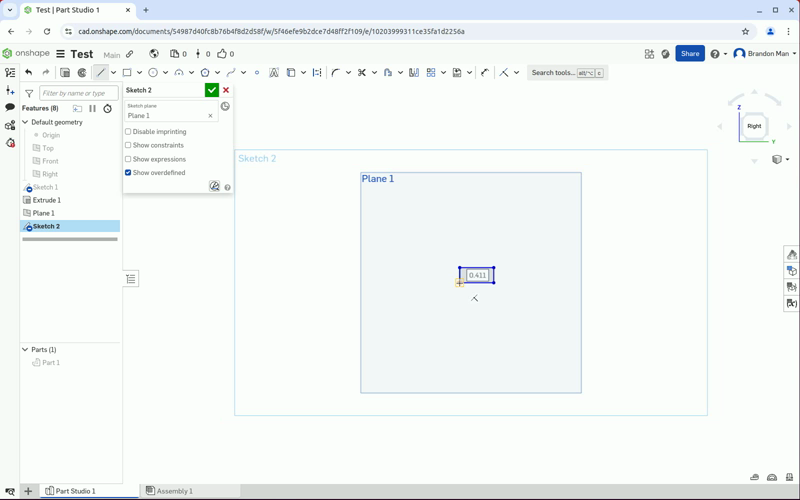
scroll(-6)
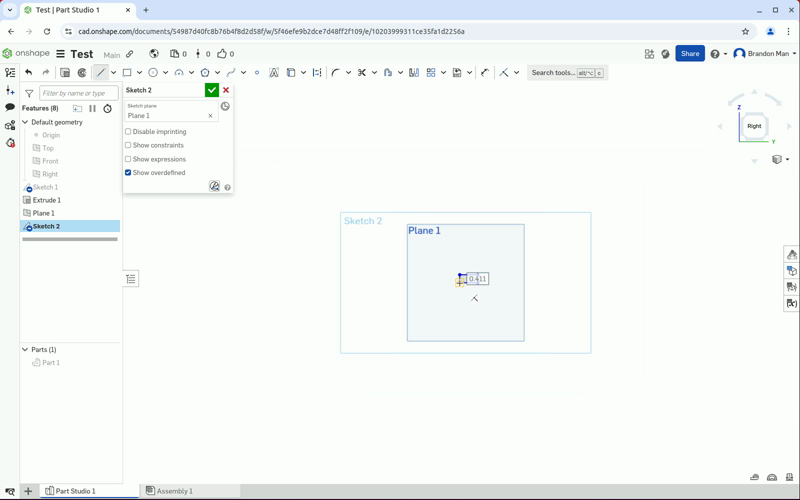
scroll(-6)
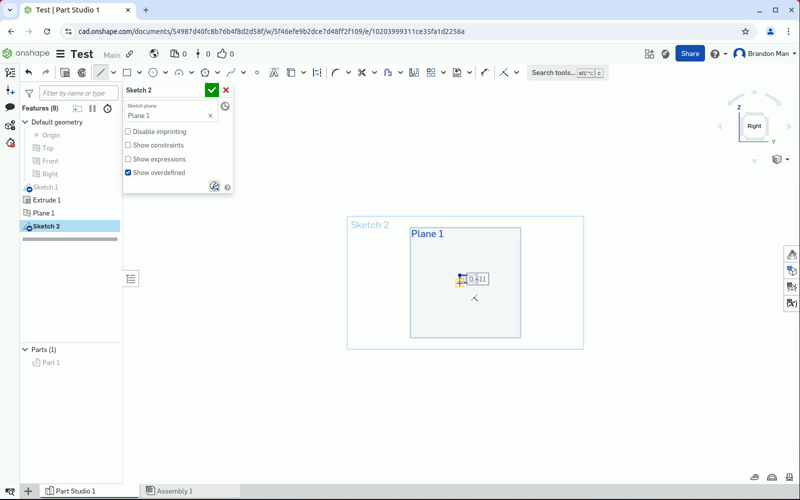
scroll(-6)
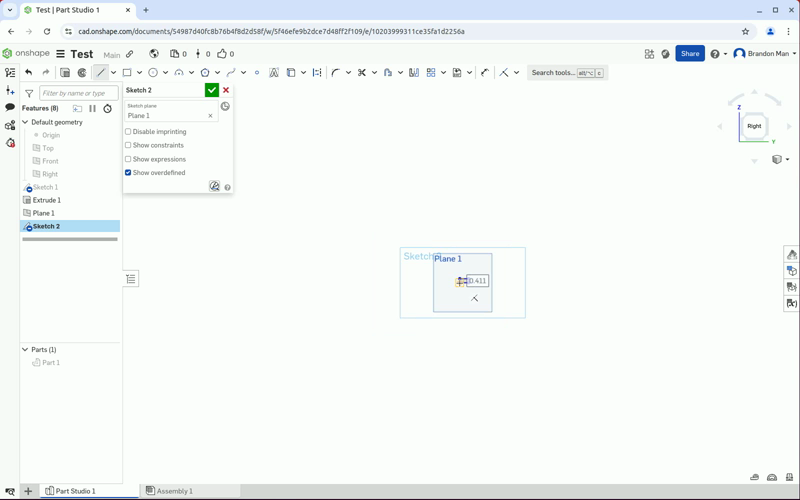
scroll(-6)
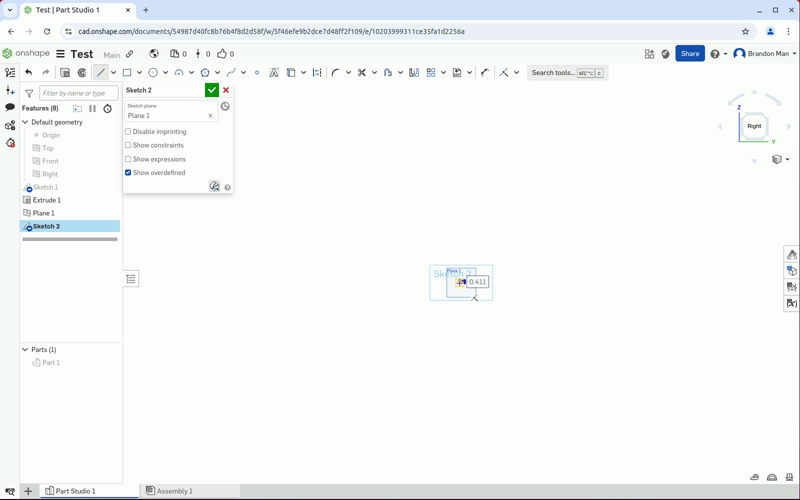
key(esc)
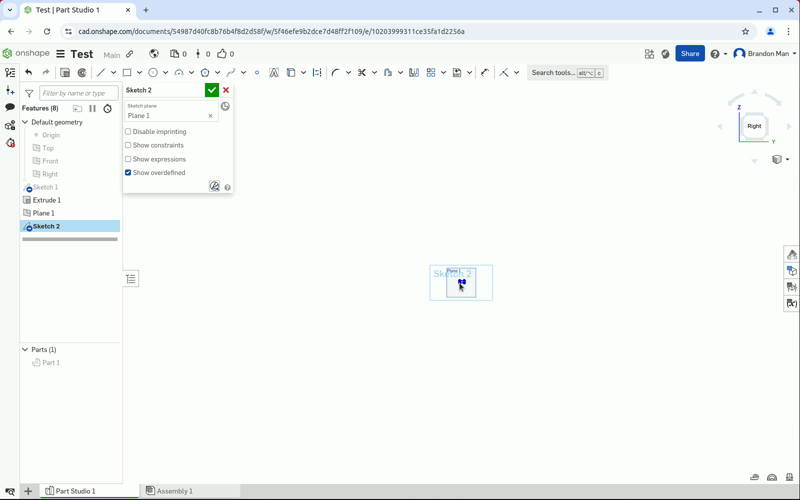
mouse_move(462, 281)
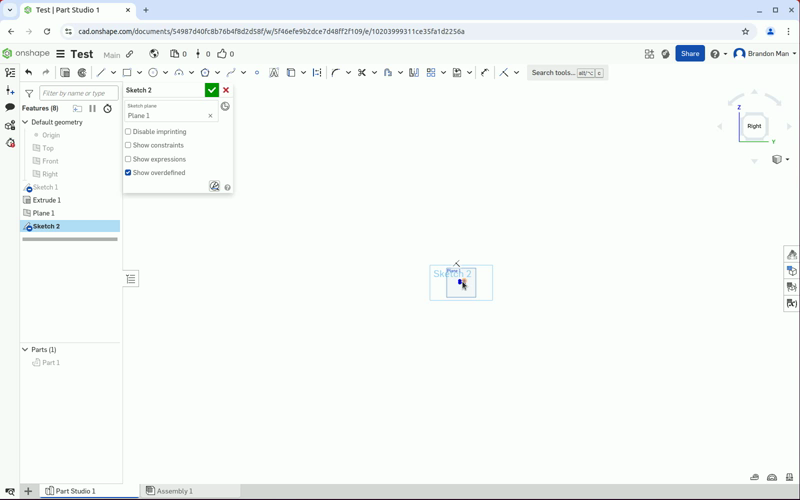
scroll(6)
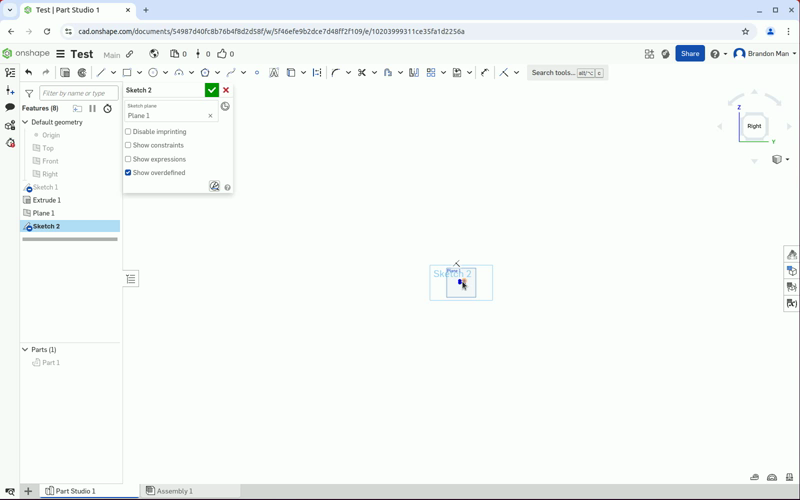
scroll(6)
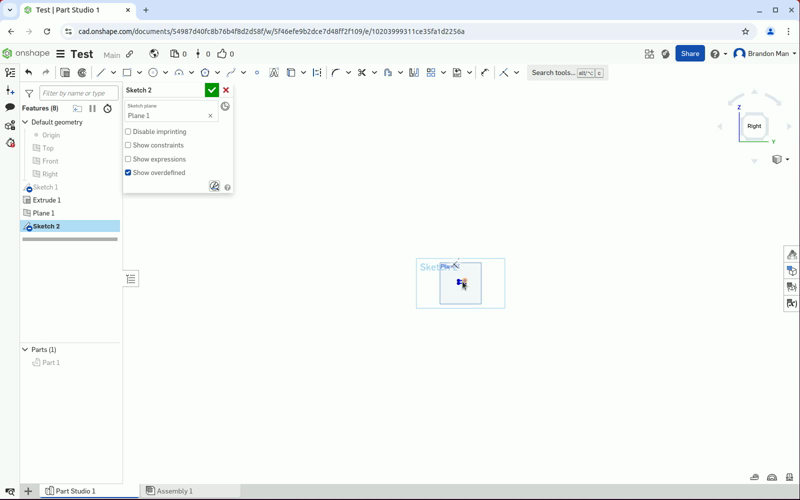
scroll(6)
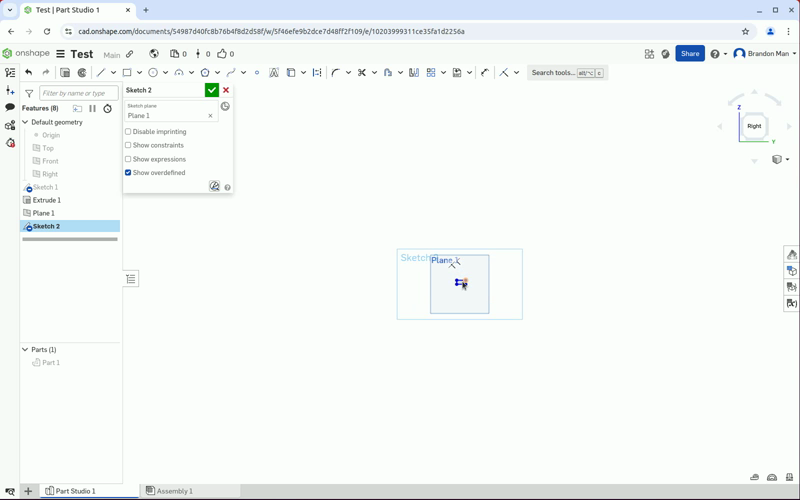
scroll(6)
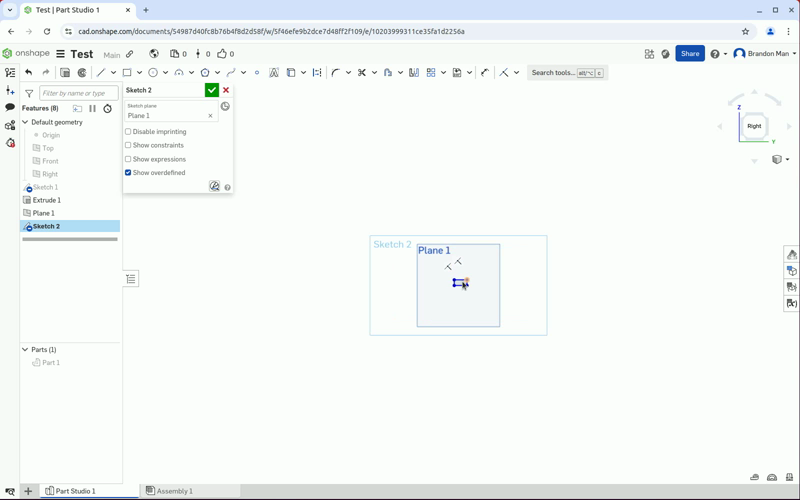
scroll(6)
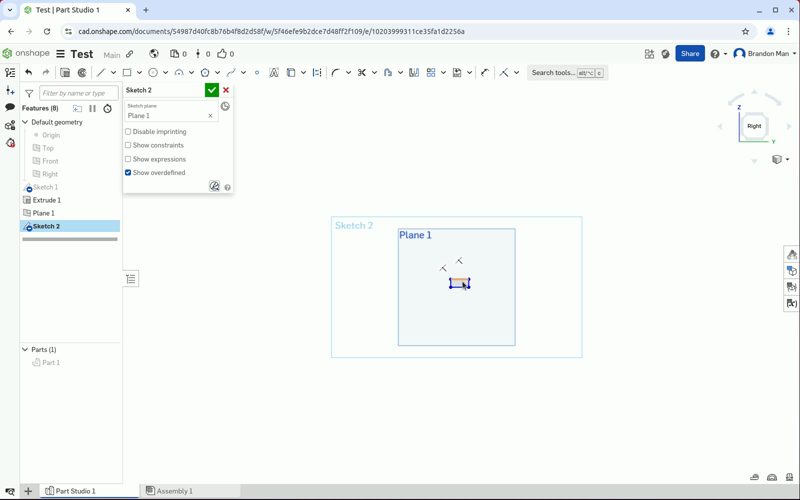
scroll(6)
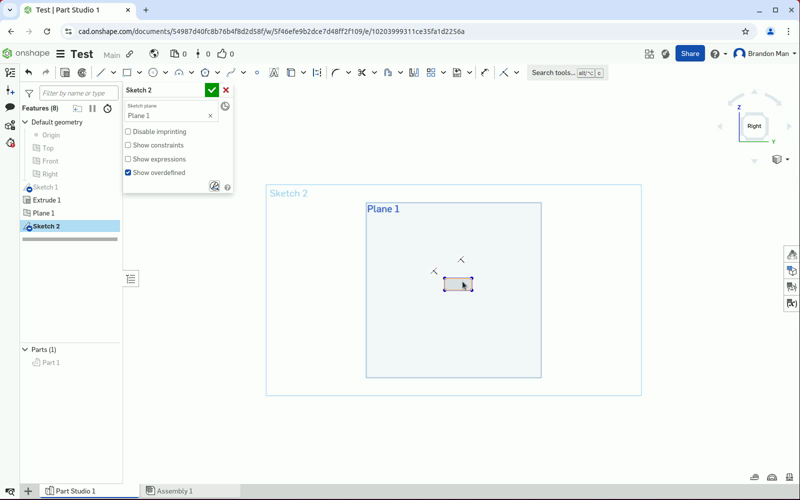
scroll(6)
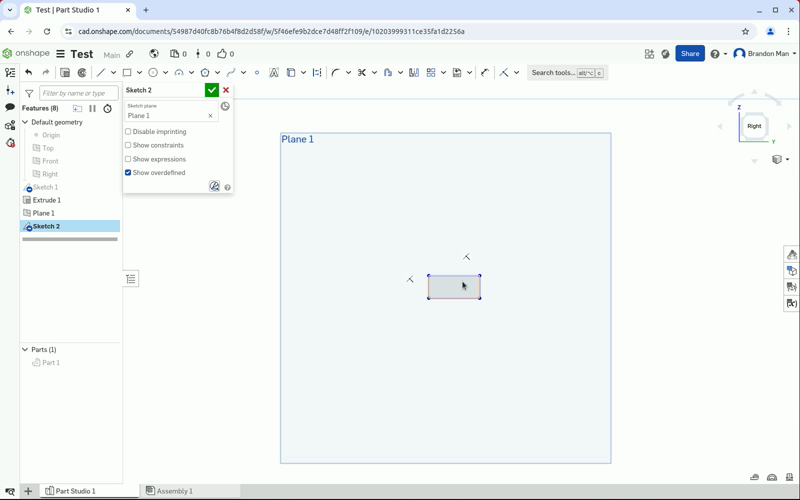
click(462, 281)
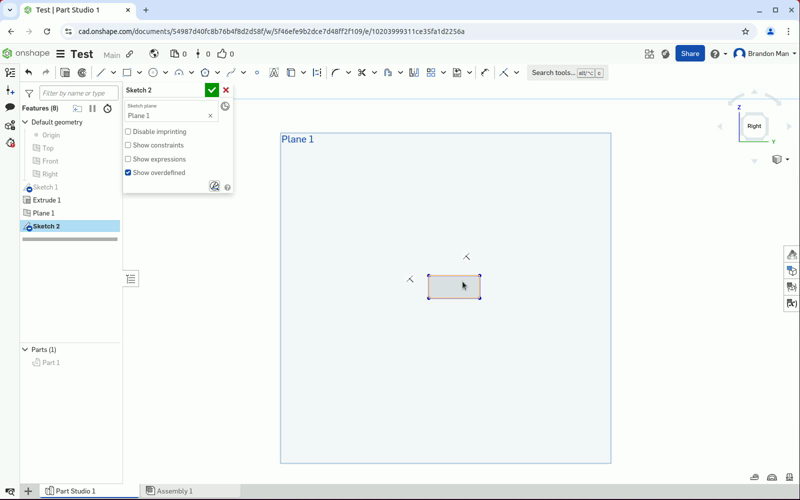
scroll(-6)
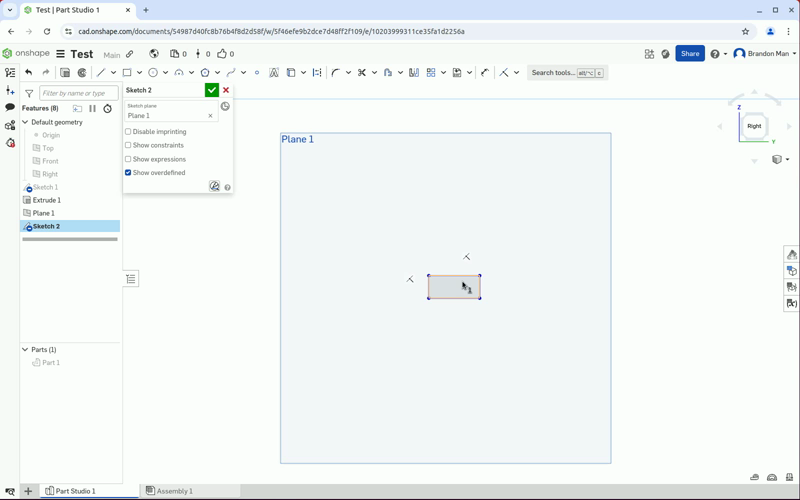
scroll(-6)
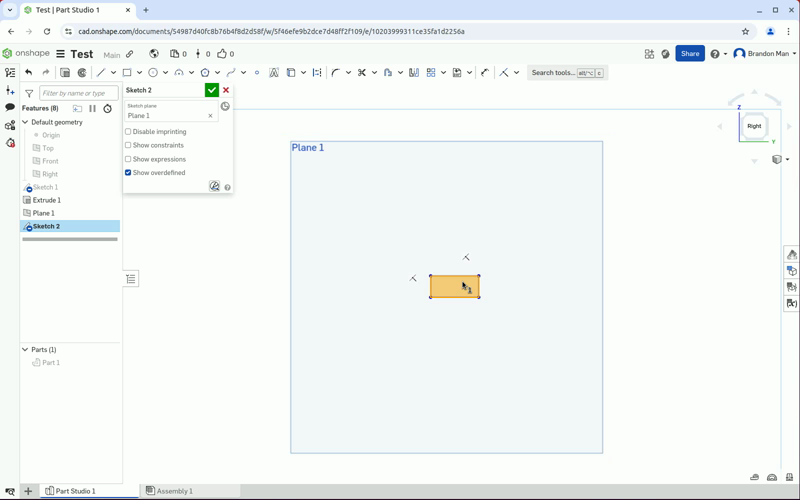
scroll(-6)
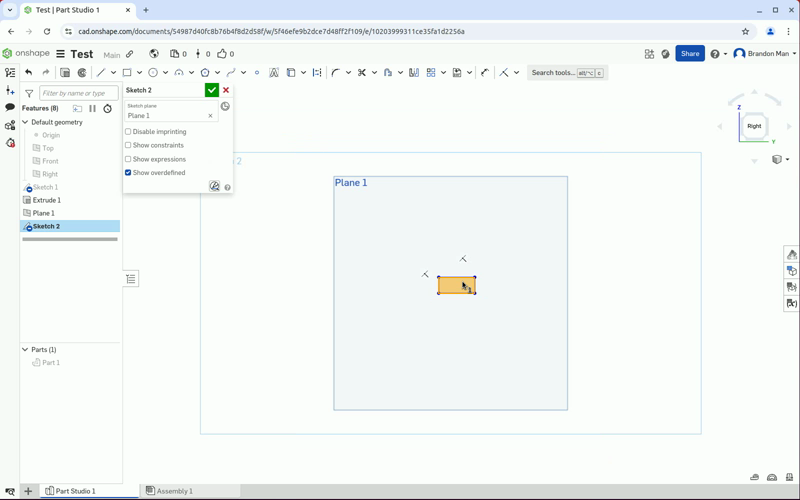
scroll(-6)
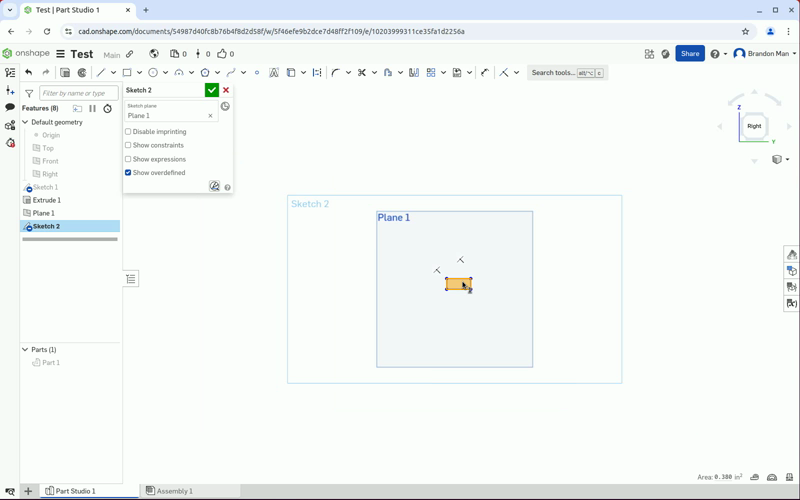
scroll(-6)
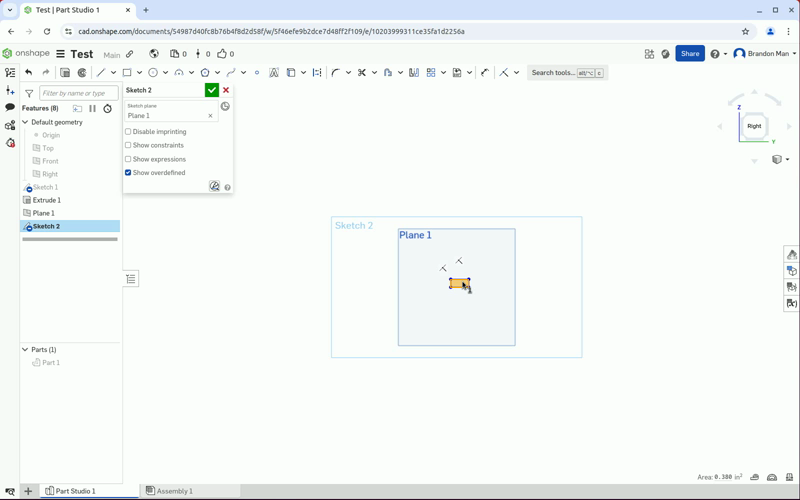
scroll(-6)
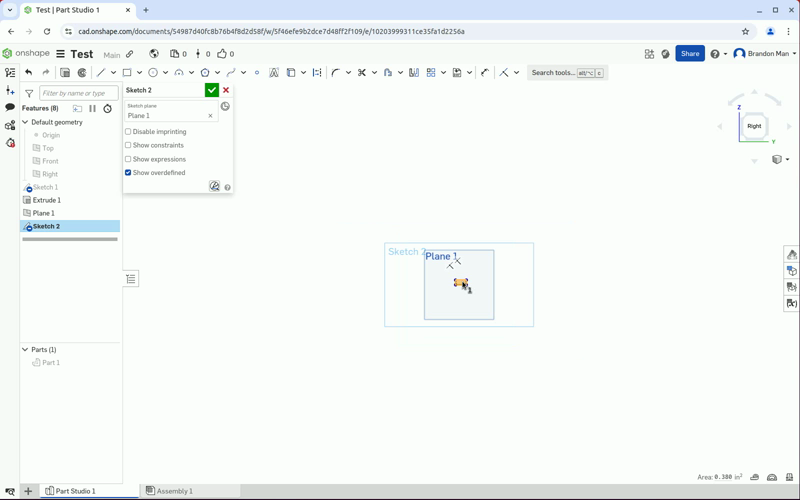
scroll(-6)
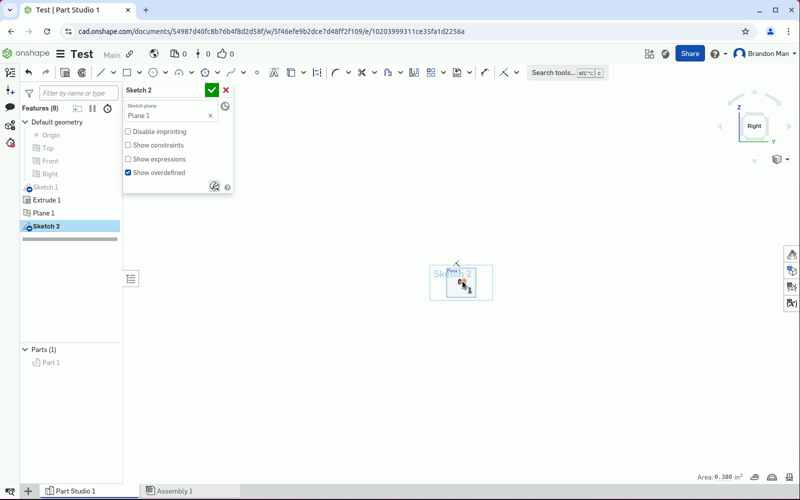
mouse_move(73, 352)
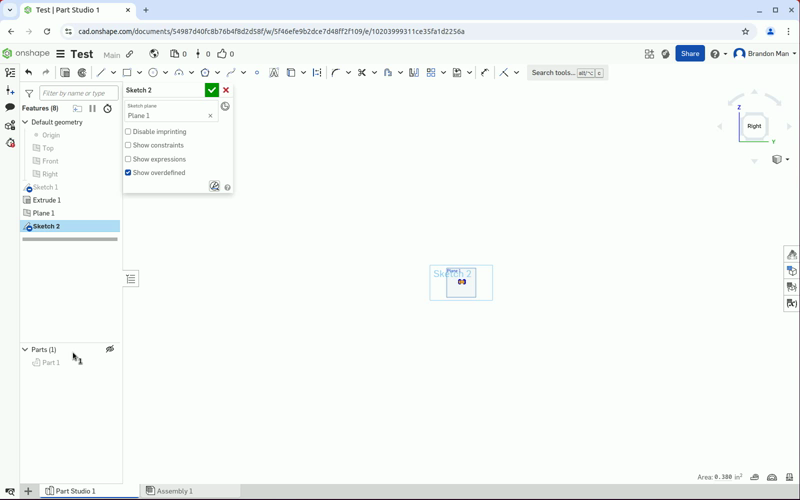
key(shift+y)
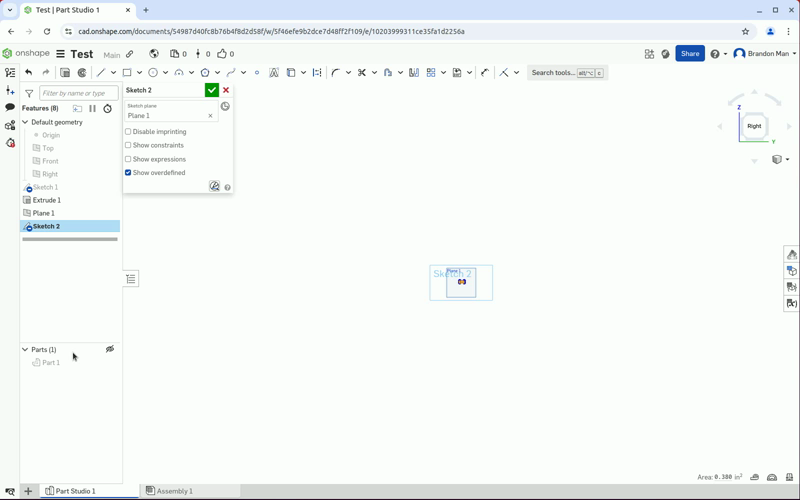
key(shift+e)
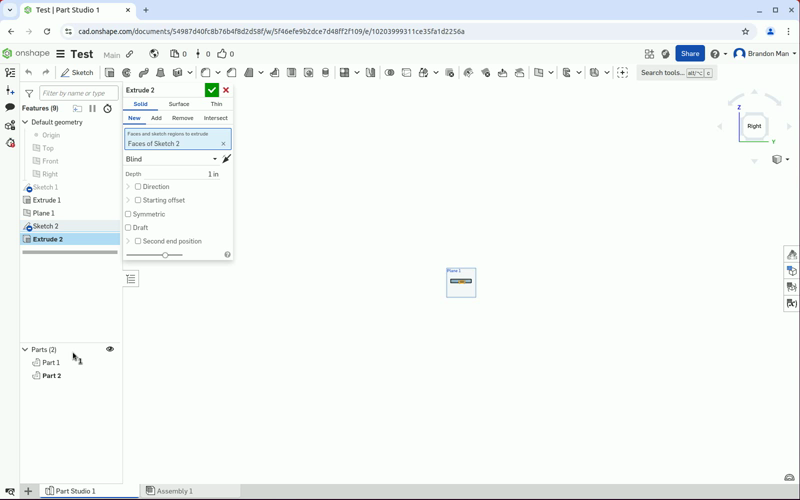
mouse_move(143, 106)
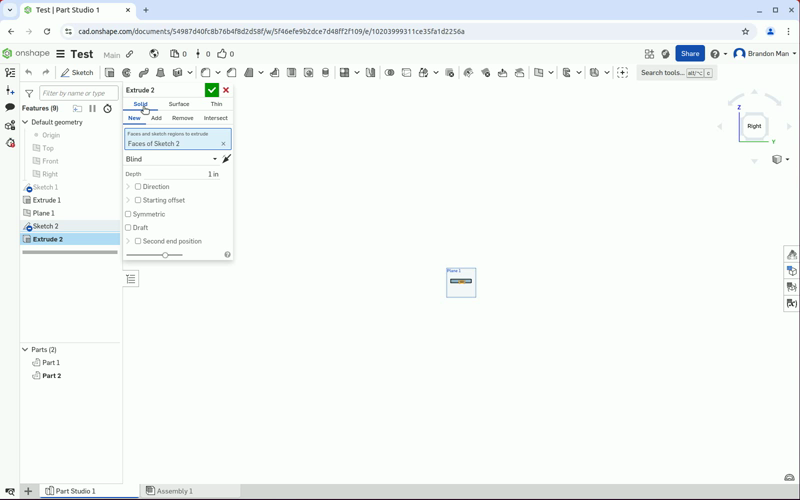
click(143, 106)
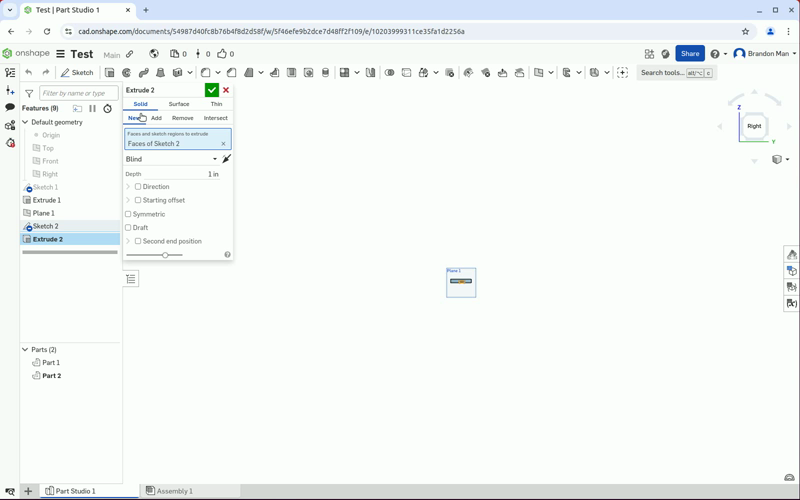
mouse_move(137, 120)
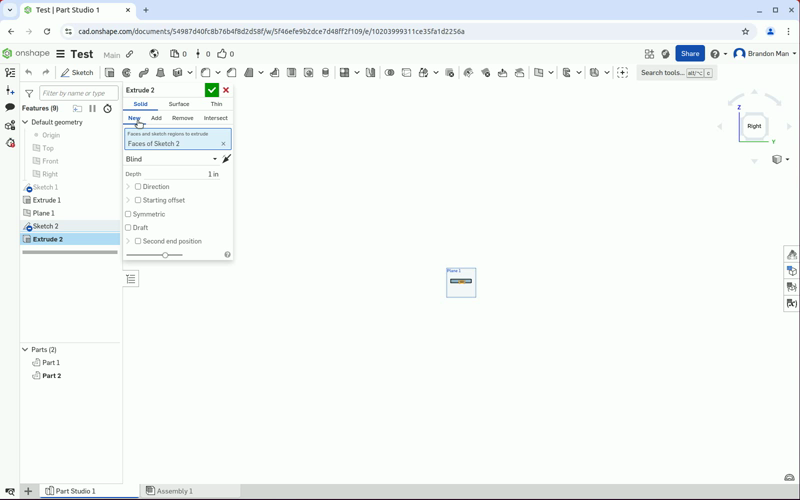
click(137, 120)
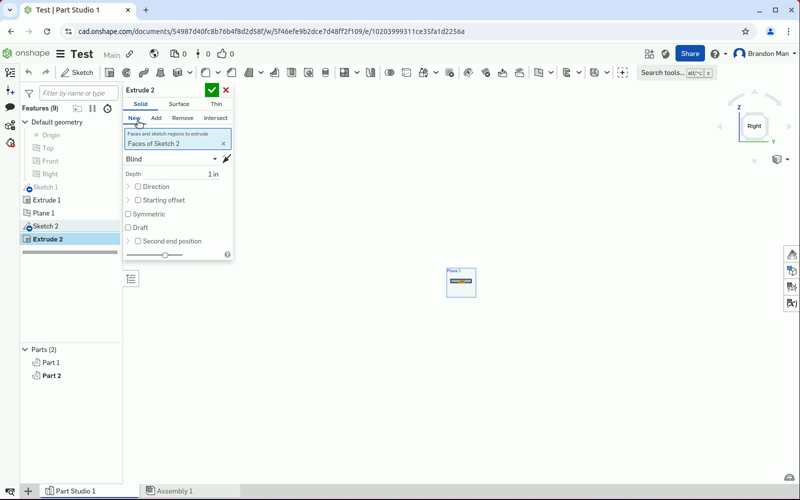
key(tab, 4)
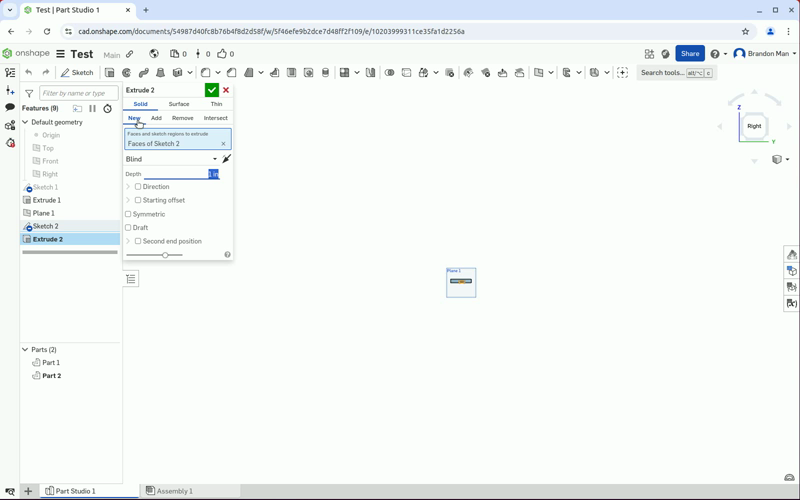
text(0.722)
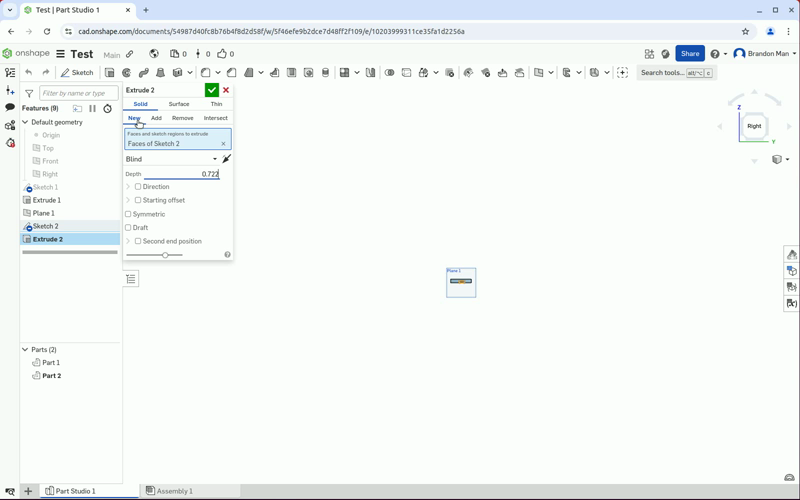
key(enter)
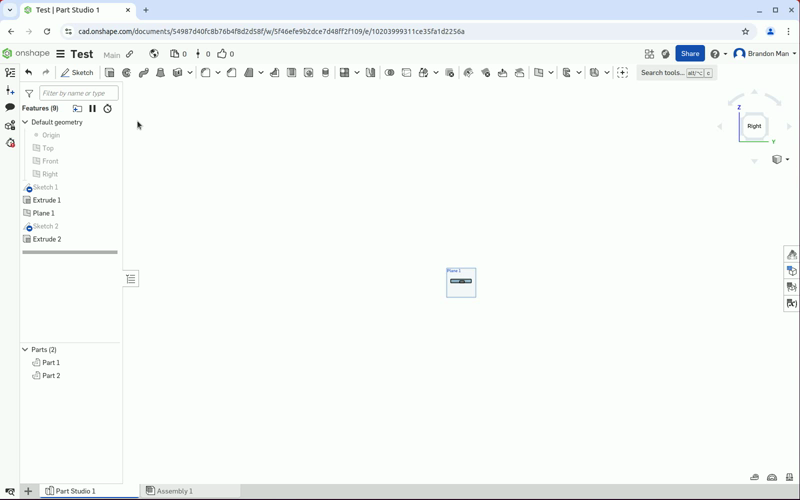
key(shift+h)
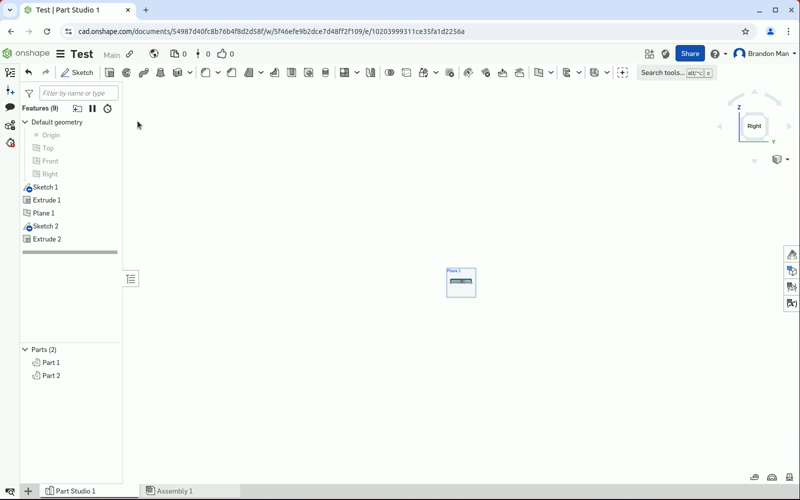
key(shift+h)
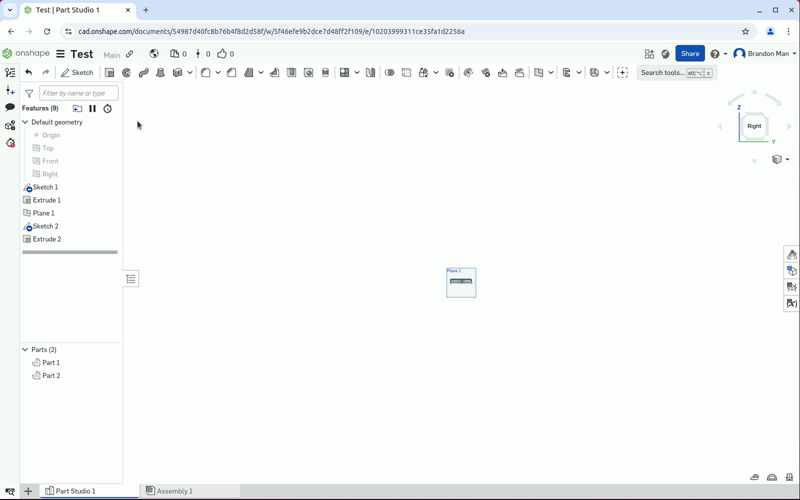
key(shift+7)
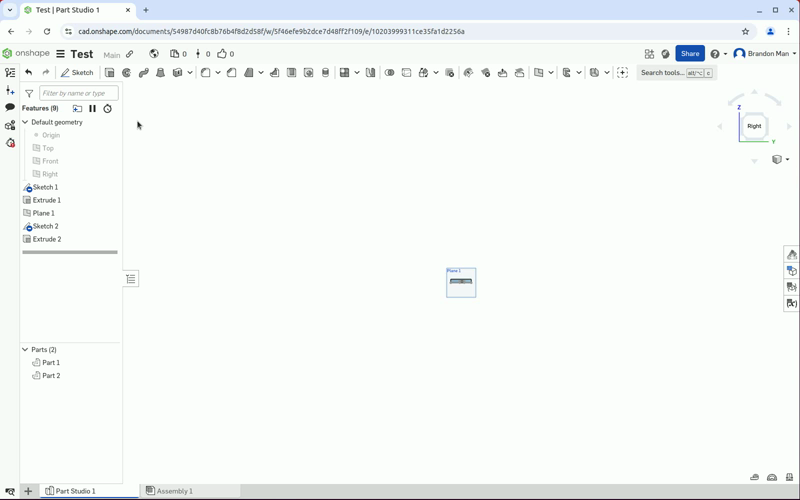
key(right, 2)
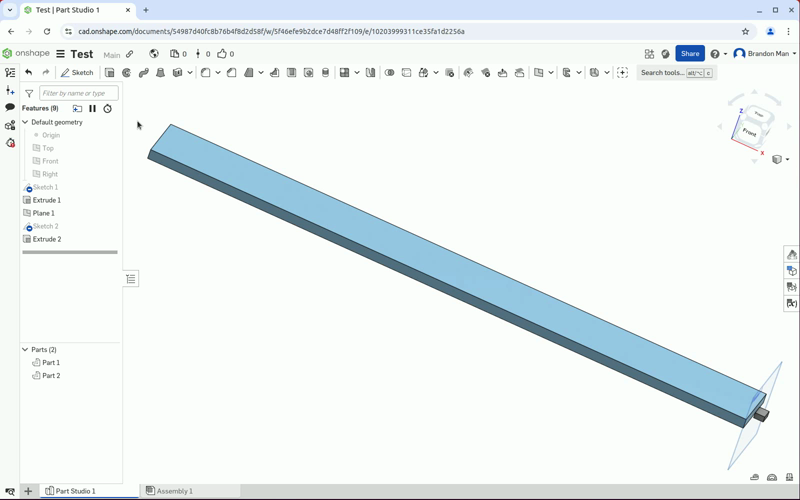
key(down, 2)
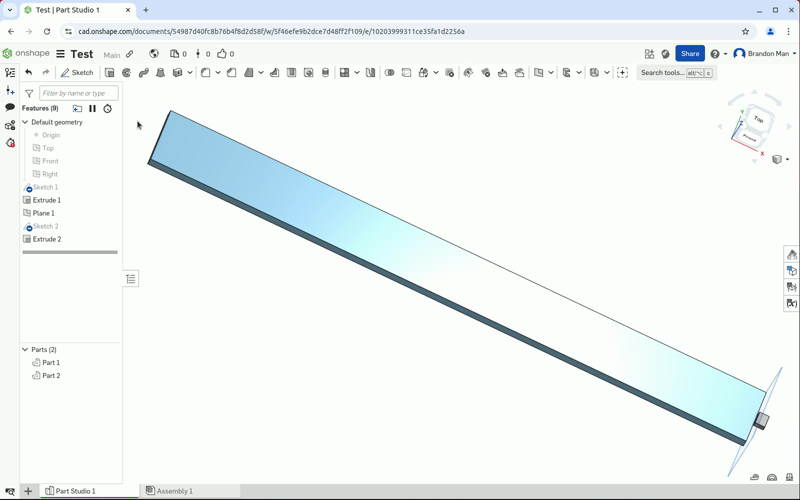
key(up, 2)
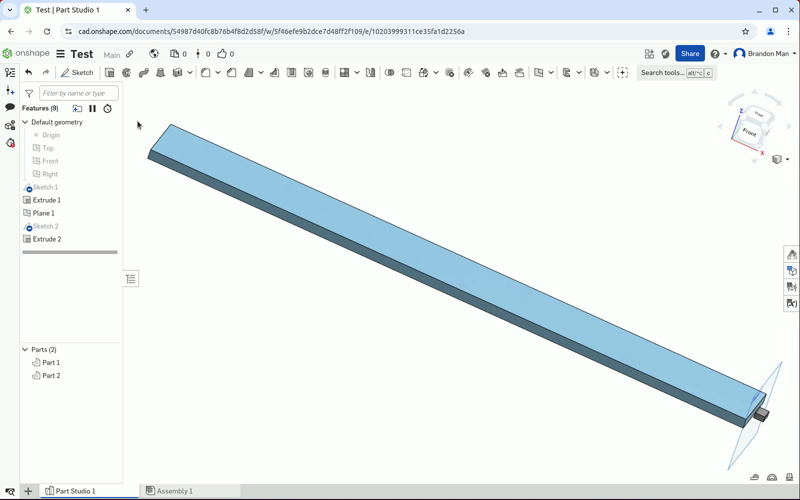
key(left, 2)
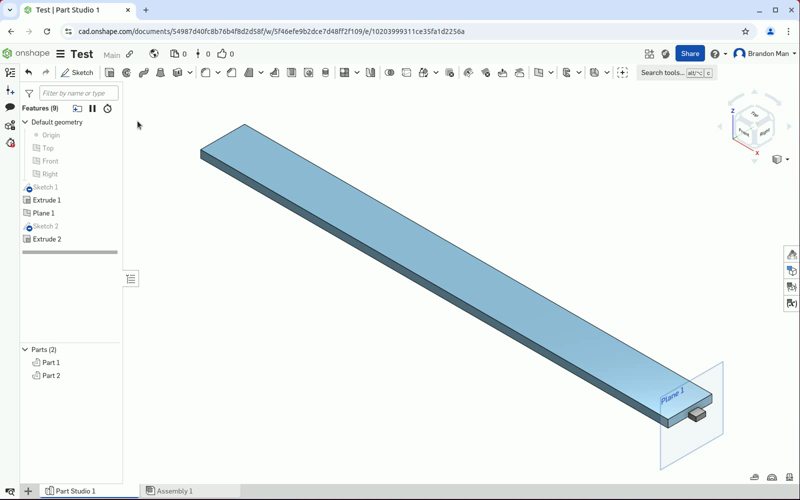
mouse_move(73, 189)
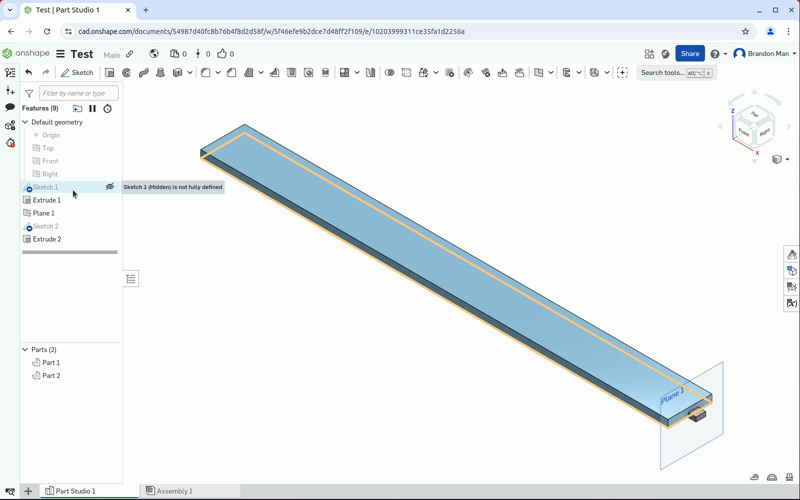
click(73, 189)